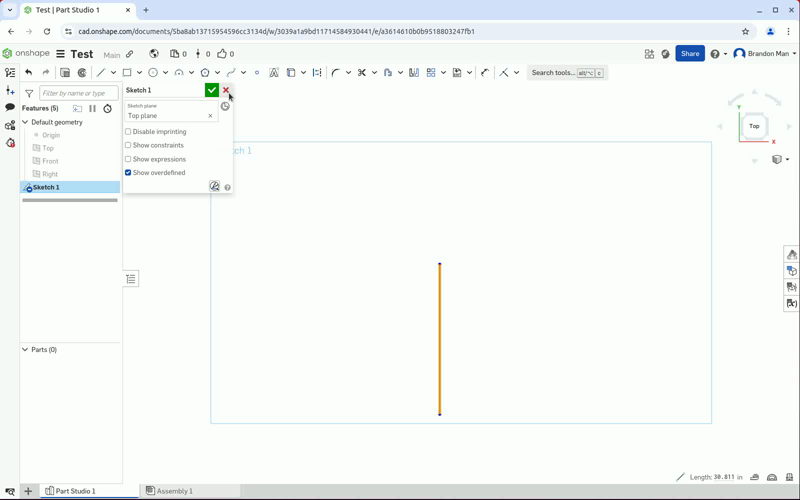
key(shift+h)
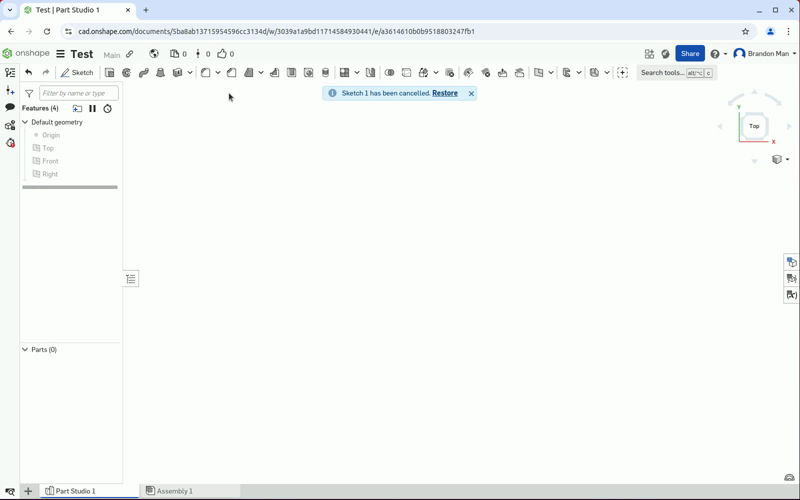
mouse_move(73, 352)
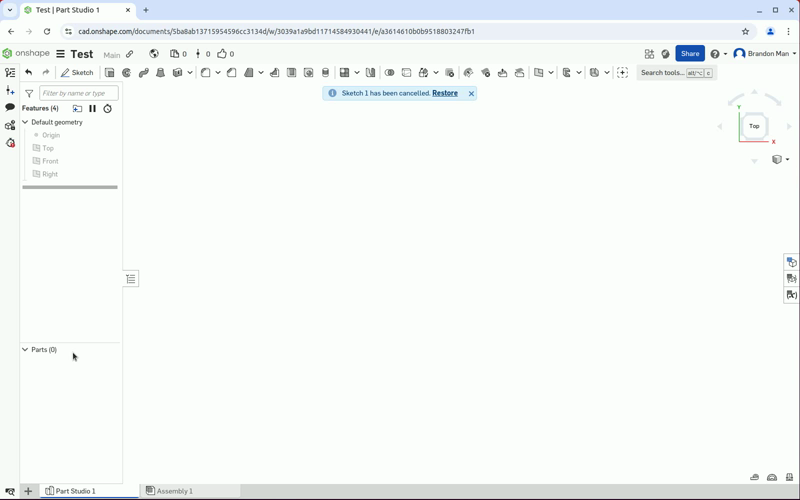
key(y)
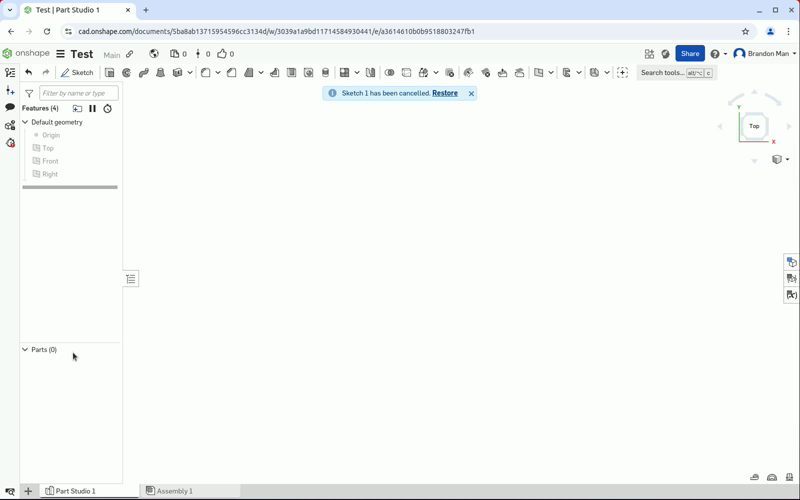
key(shift+p)
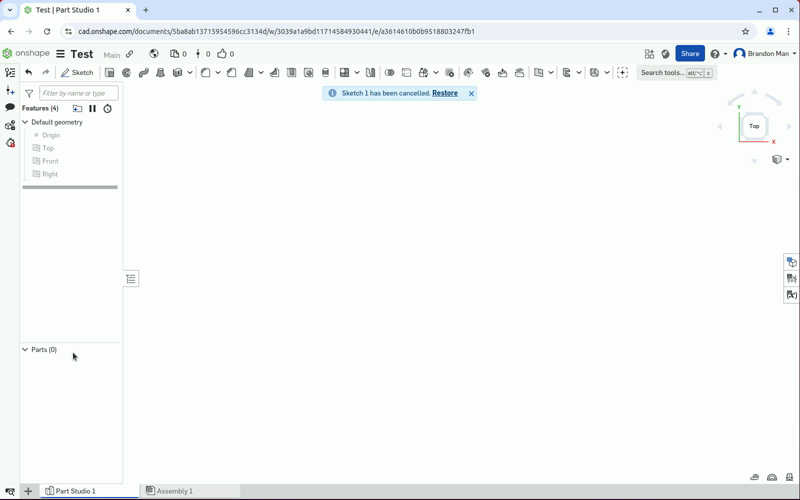
key(space)
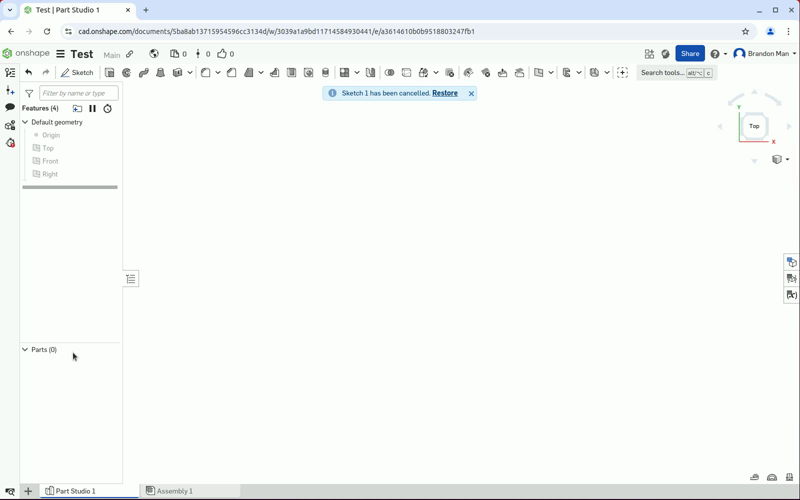
key_down(shift)
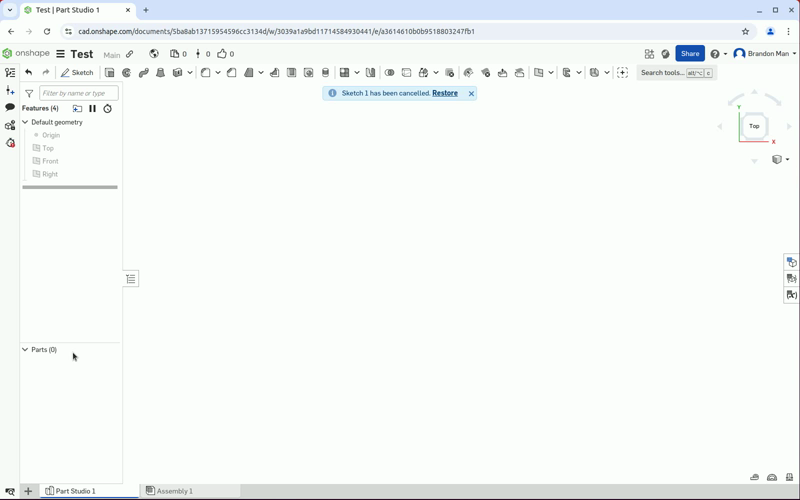
key(up)
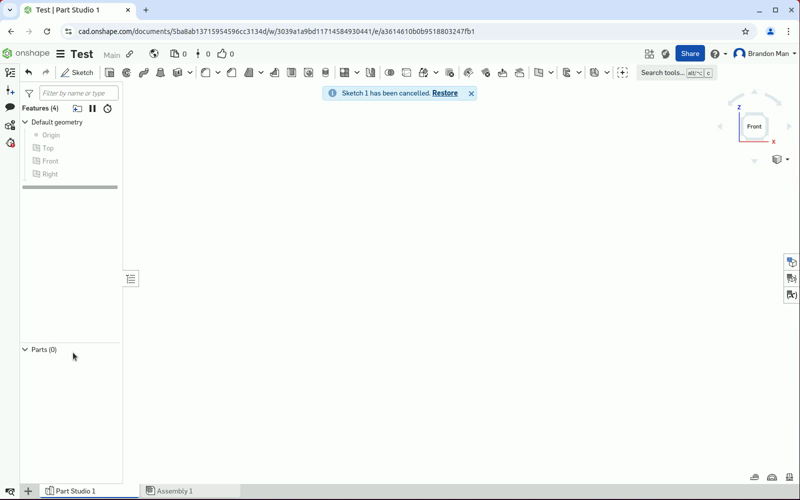
key_up(shift)
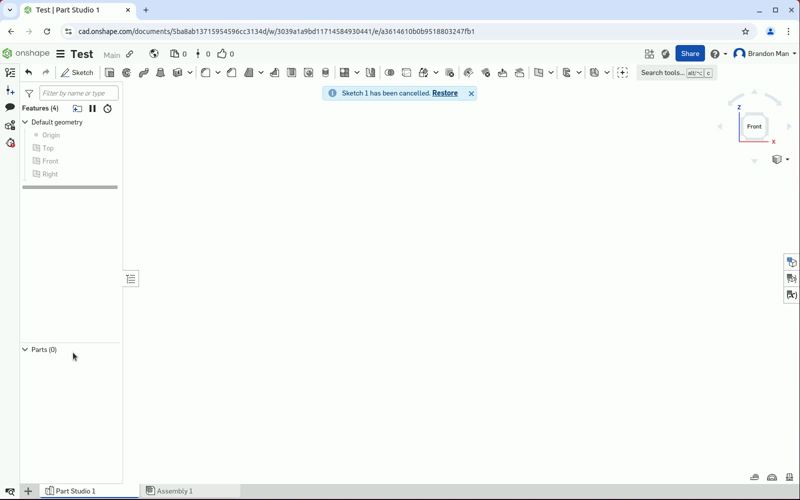
mouse_move(73, 352)
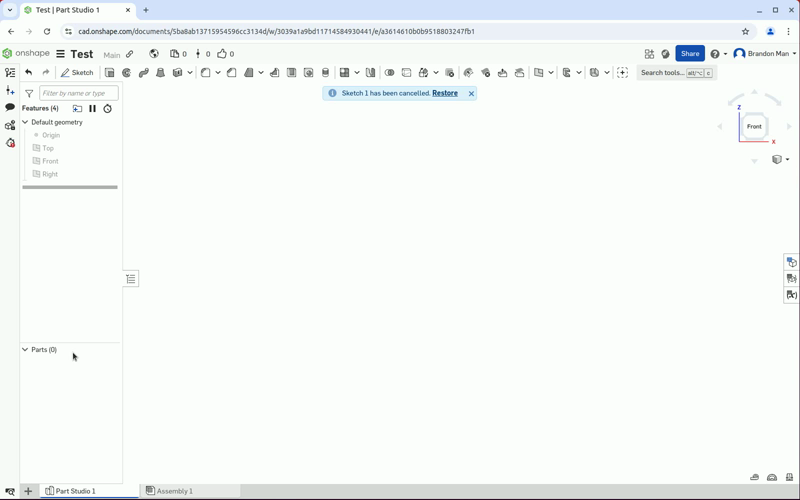
key(shift+y)
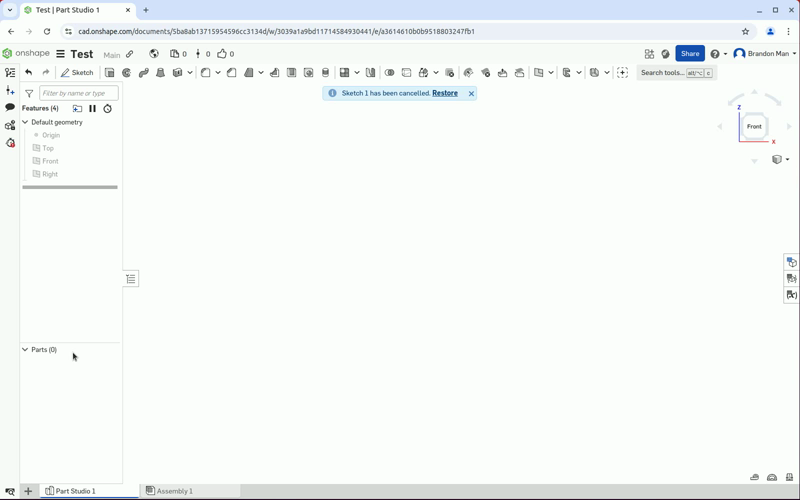
key(shift+s)
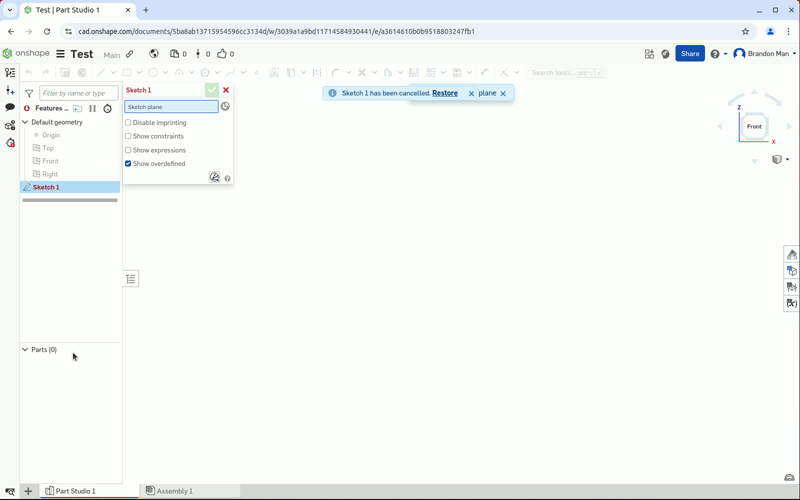
mouse_move(73, 163)
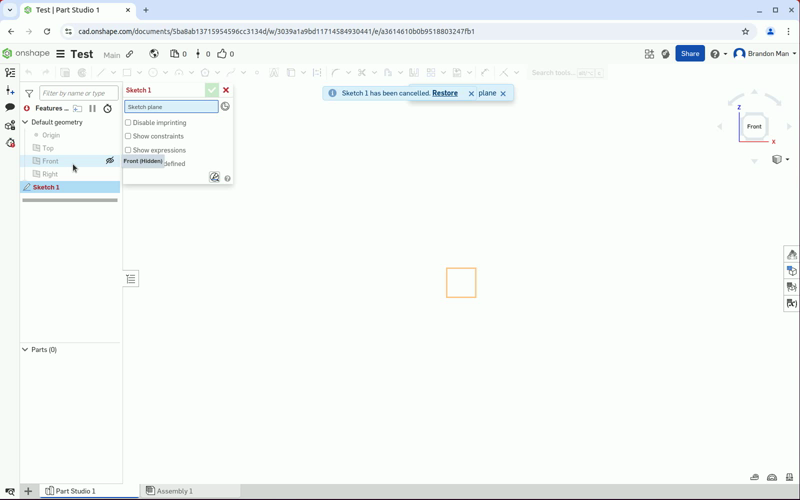
click(73, 163)
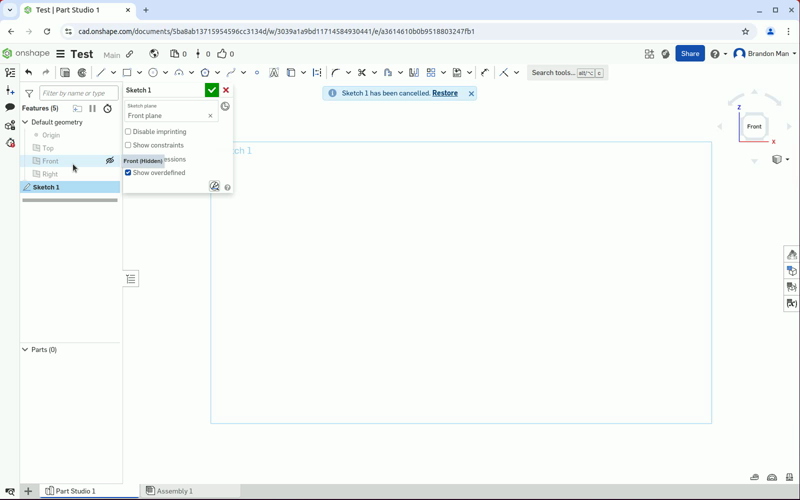
mouse_move(73, 352)
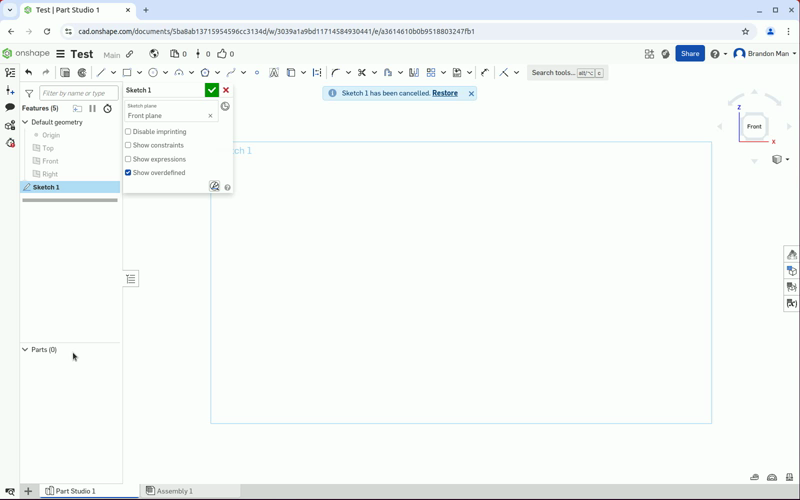
key(y)
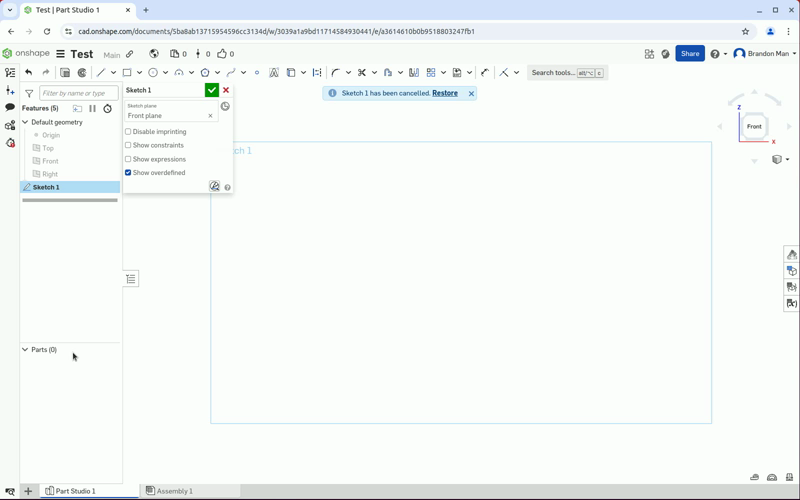
key(a)
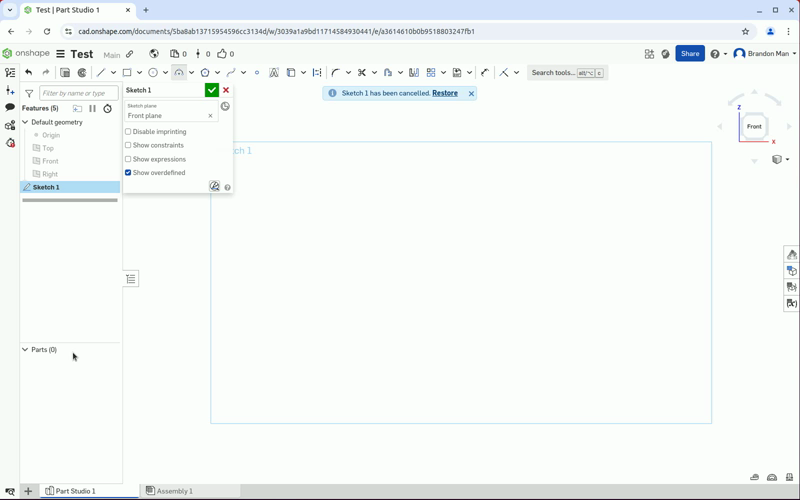
key_down(shift)
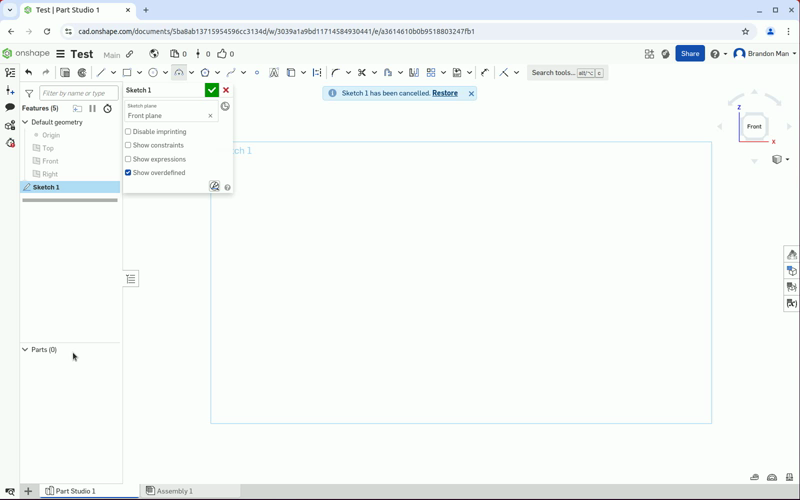
mouse_move(453, 282)
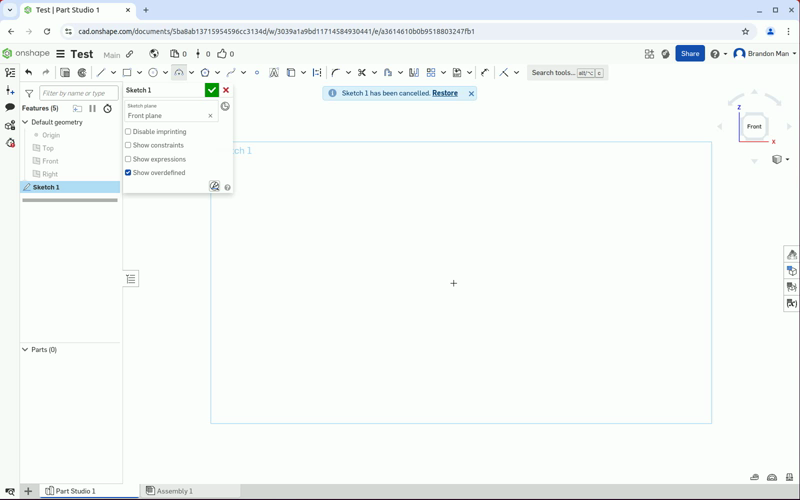
click(453, 282)
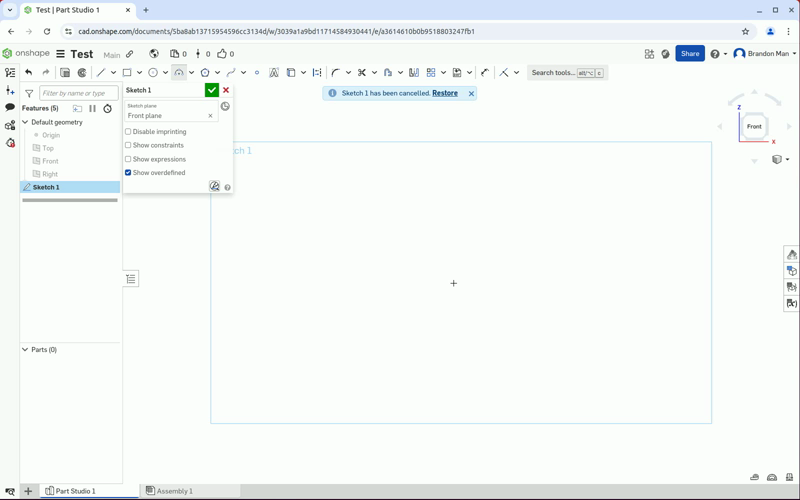
key_up(shift)
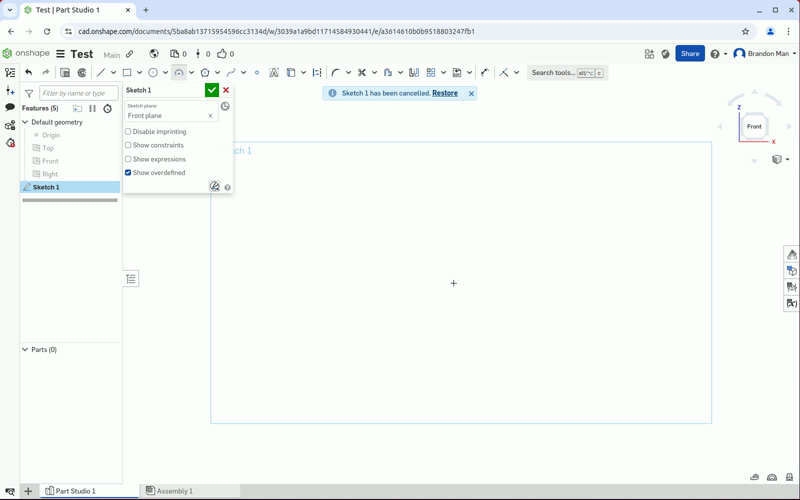
key_down(shift)
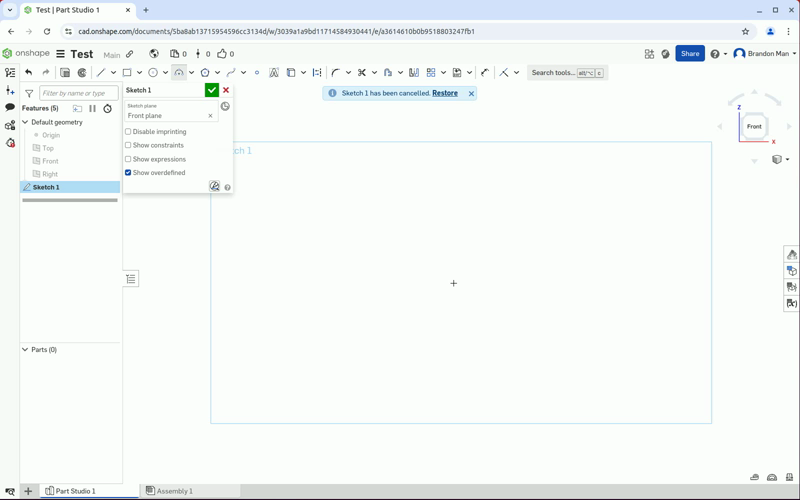
mouse_move(468, 284)
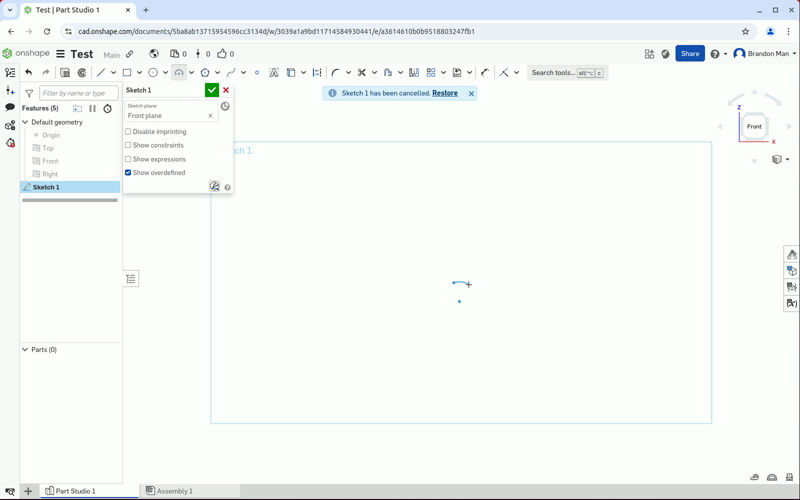
click(468, 284)
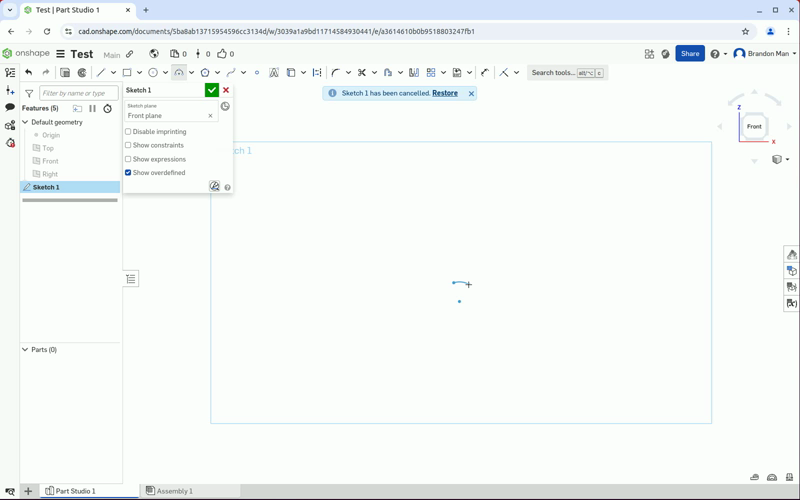
mouse_move(460, 290)
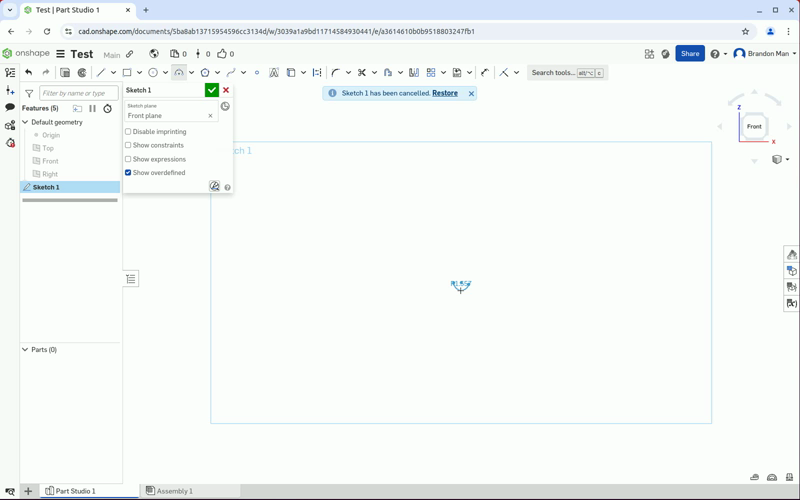
click(460, 290)
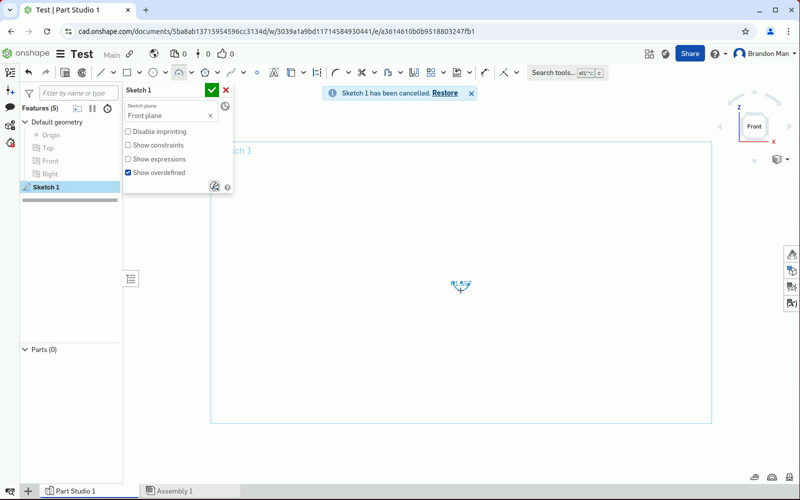
key_up(shift)
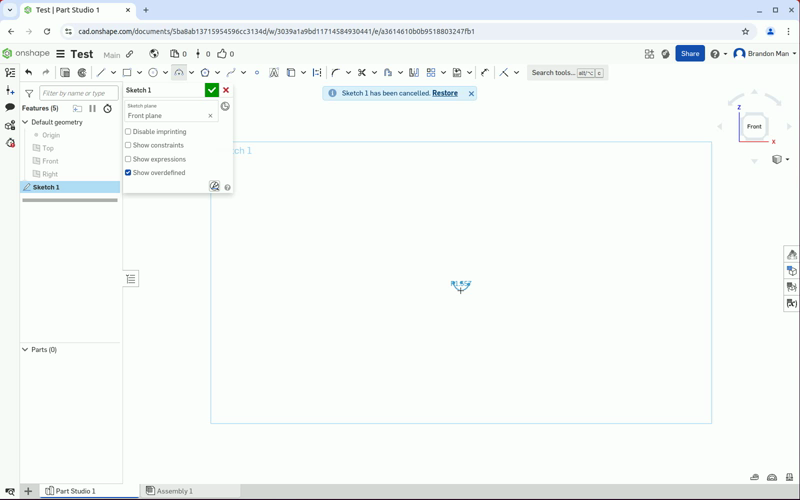
key(esc)
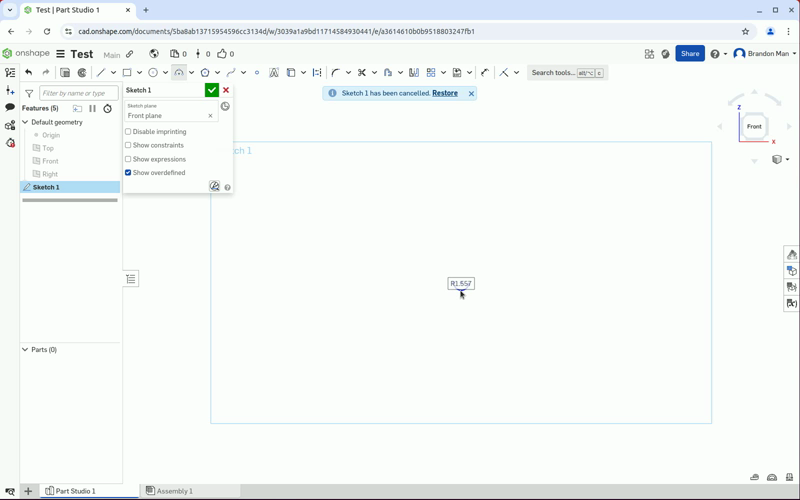
key(l)
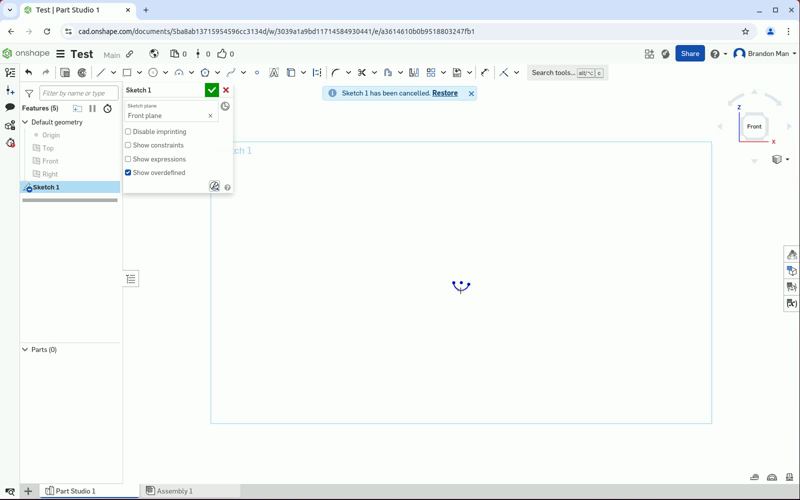
mouse_move(468, 284)
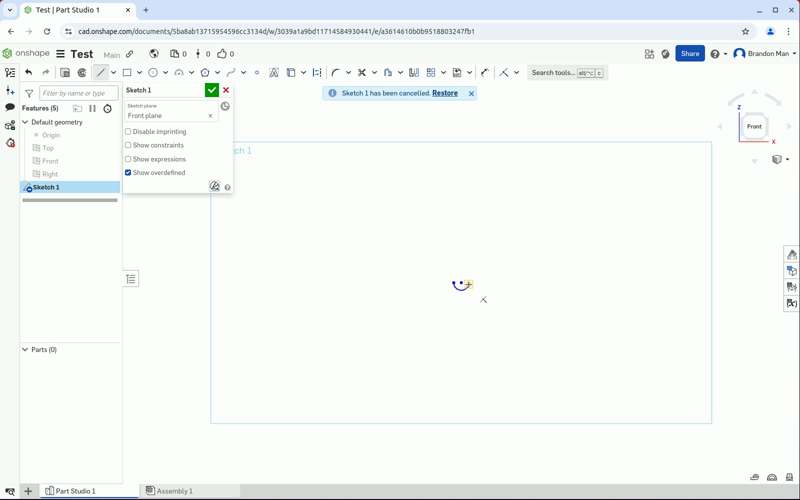
click(468, 284)
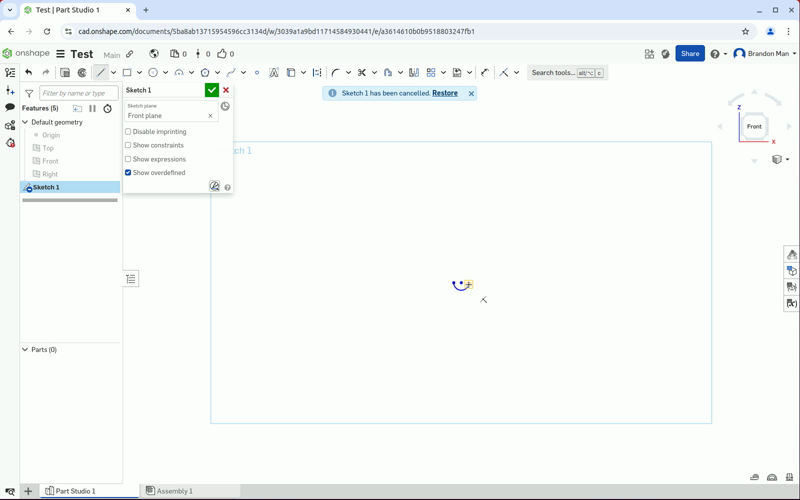
key_down(shift)
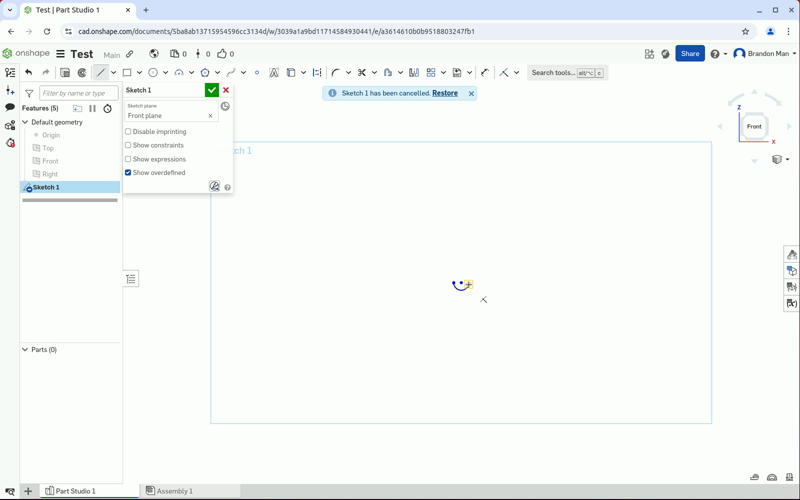
mouse_move(498, 284)
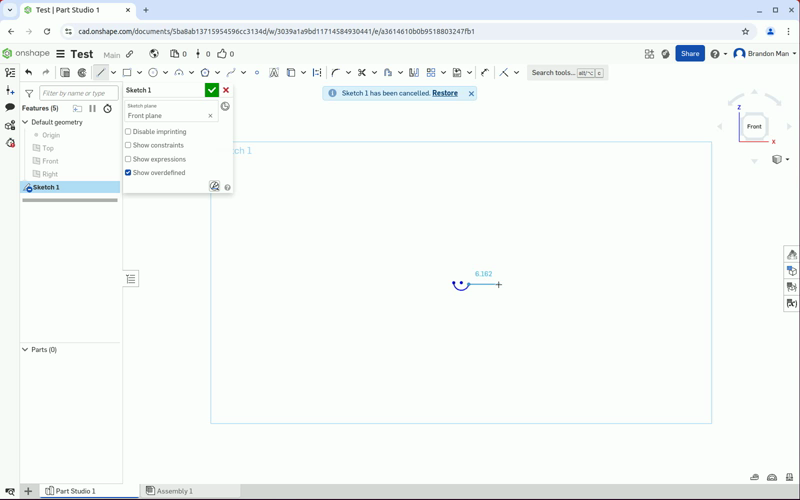
mouse_move(468, 280)
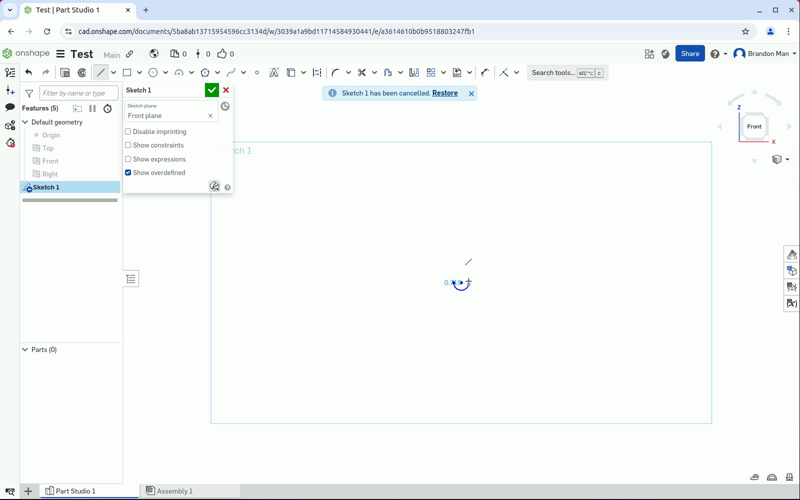
scroll(6)
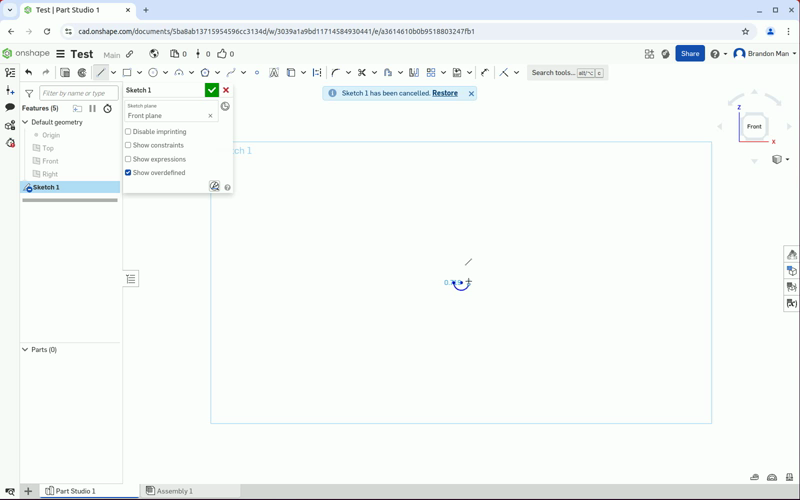
scroll(6)
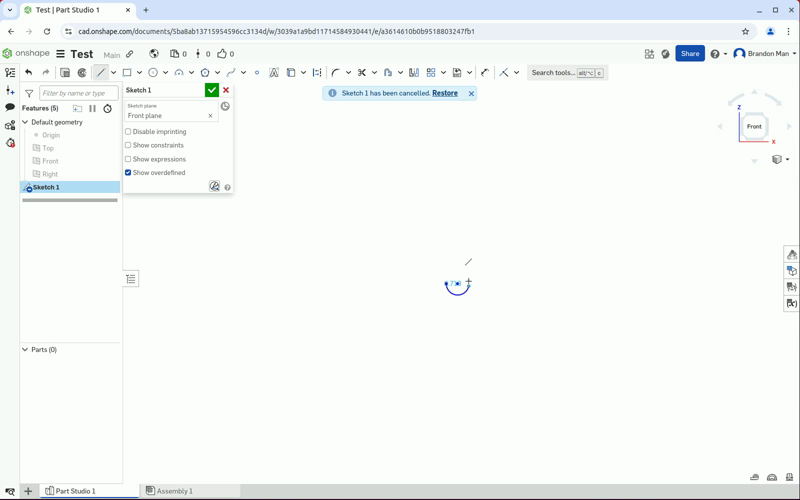
scroll(6)
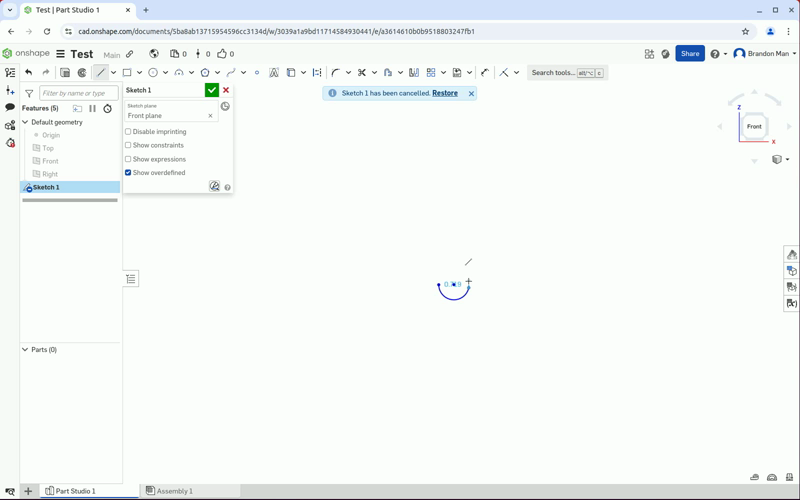
scroll(6)
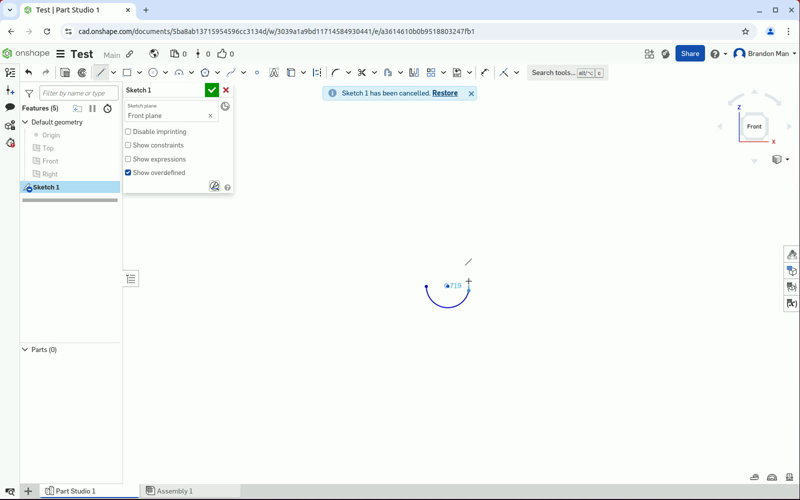
scroll(6)
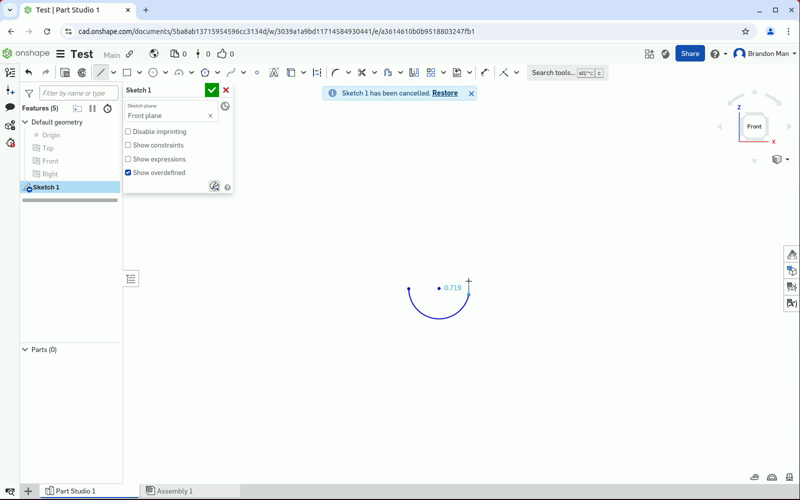
scroll(6)
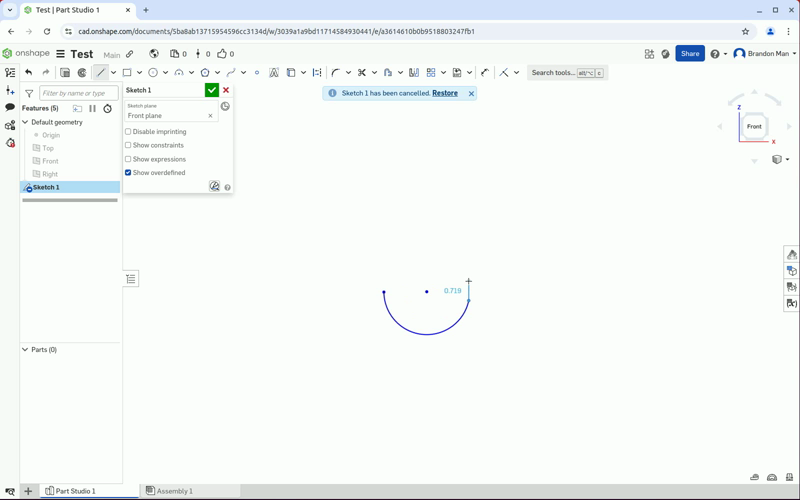
scroll(6)
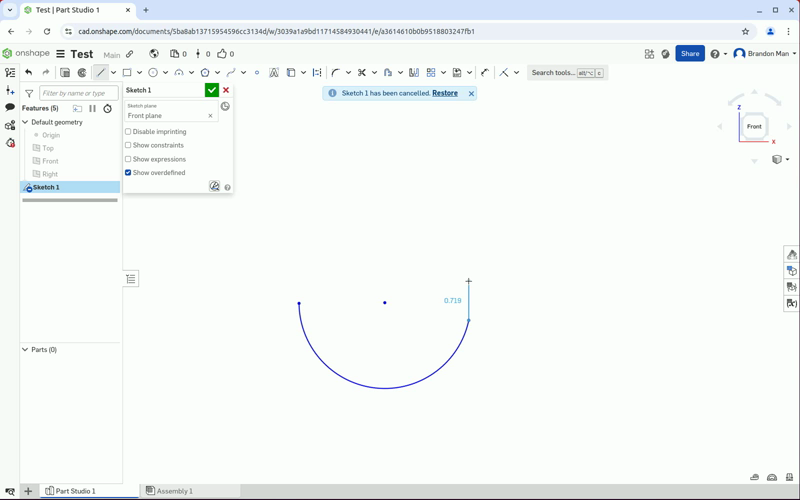
click(468, 280)
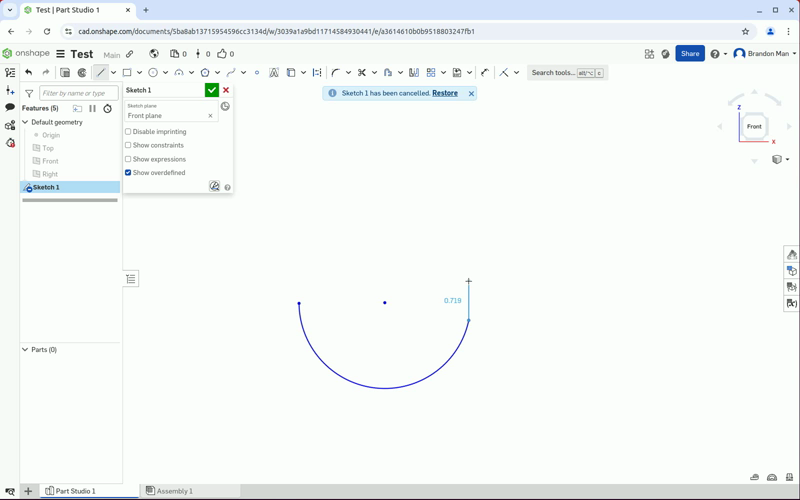
scroll(-6)
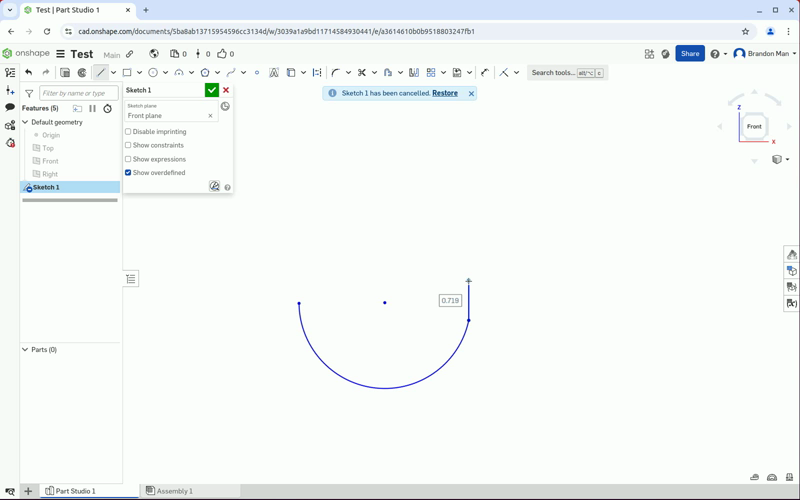
scroll(-6)
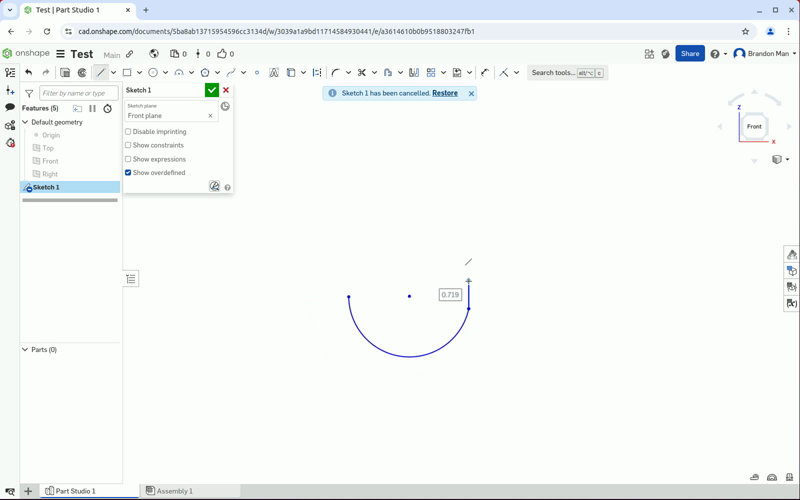
scroll(-6)
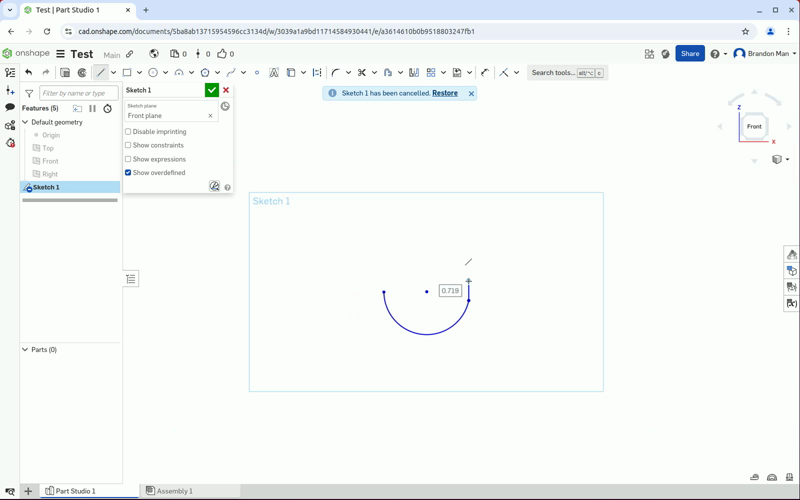
scroll(-6)
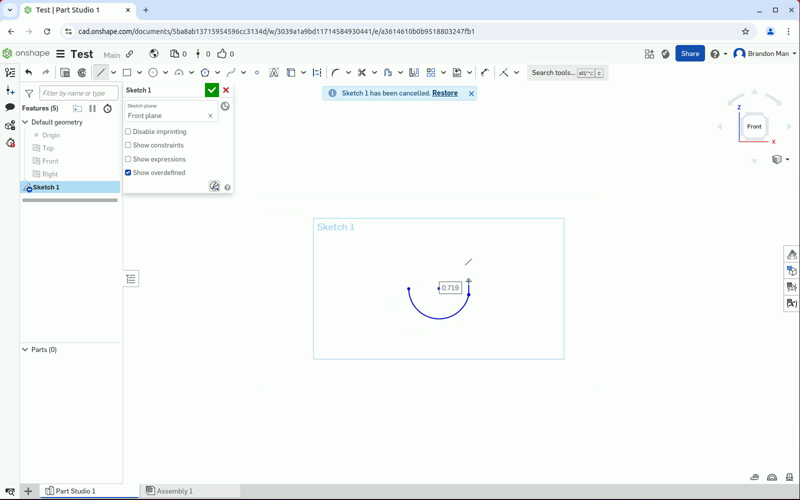
scroll(-6)
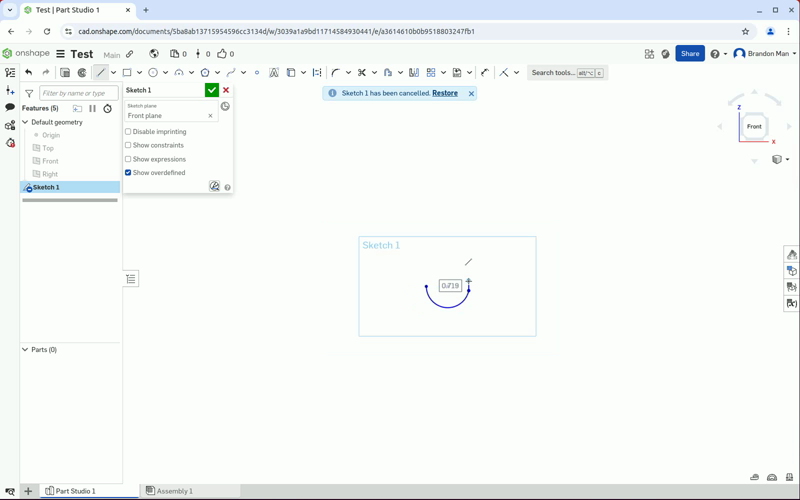
scroll(-6)
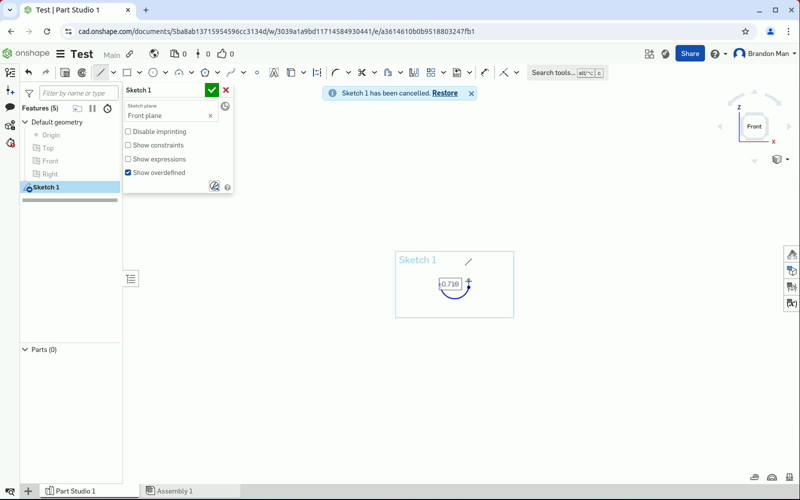
scroll(-6)
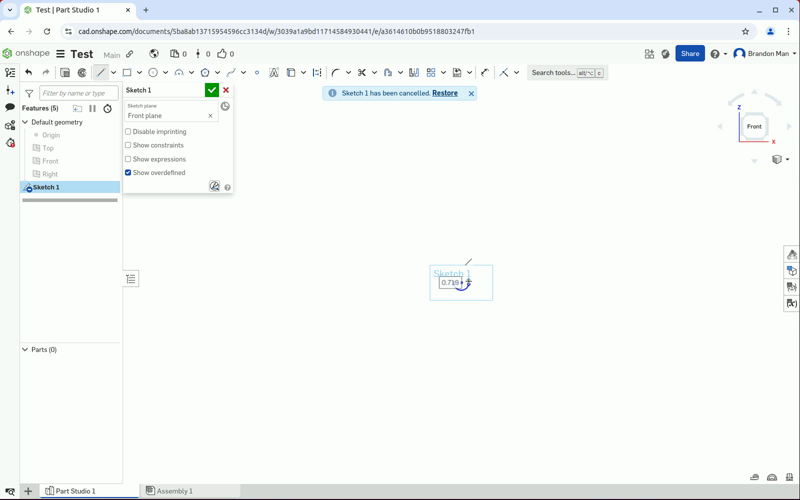
key_up(shift)
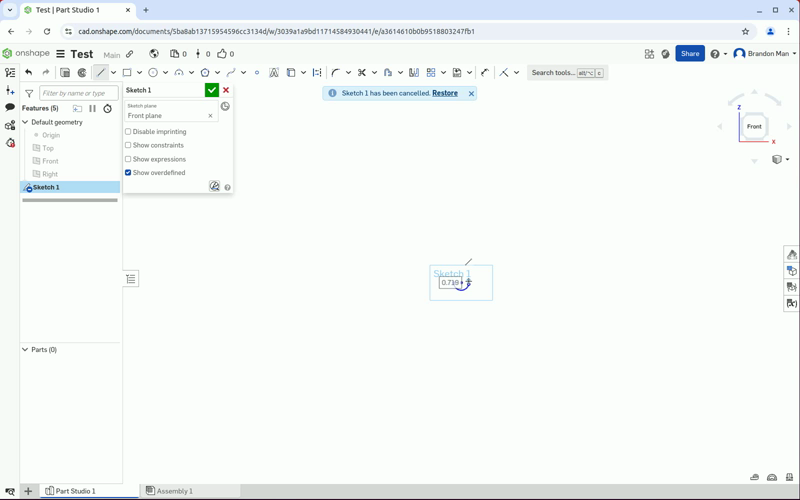
key(esc)
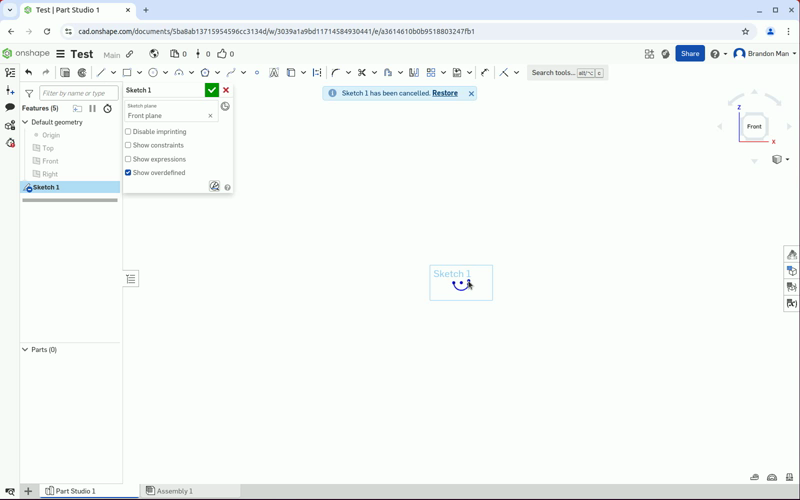
key(a)
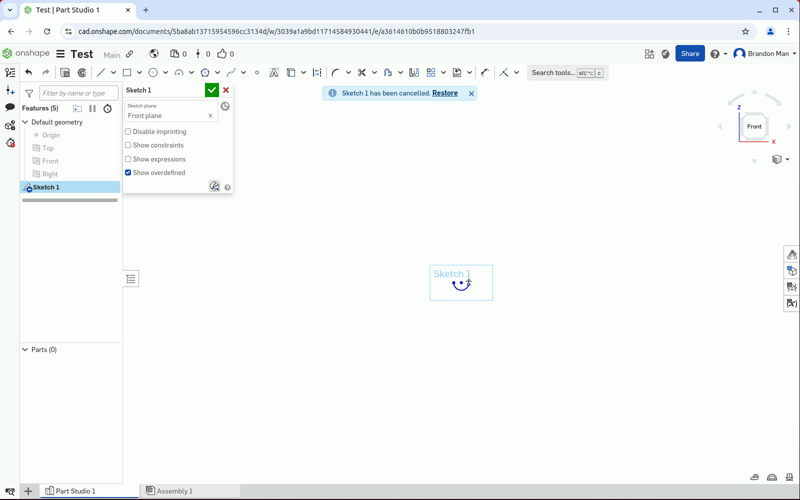
mouse_move(468, 280)
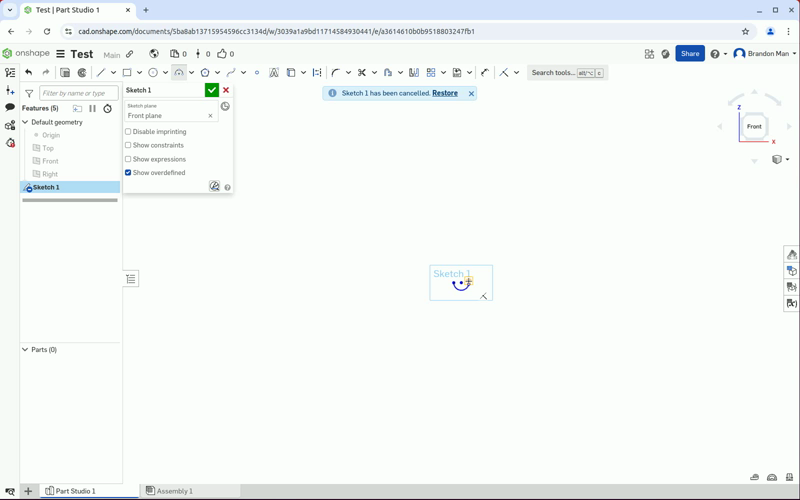
scroll(6)
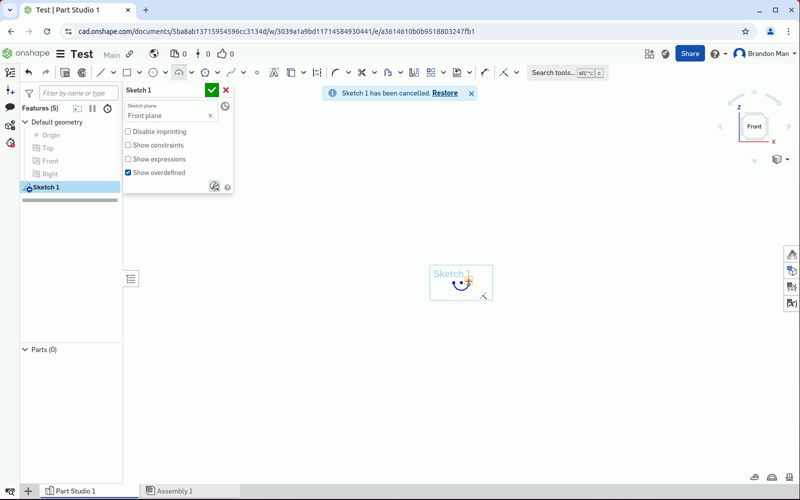
scroll(6)
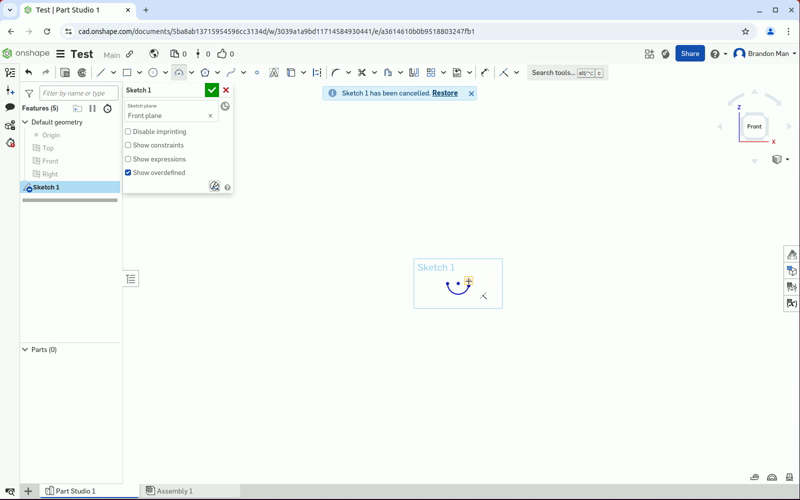
scroll(6)
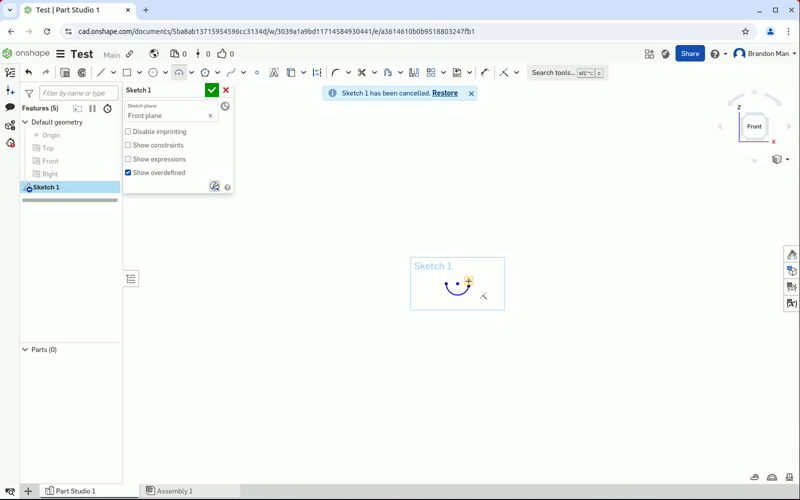
scroll(6)
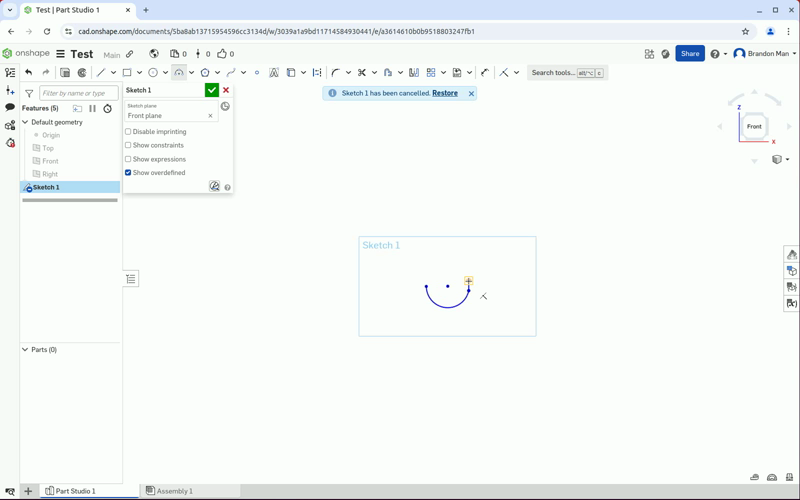
scroll(6)
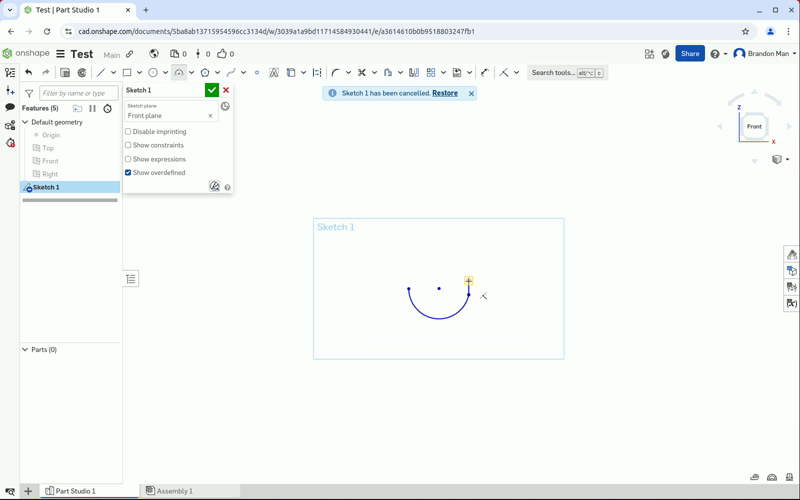
scroll(6)
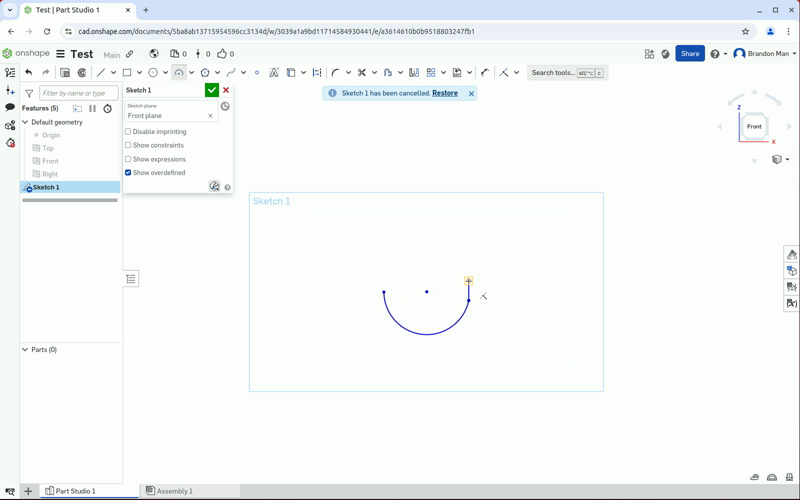
scroll(6)
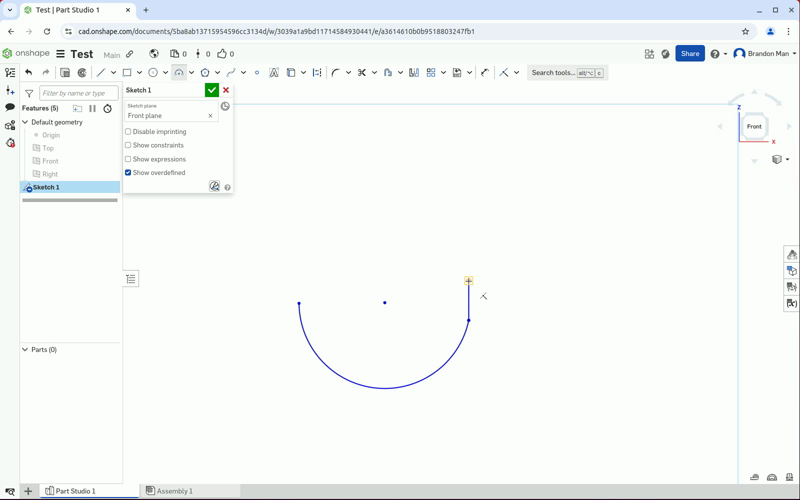
click(468, 280)
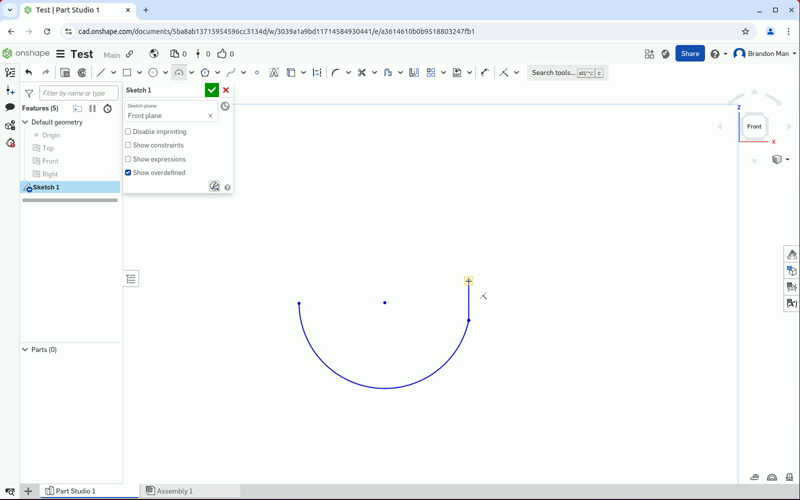
scroll(-6)
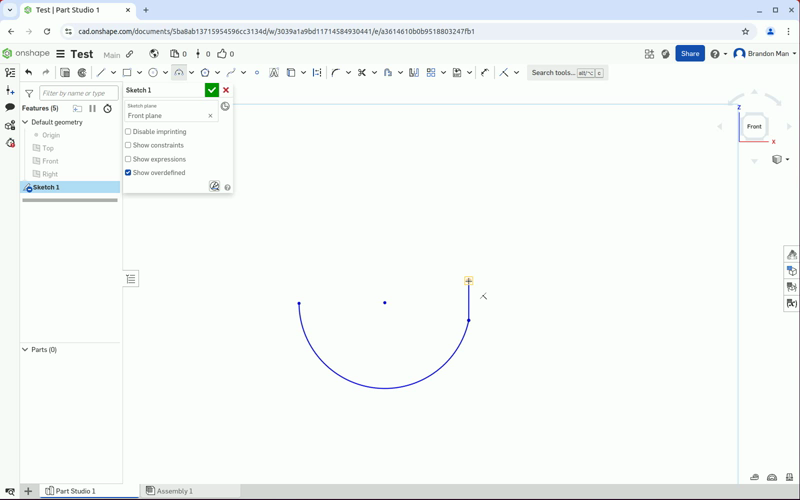
scroll(-6)
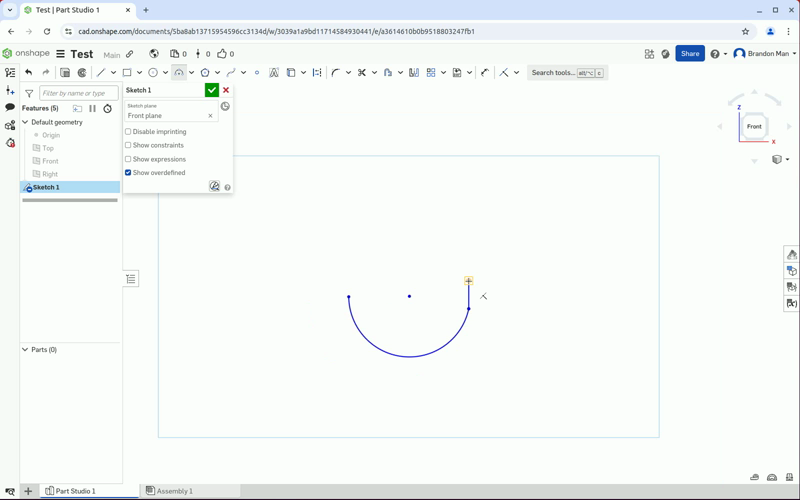
scroll(-6)
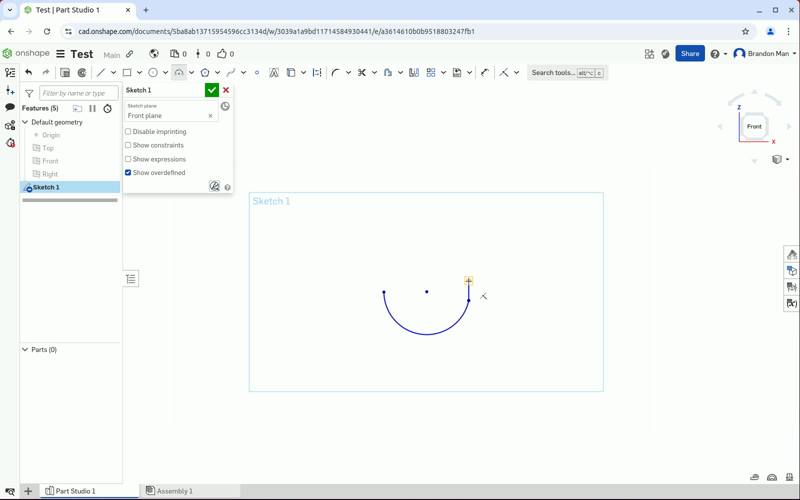
scroll(-6)
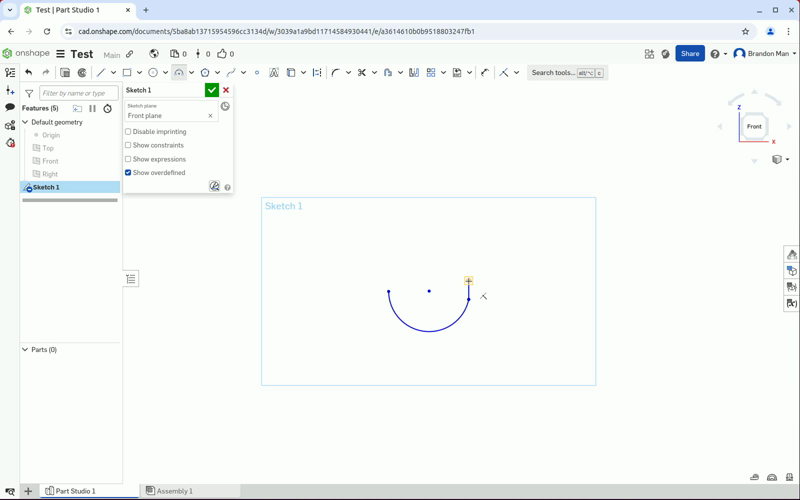
scroll(-6)
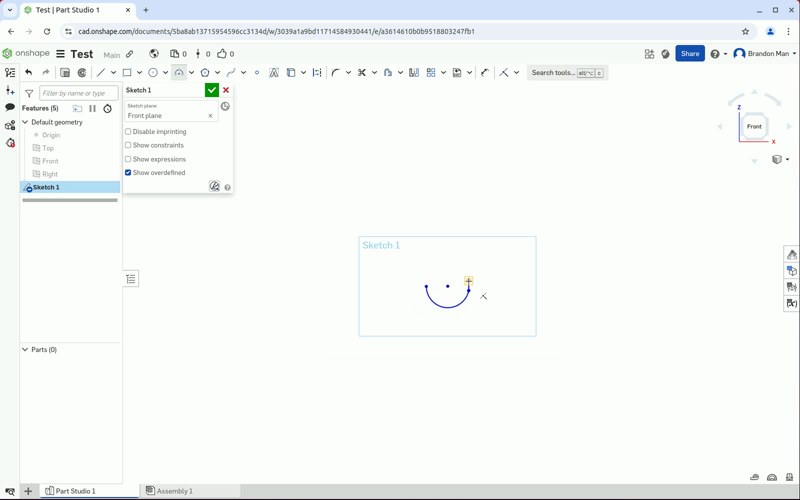
scroll(-6)
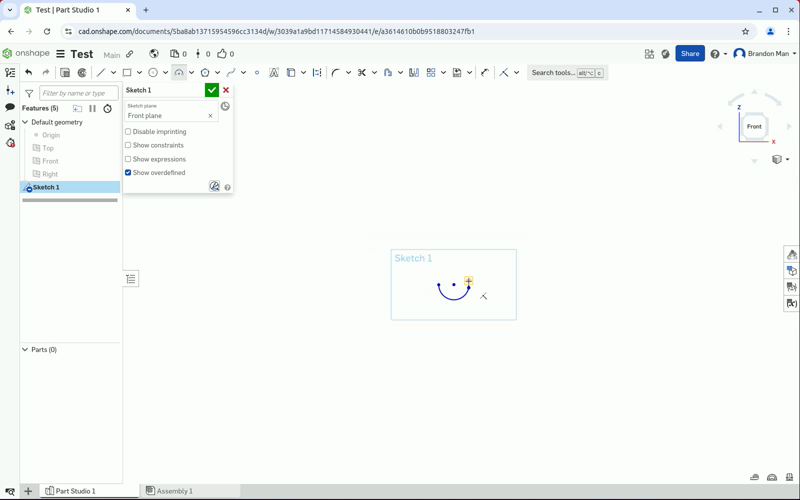
scroll(-6)
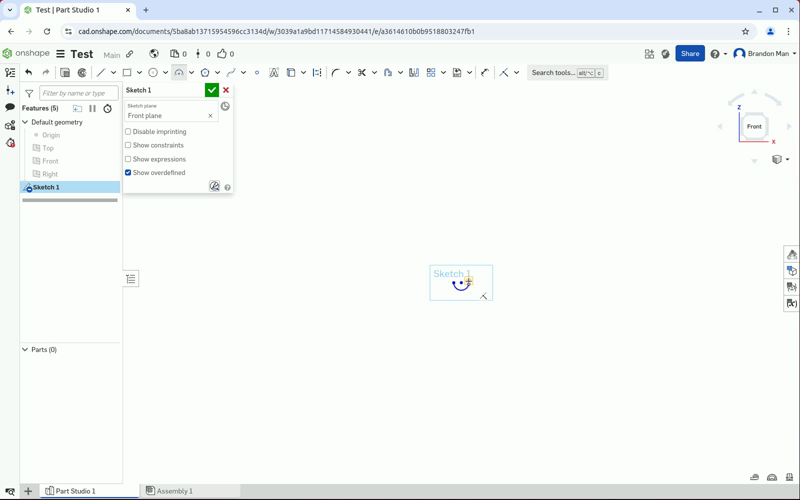
key_down(shift)
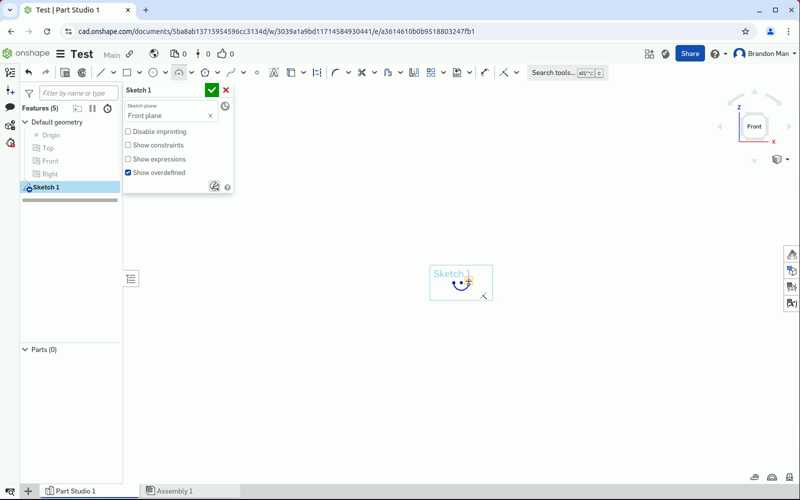
mouse_move(453, 282)
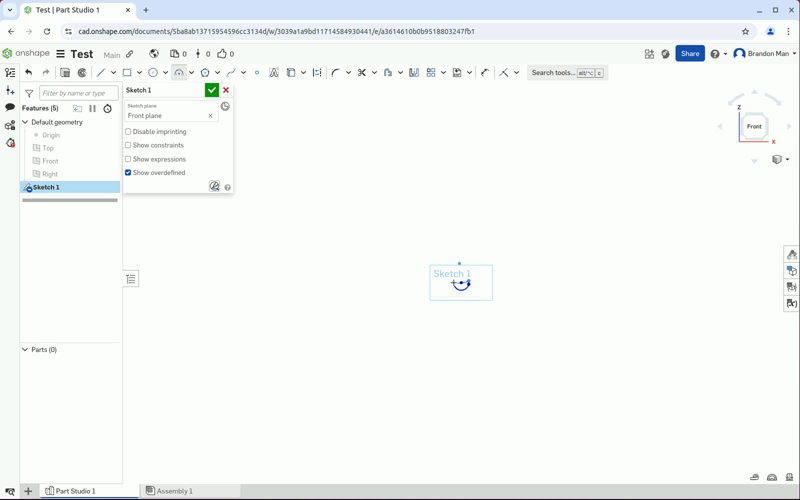
scroll(6)
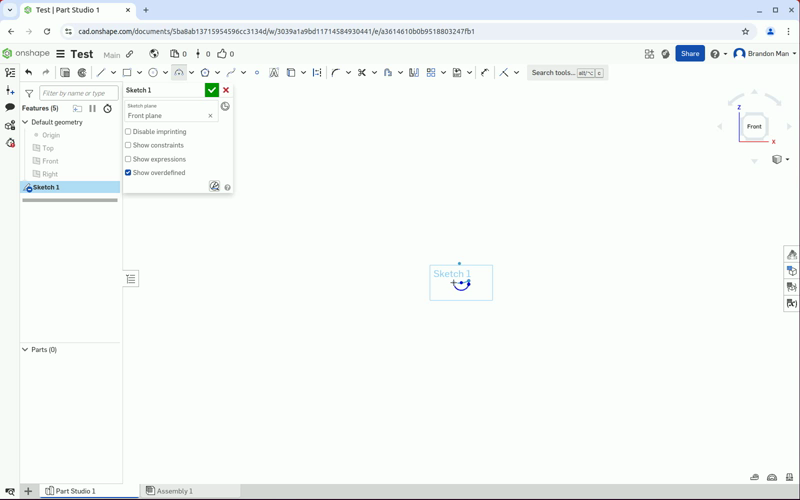
scroll(6)
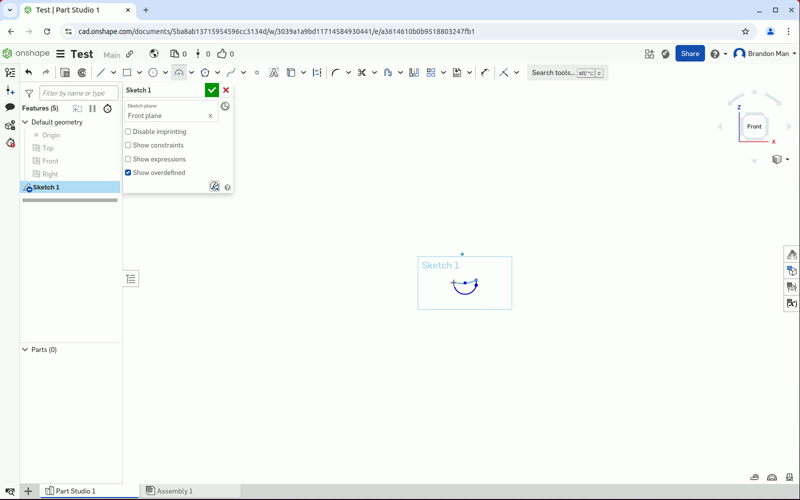
scroll(6)
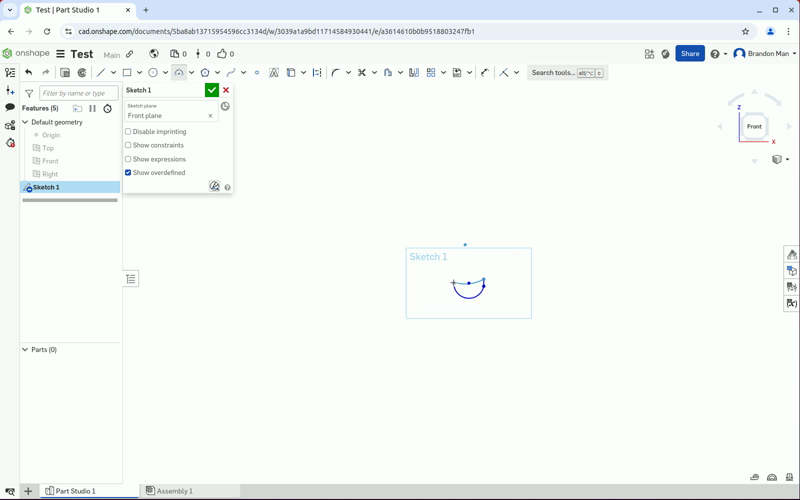
scroll(6)
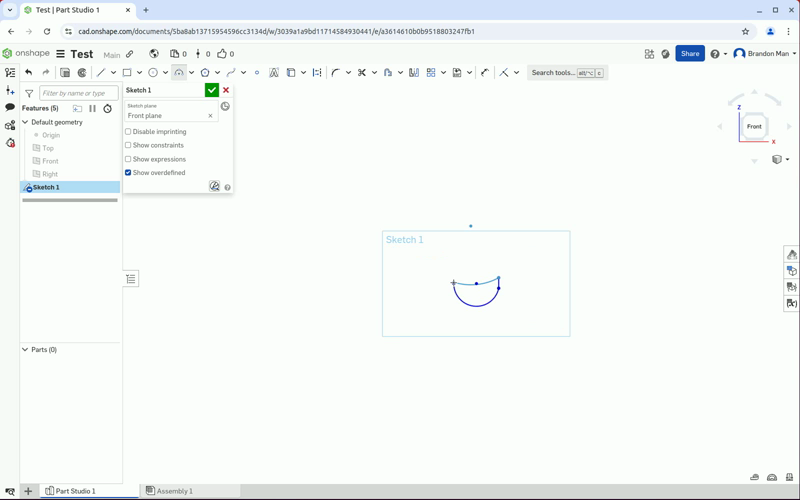
scroll(6)
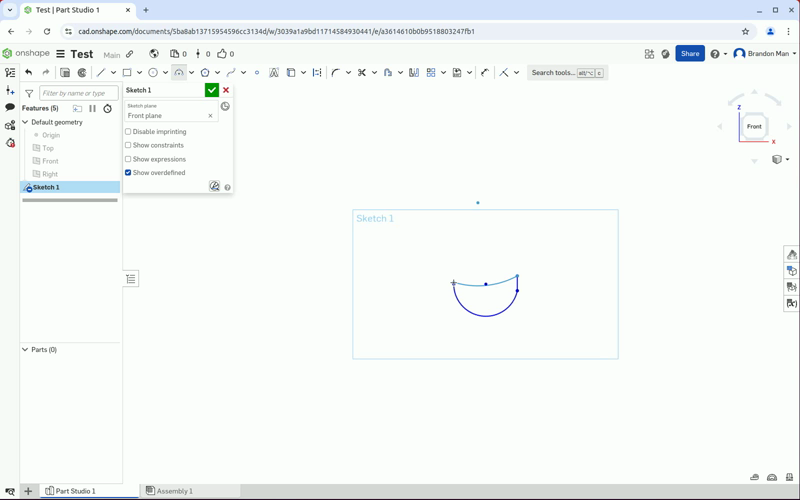
scroll(6)
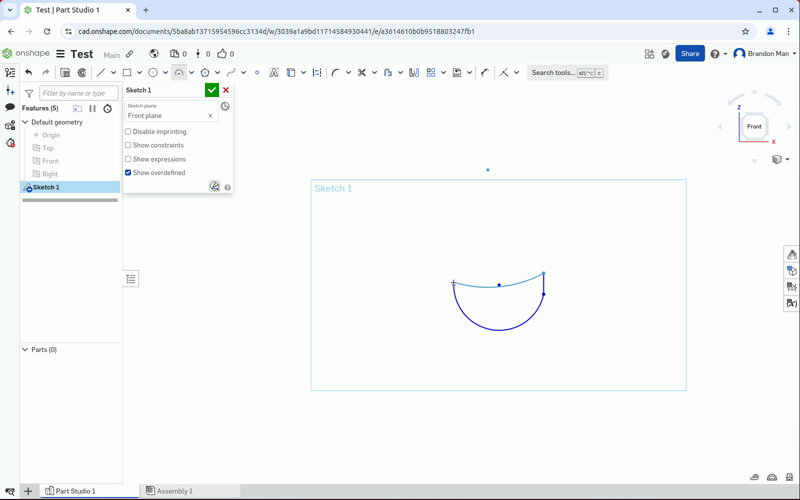
scroll(6)
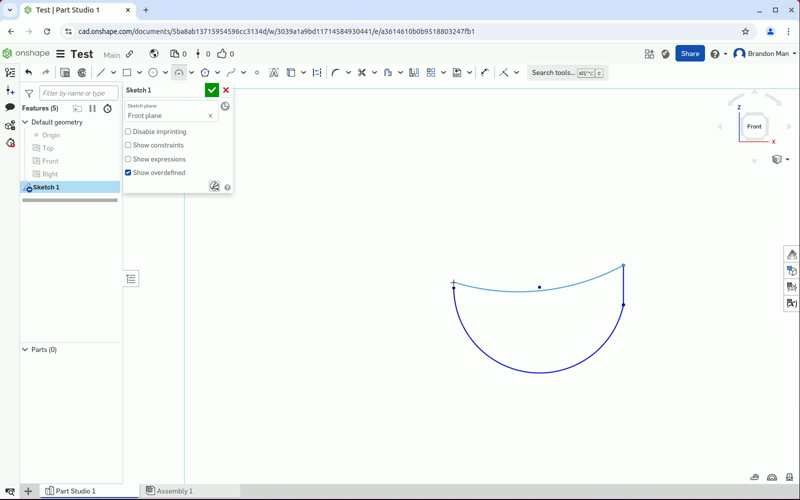
click(453, 282)
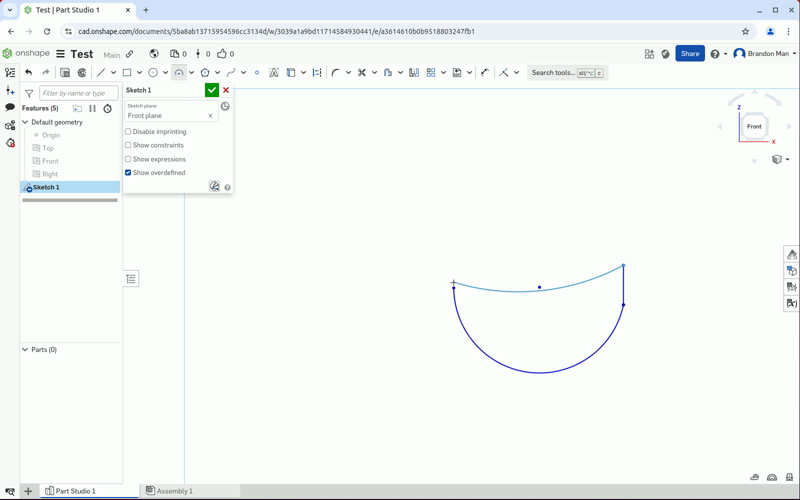
scroll(-6)
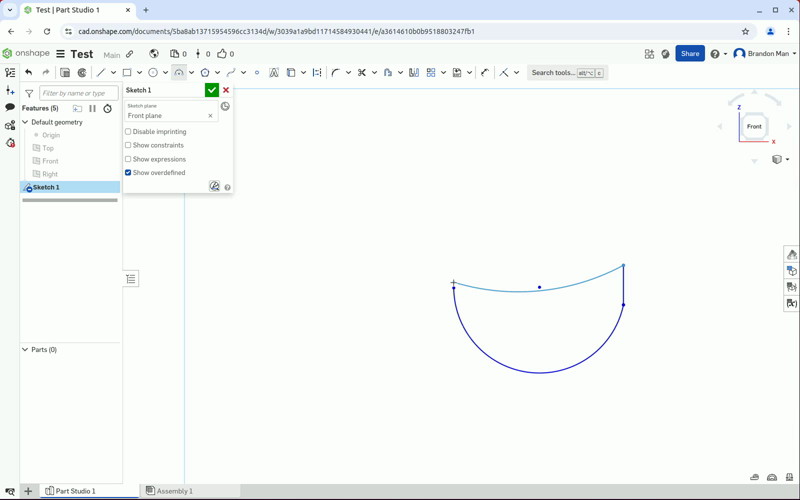
scroll(-6)
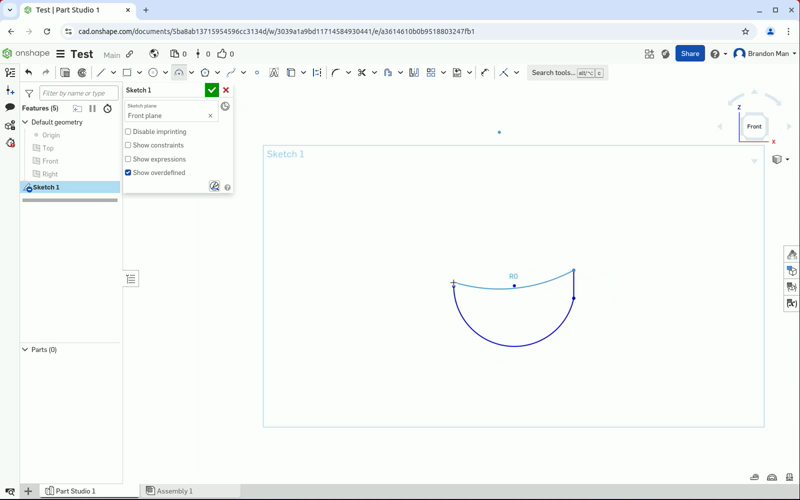
scroll(-6)
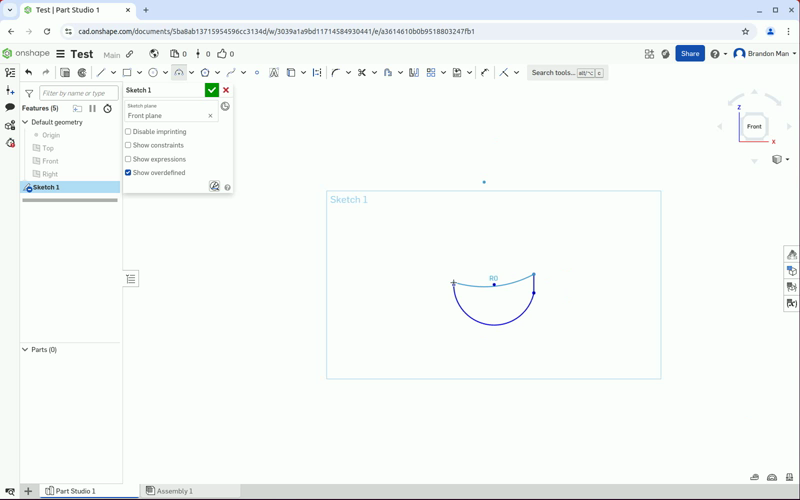
scroll(-6)
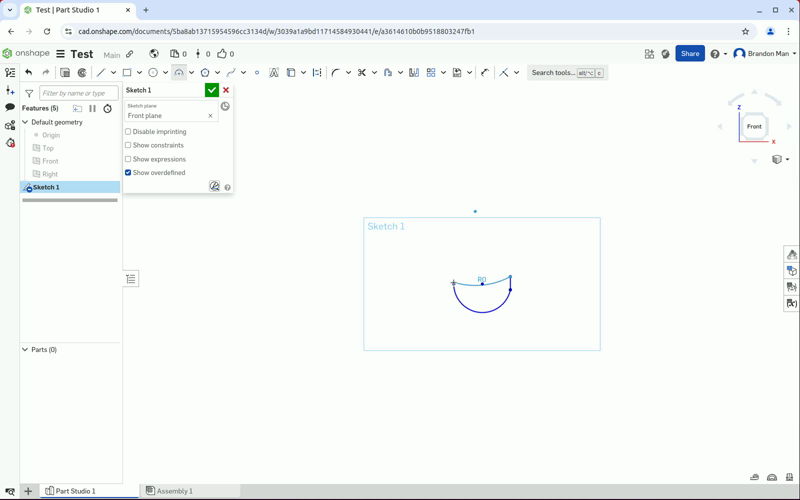
scroll(-6)
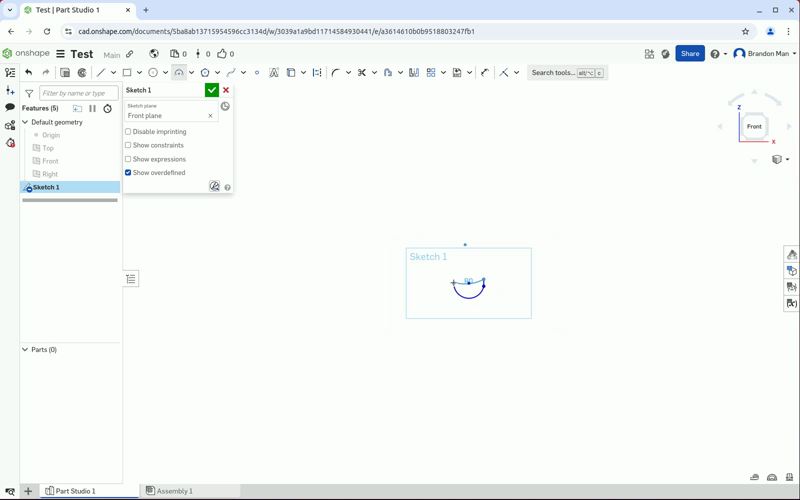
scroll(-6)
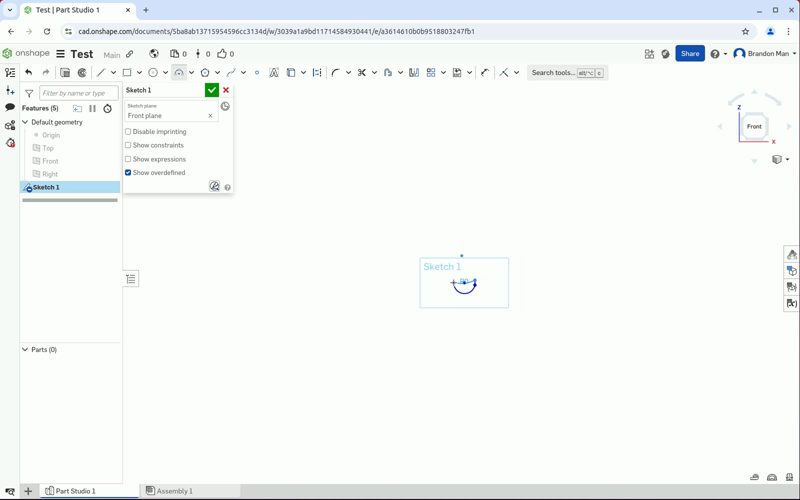
scroll(-6)
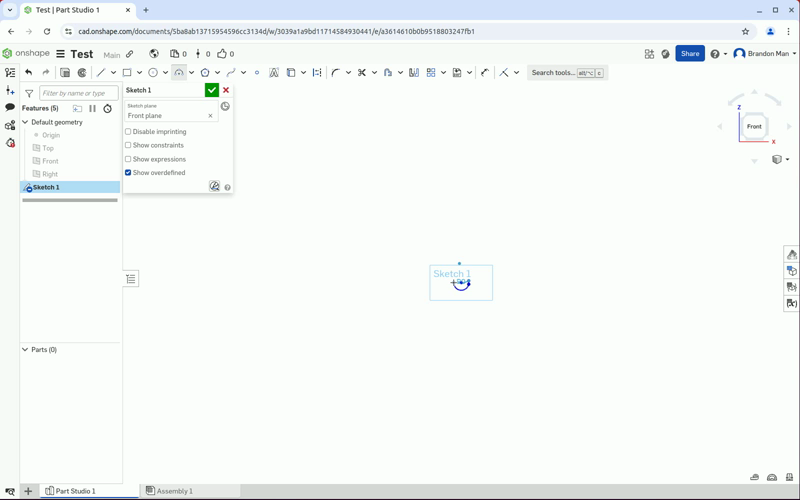
mouse_move(460, 275)
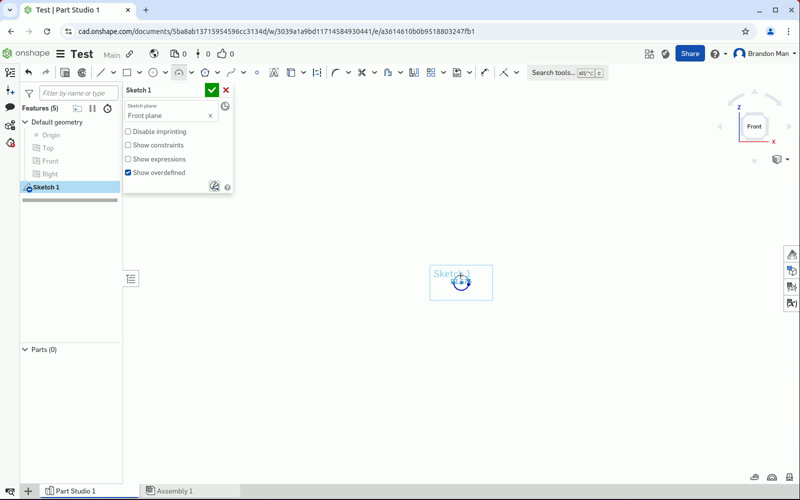
click(460, 275)
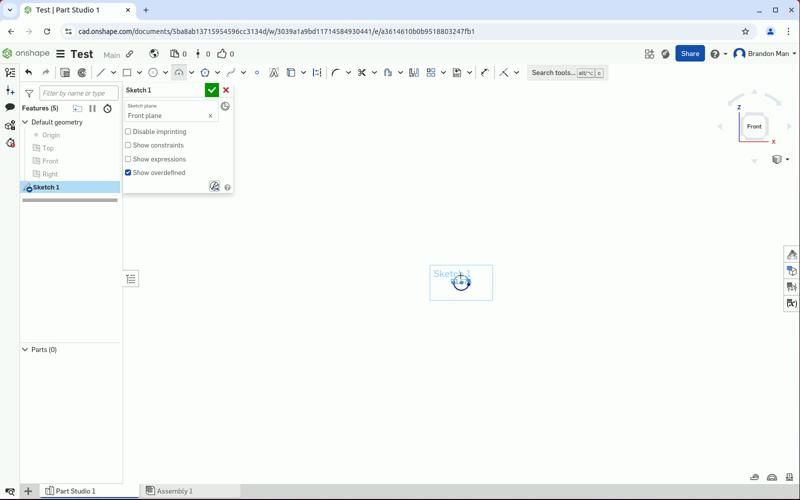
key_up(shift)
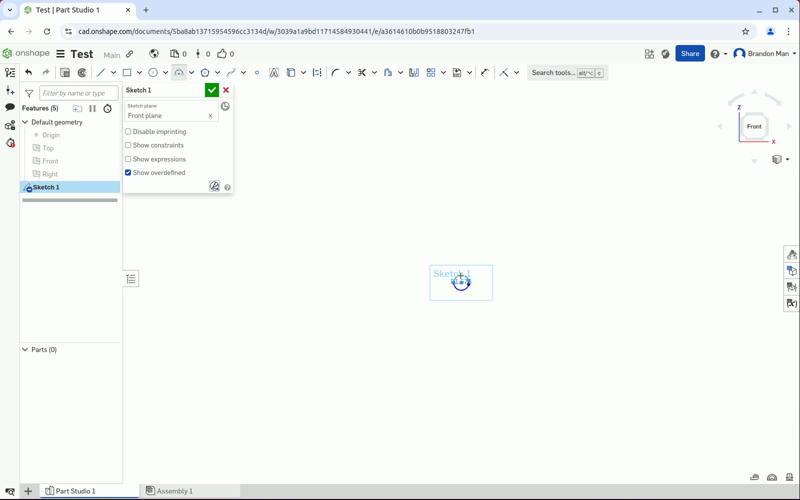
key(esc)
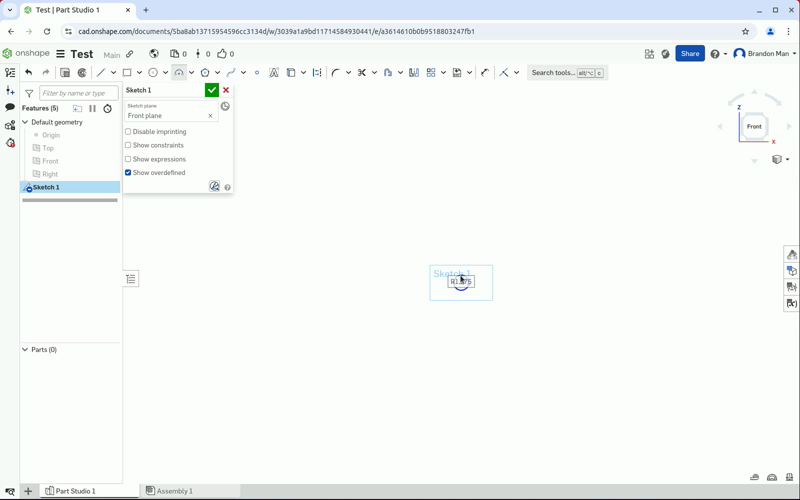
key(l)
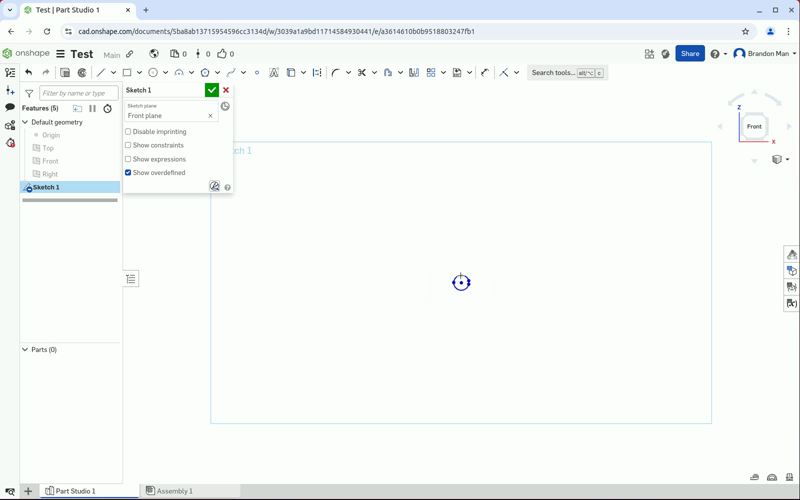
mouse_move(453, 282)
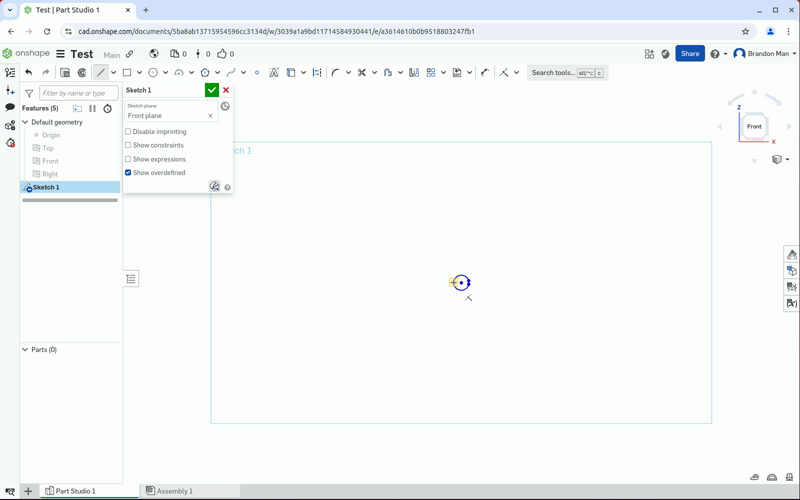
scroll(6)
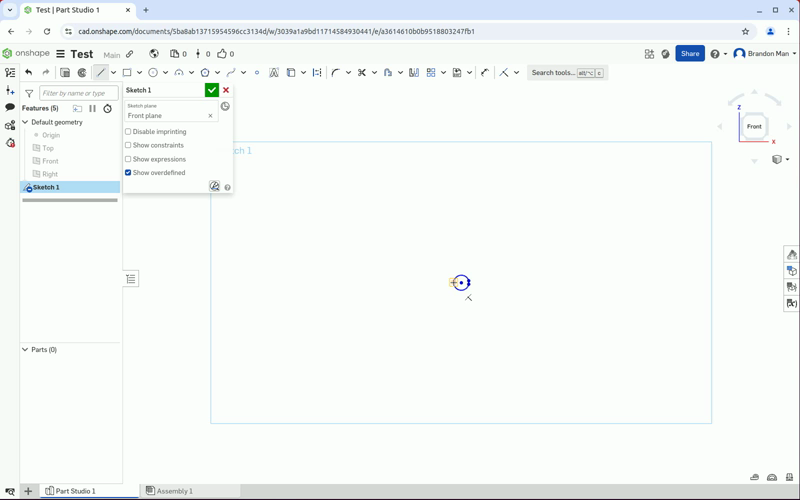
scroll(6)
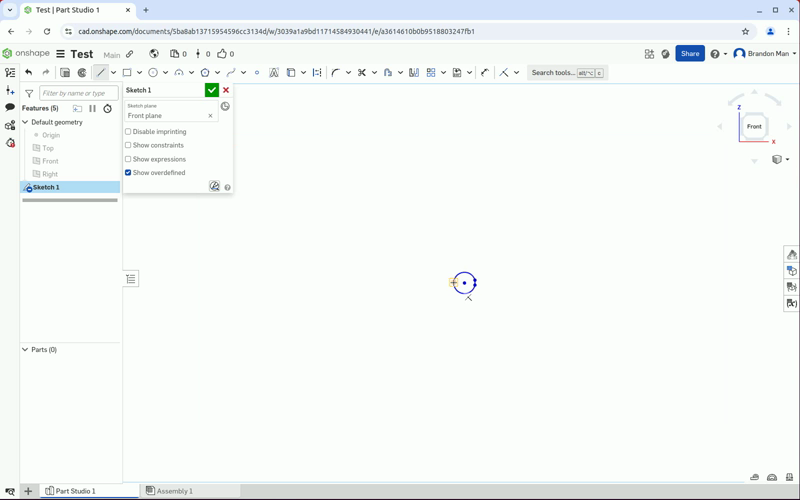
scroll(6)
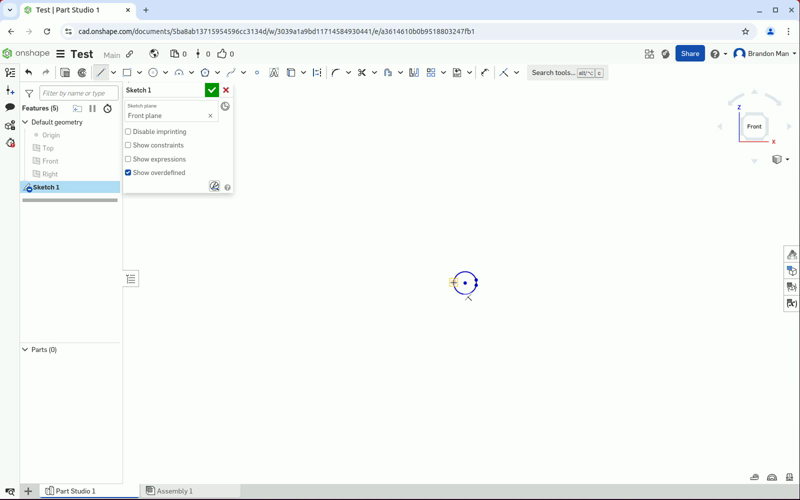
scroll(6)
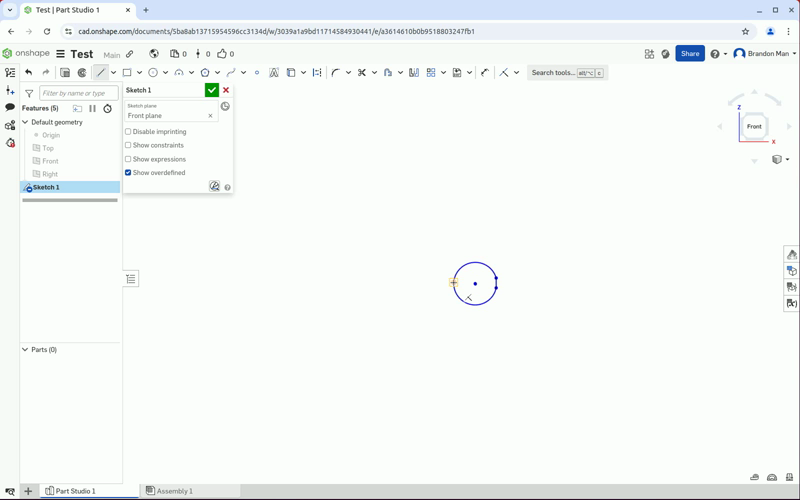
scroll(6)
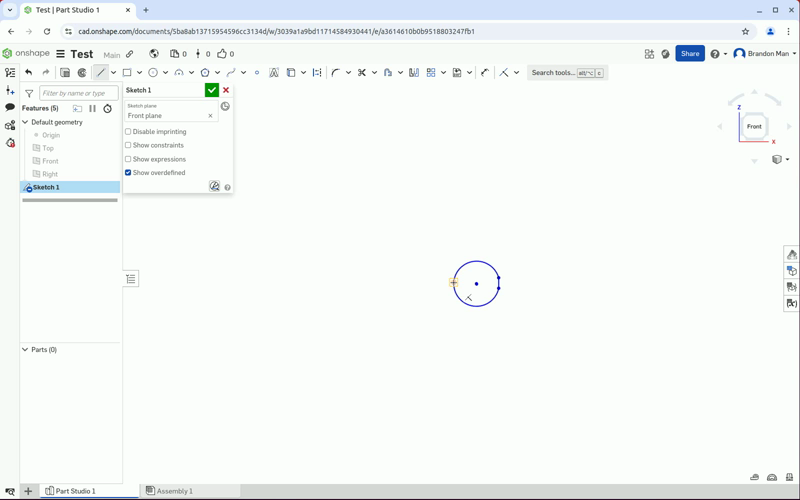
scroll(6)
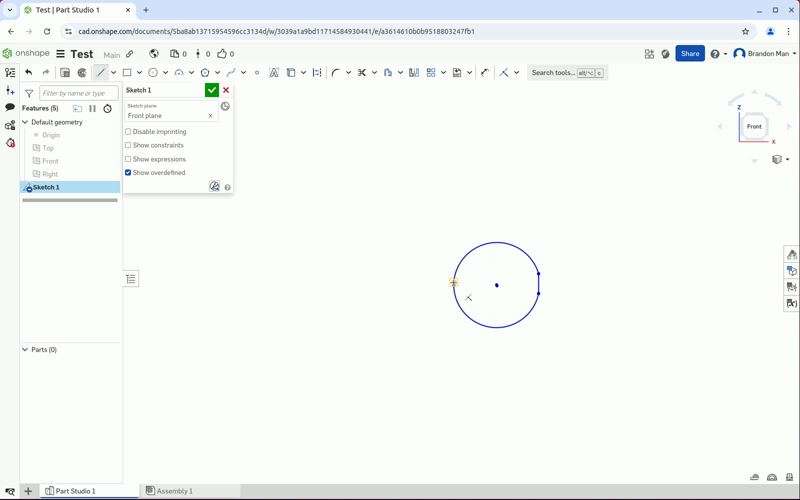
scroll(6)
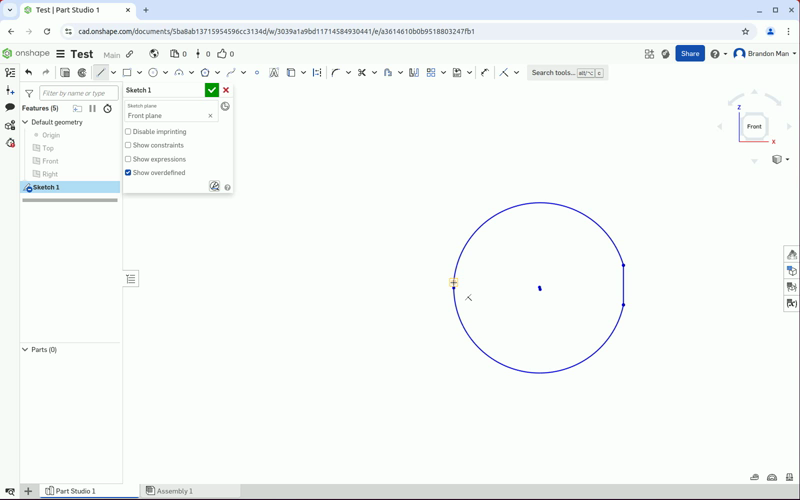
click(453, 282)
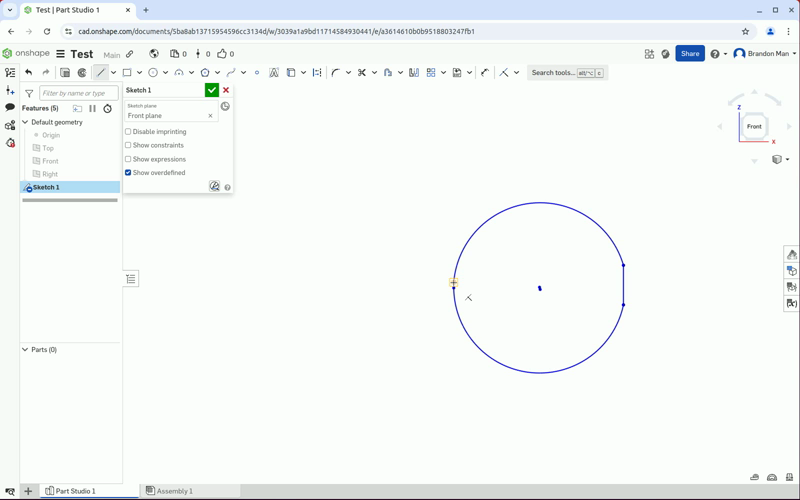
scroll(-6)
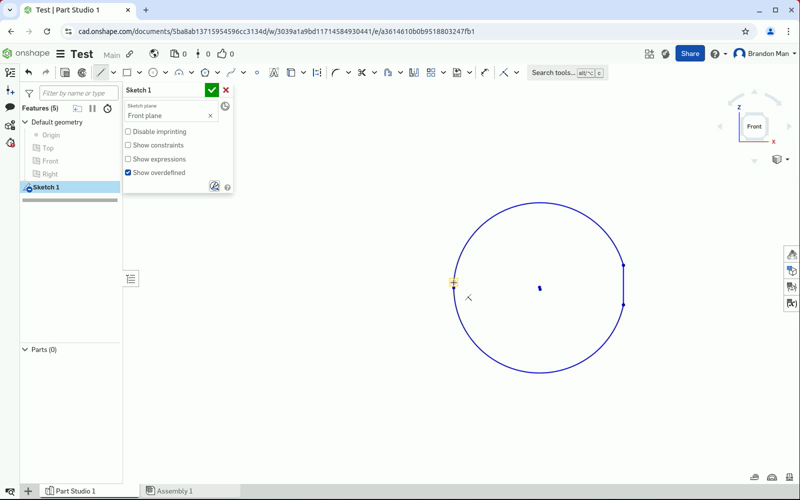
scroll(-6)
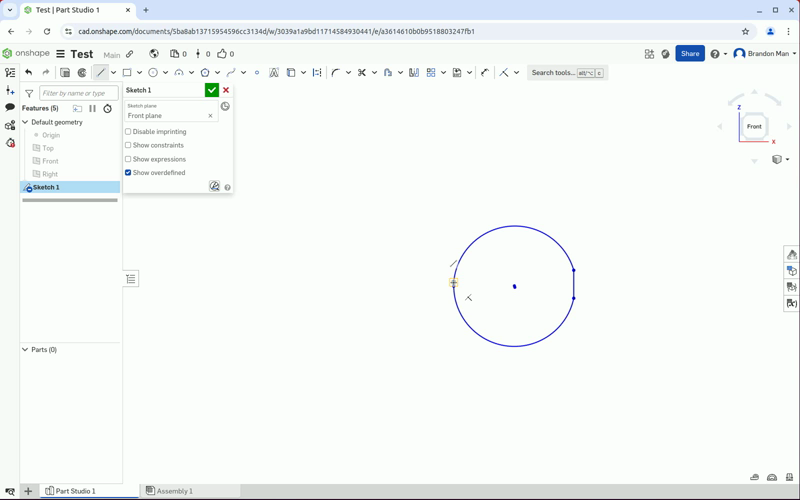
scroll(-6)
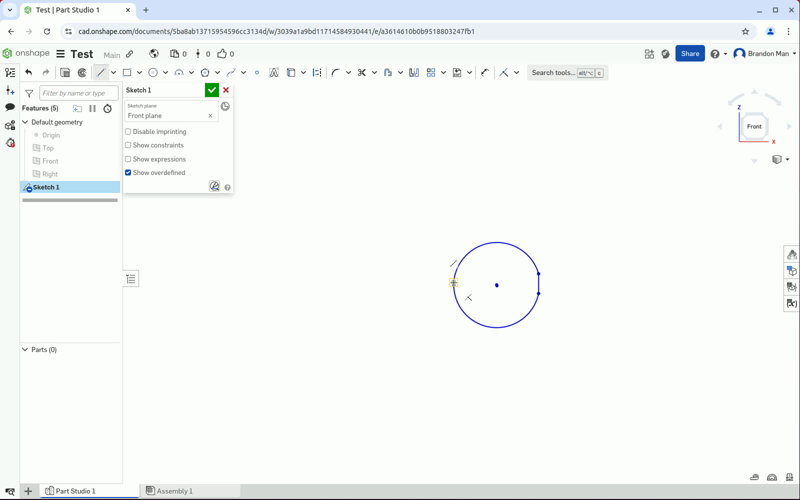
scroll(-6)
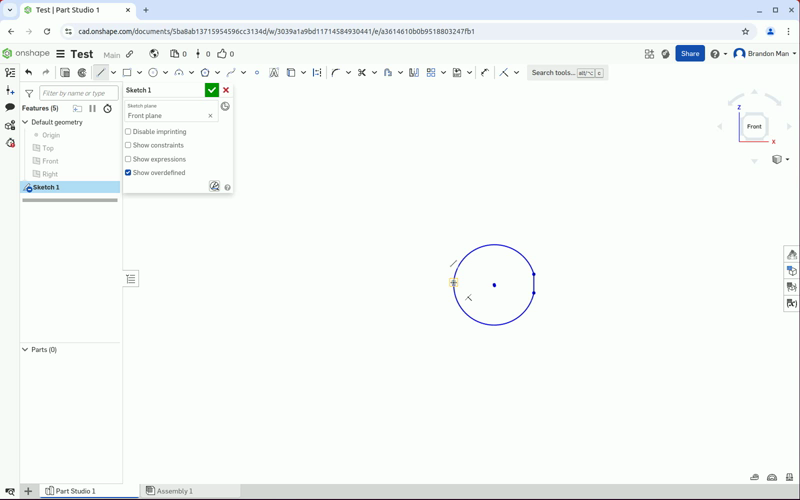
scroll(-6)
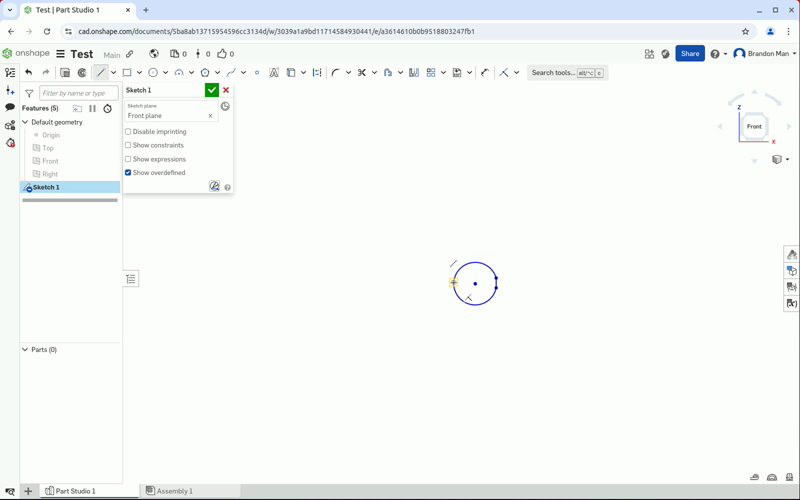
scroll(-6)
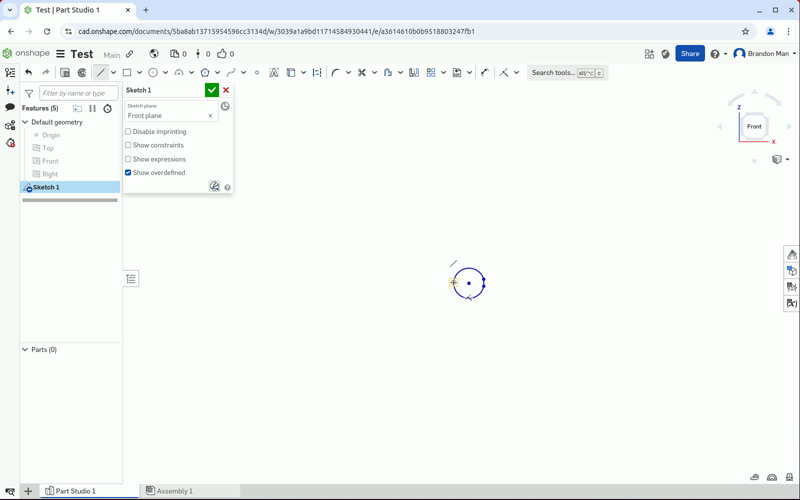
scroll(-6)
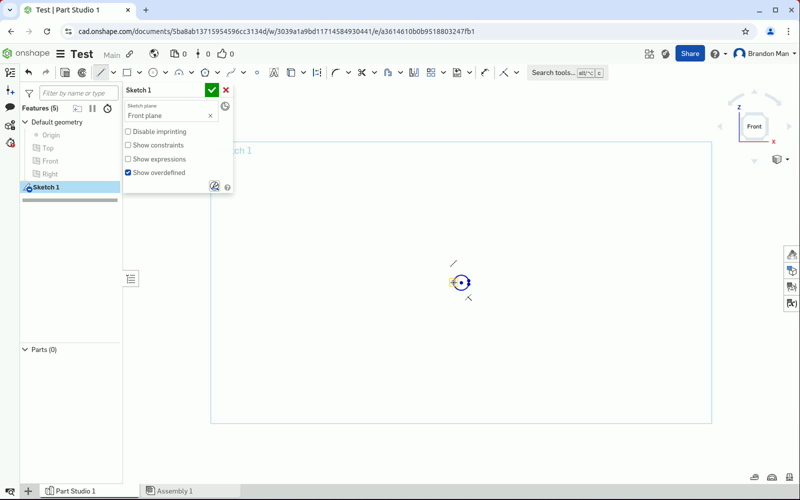
mouse_move(483, 282)
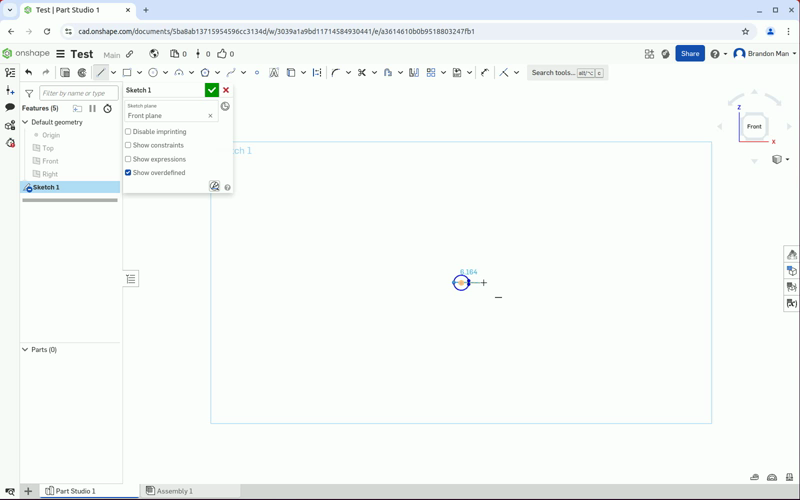
key_down(shift)
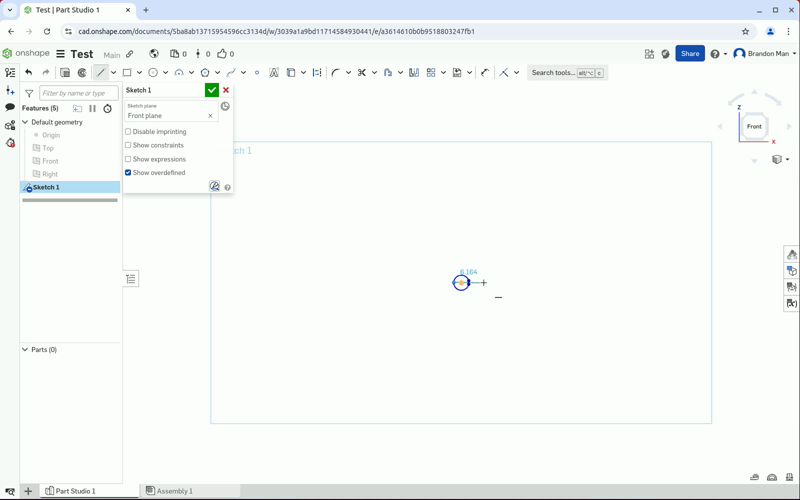
mouse_move(453, 282)
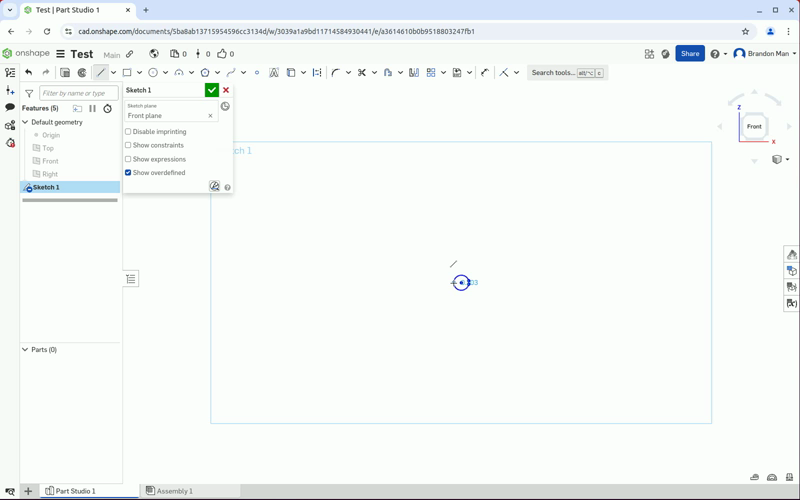
scroll(6)
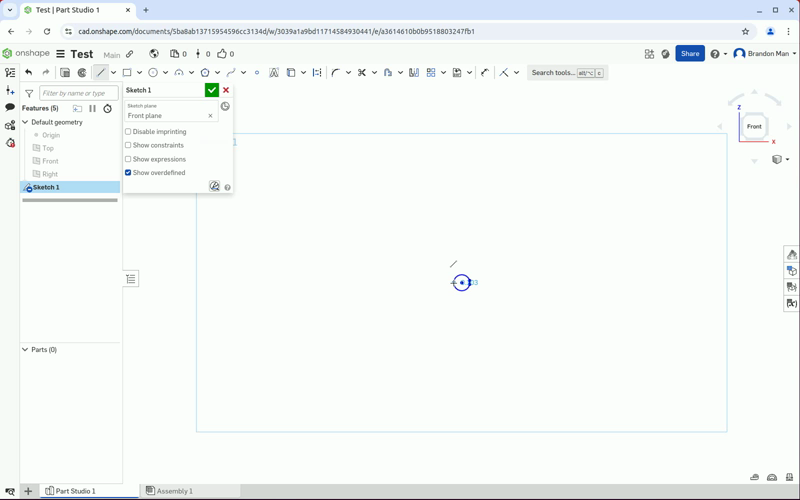
scroll(6)
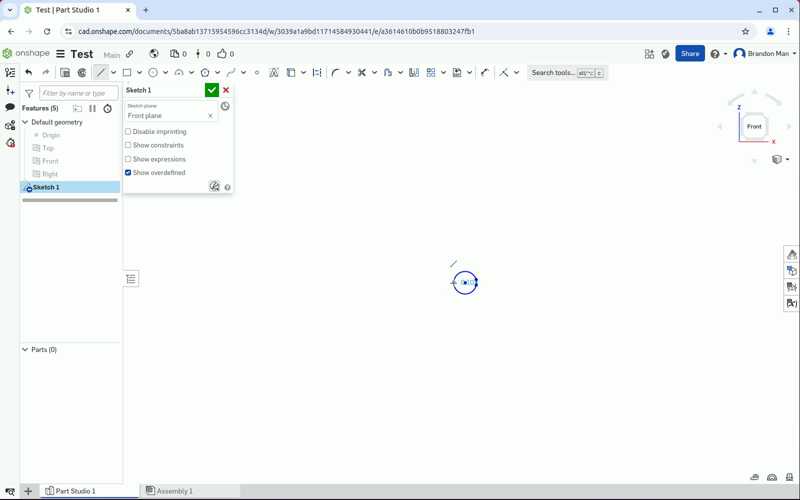
scroll(6)
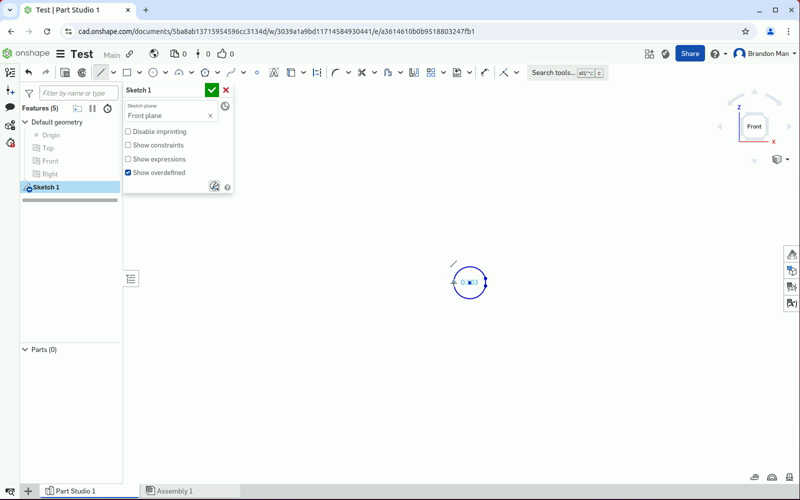
scroll(6)
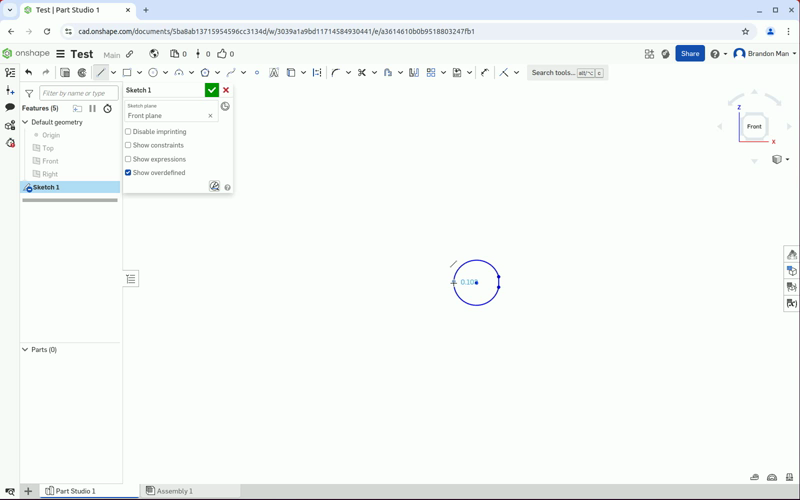
scroll(6)
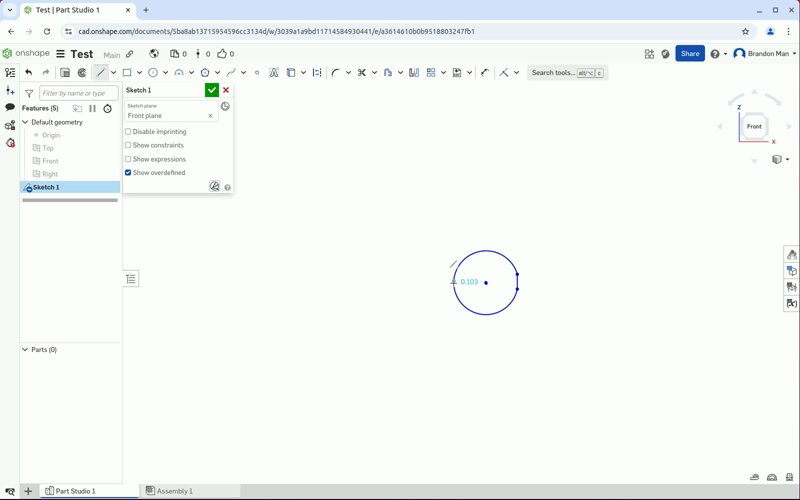
scroll(6)
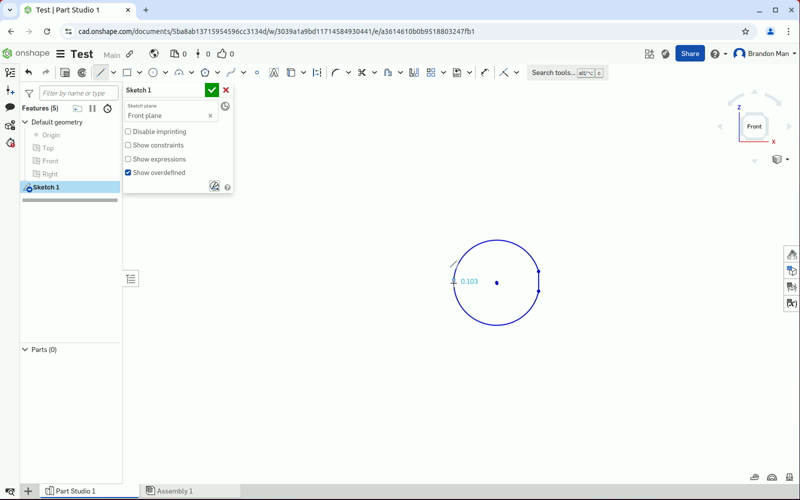
scroll(6)
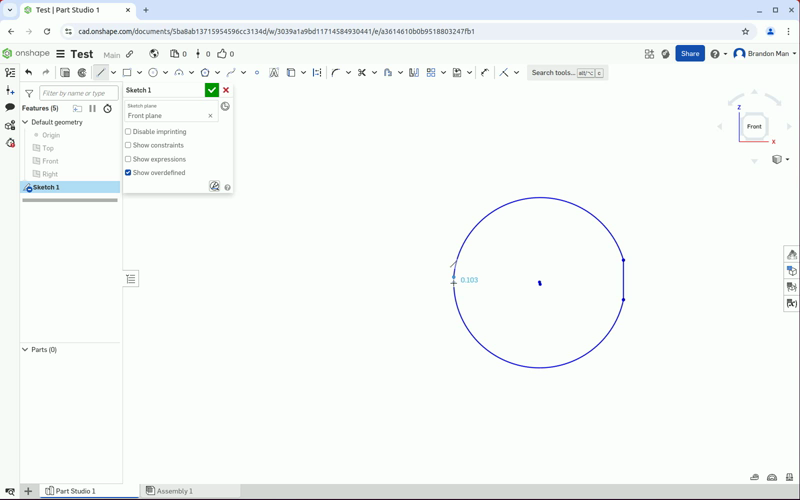
key_up(shift)
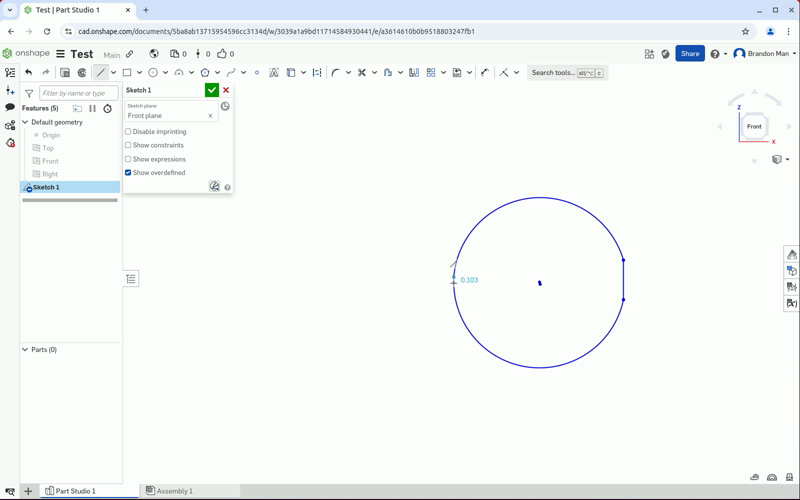
click(453, 282)
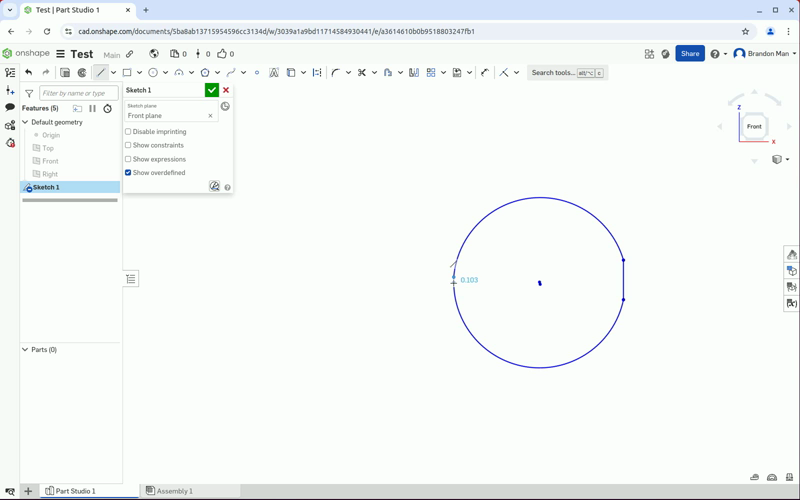
scroll(-6)
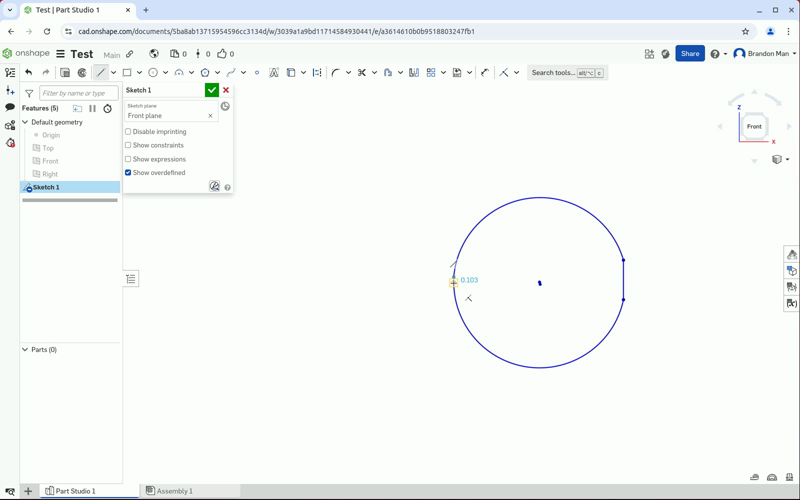
scroll(-6)
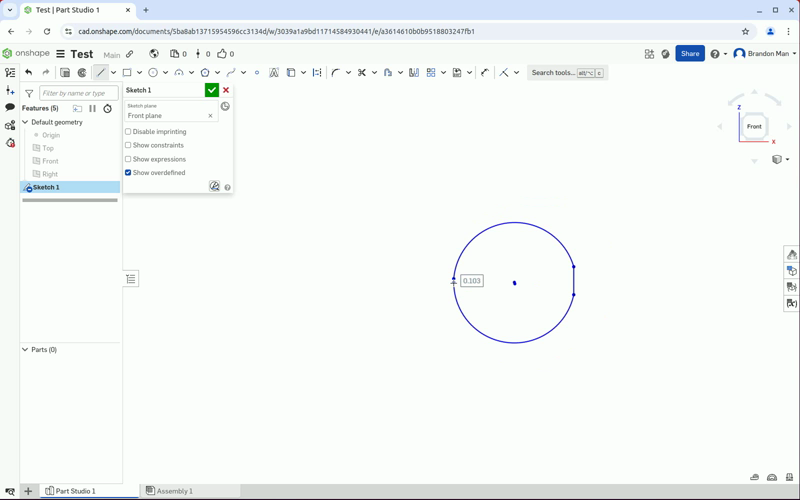
scroll(-6)
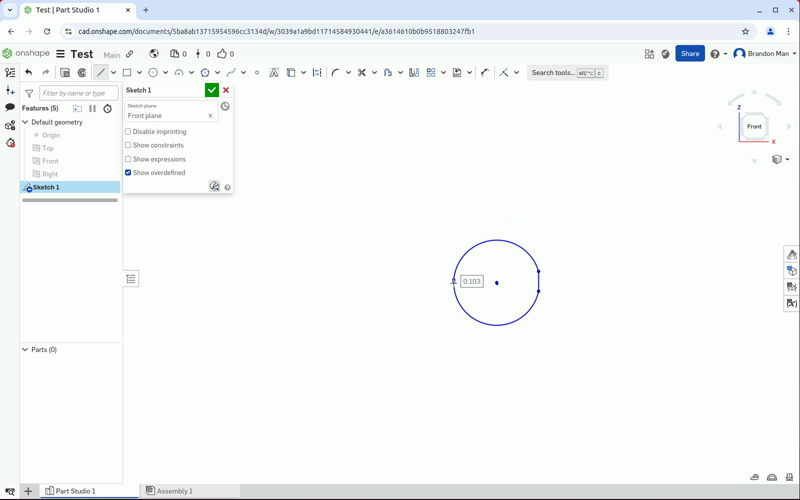
scroll(-6)
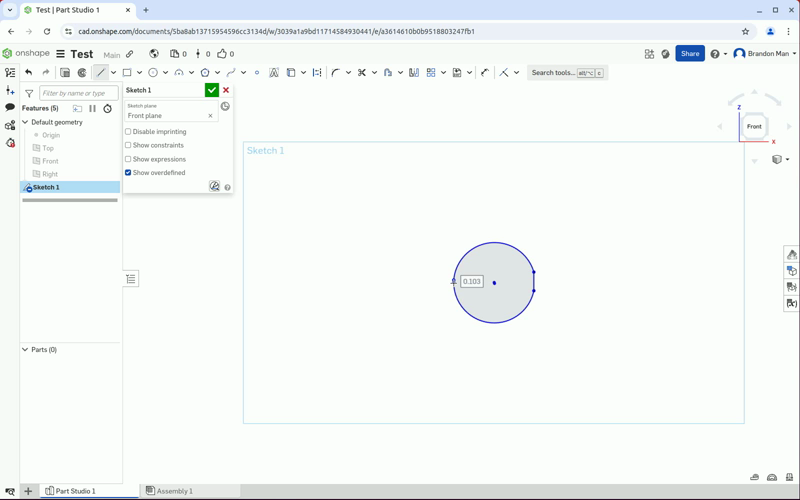
scroll(-6)
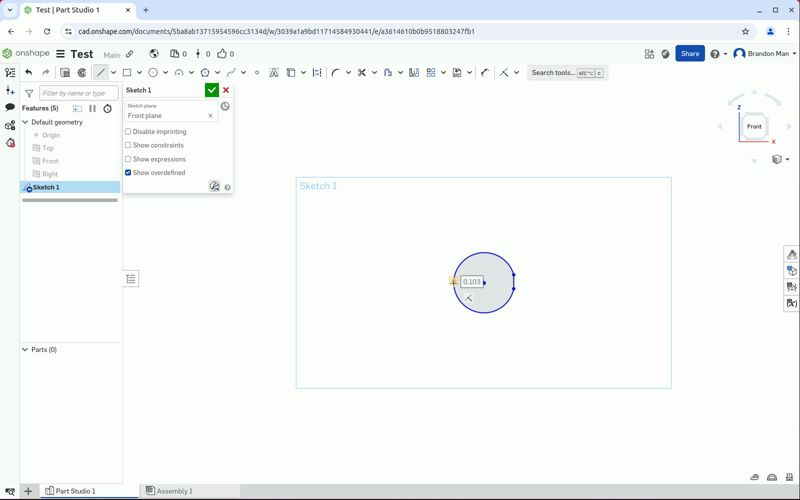
scroll(-6)
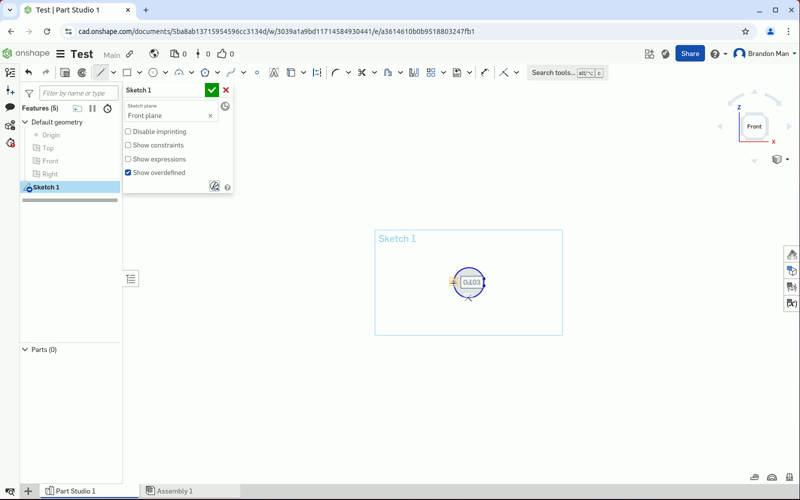
scroll(-6)
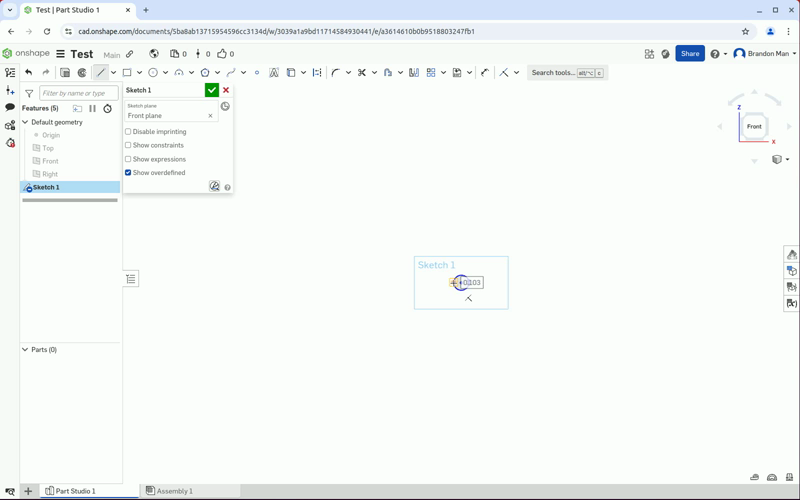
key(esc)
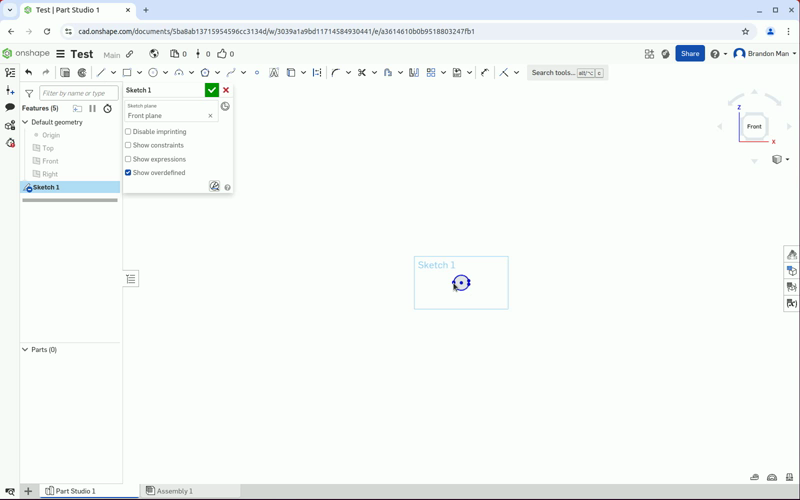
key(c)
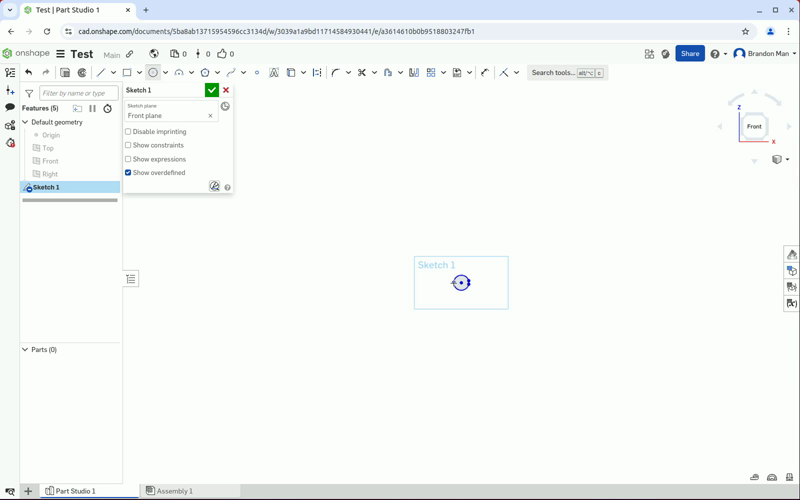
key_down(shift)
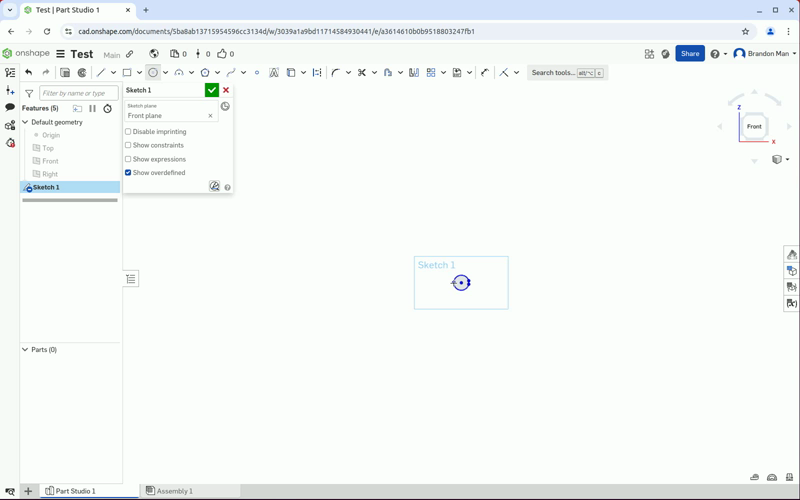
mouse_move(461, 282)
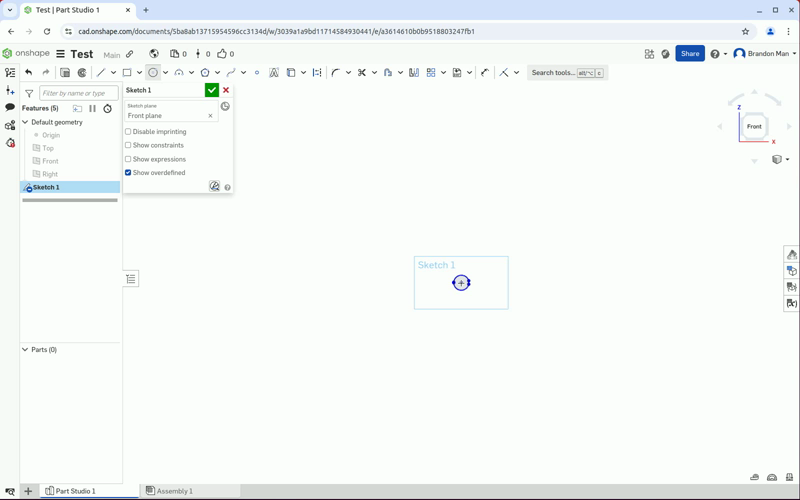
click(461, 282)
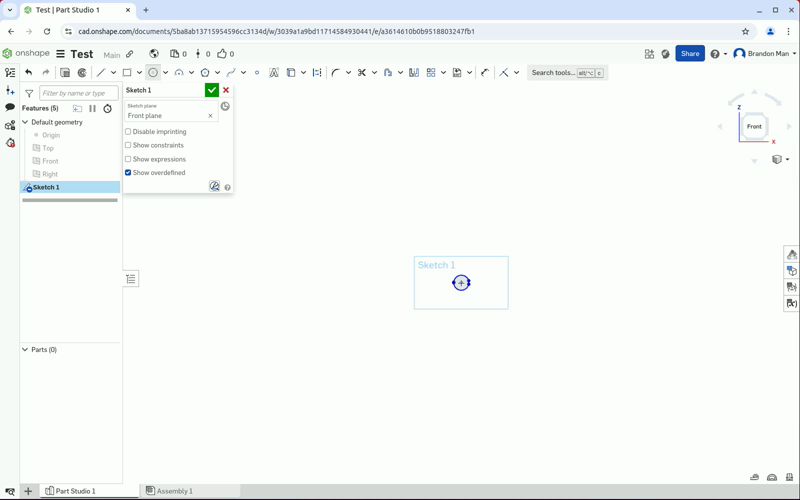
key_up(shift)
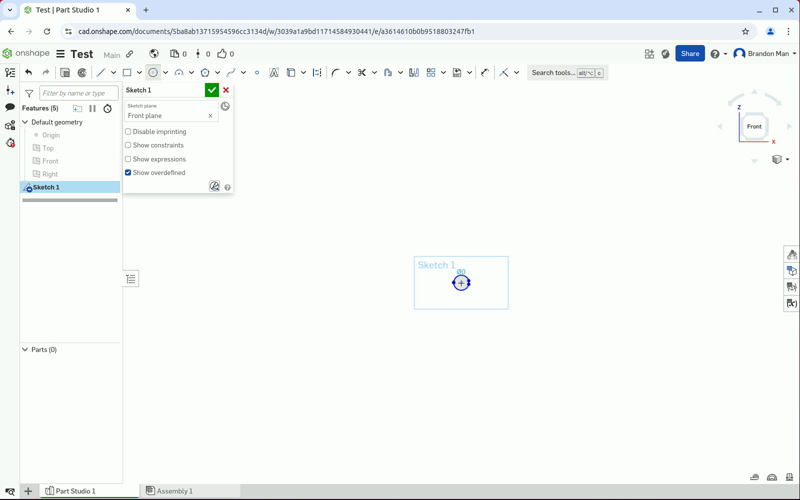
mouse_move(465, 282)
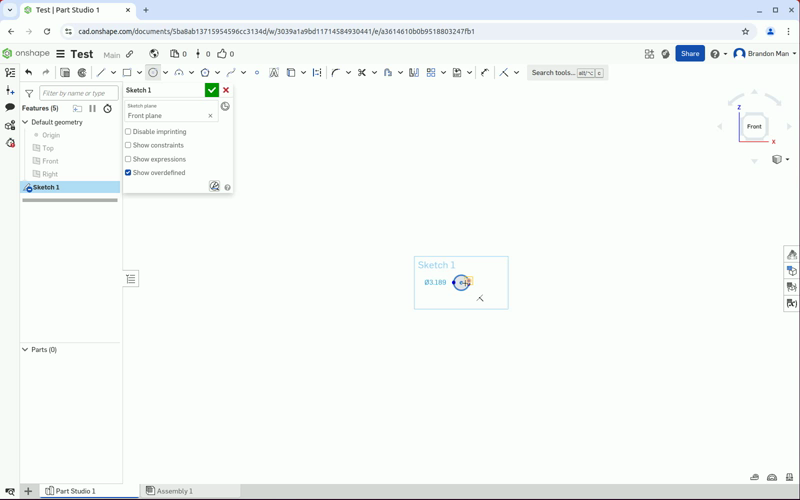
scroll(6)
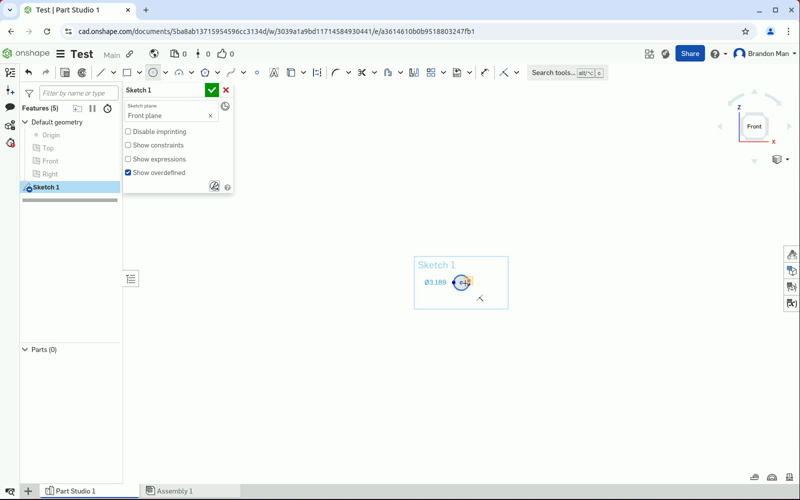
scroll(6)
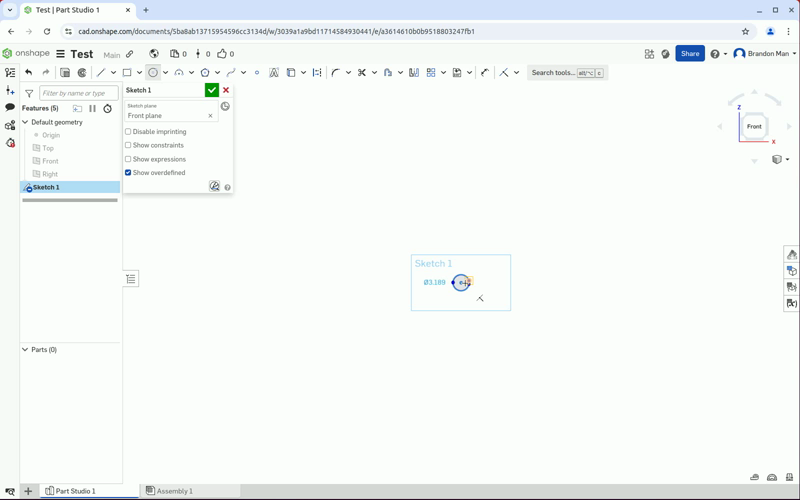
scroll(6)
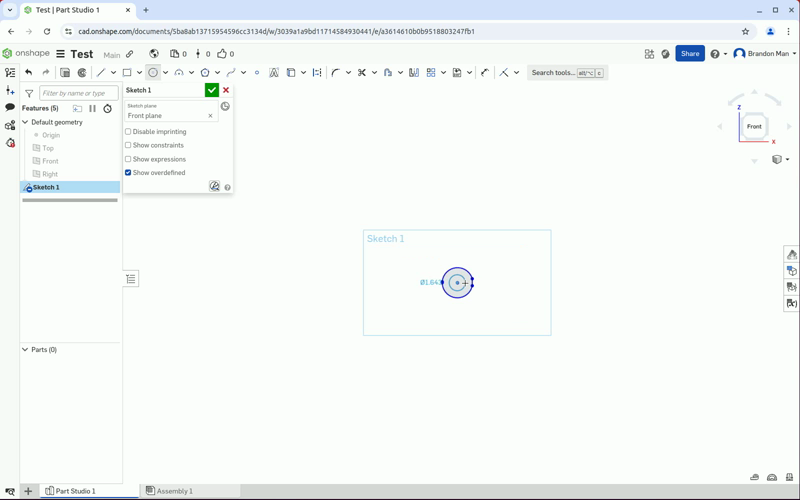
scroll(6)
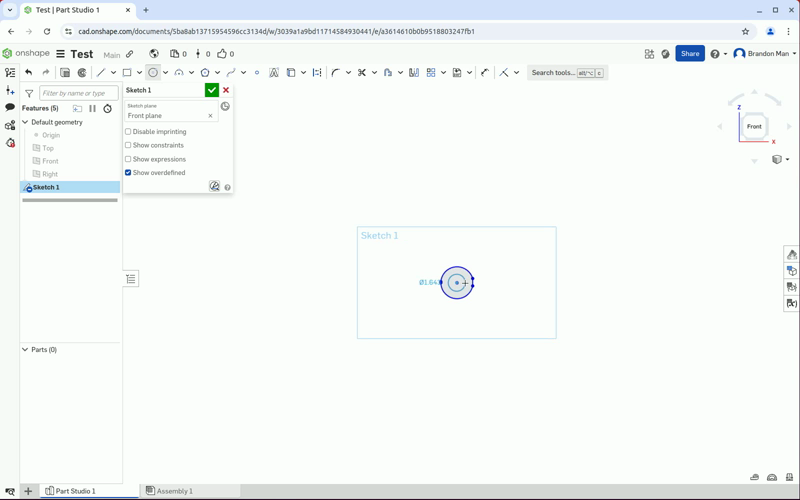
scroll(6)
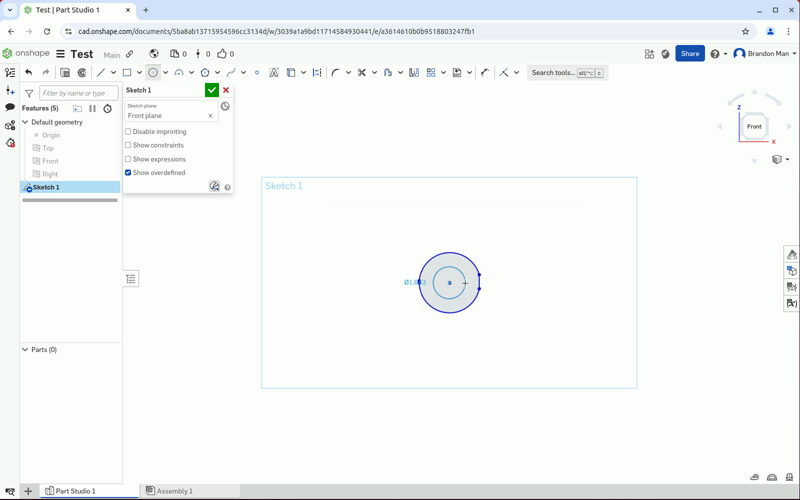
scroll(6)
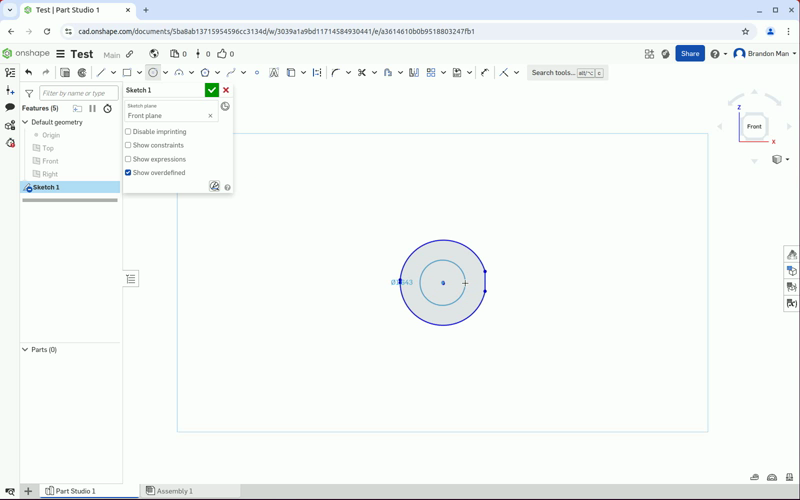
scroll(6)
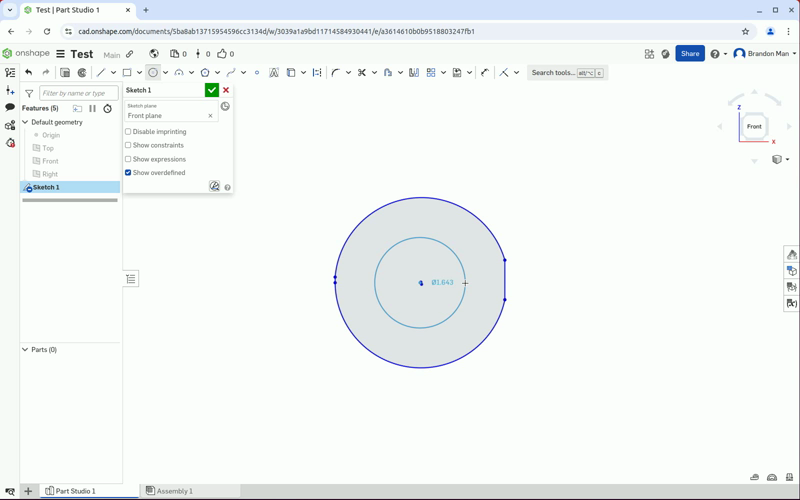
click(465, 282)
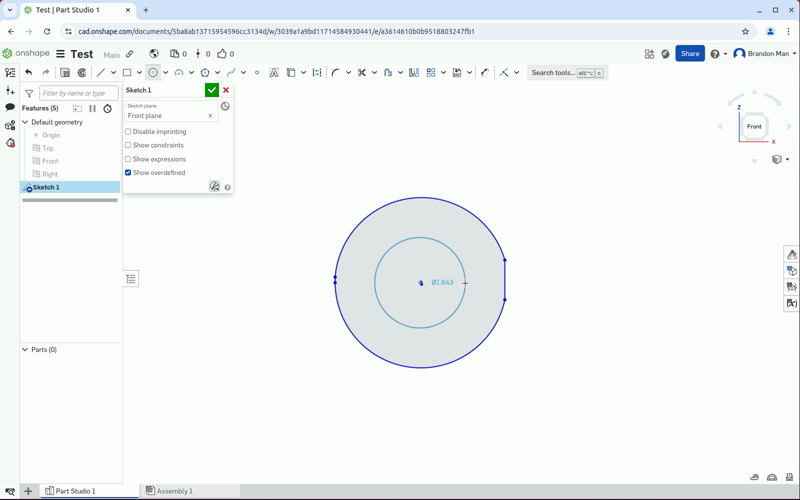
scroll(-6)
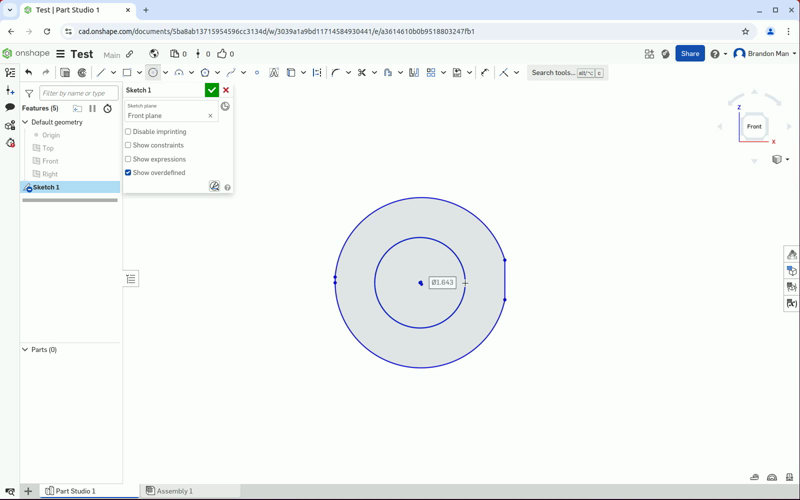
scroll(-6)
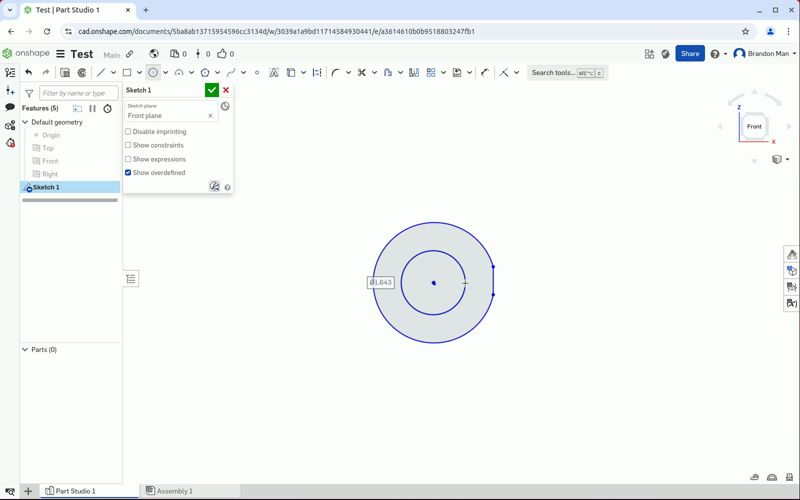
scroll(-6)
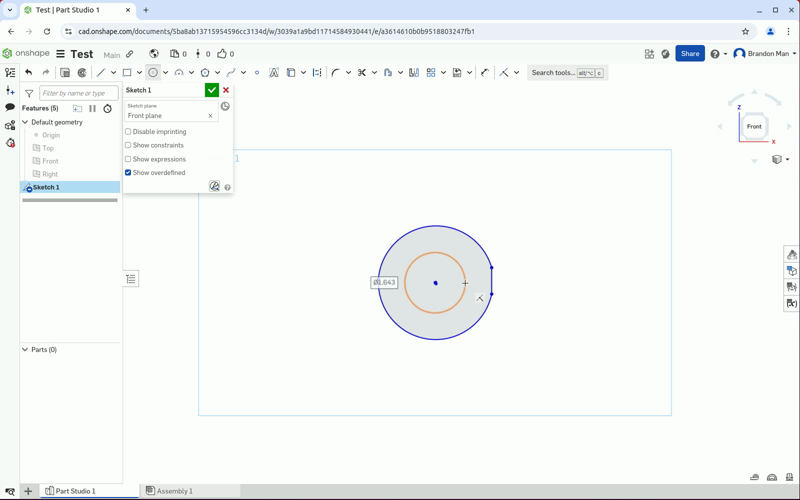
scroll(-6)
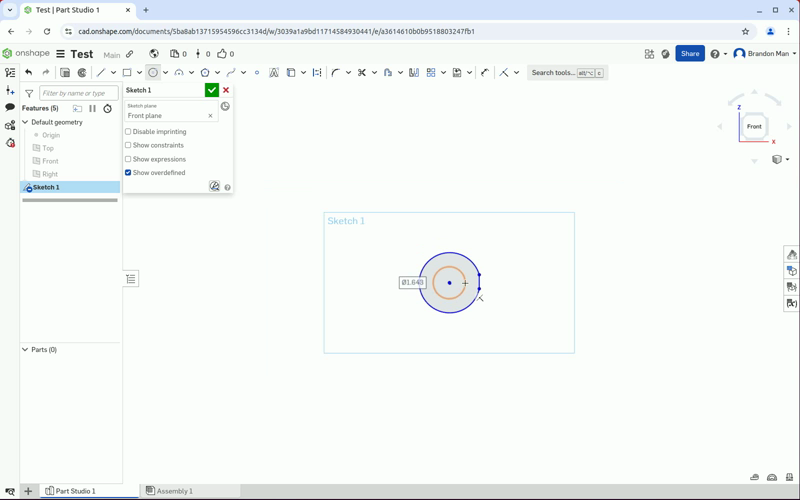
scroll(-6)
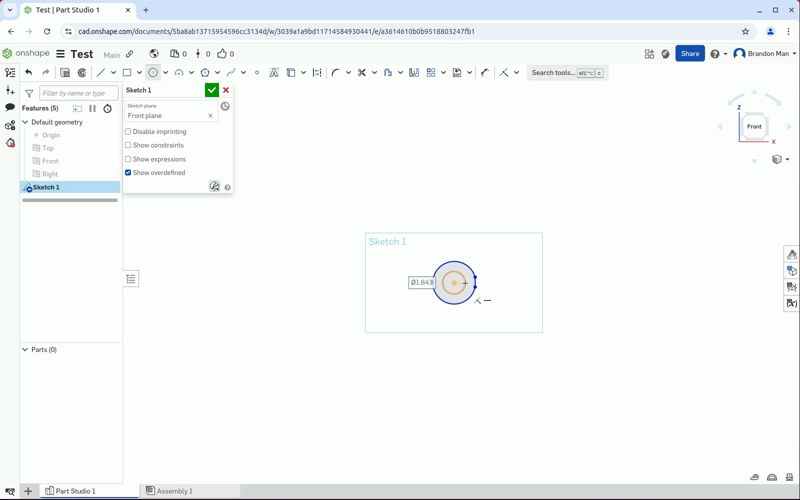
scroll(-6)
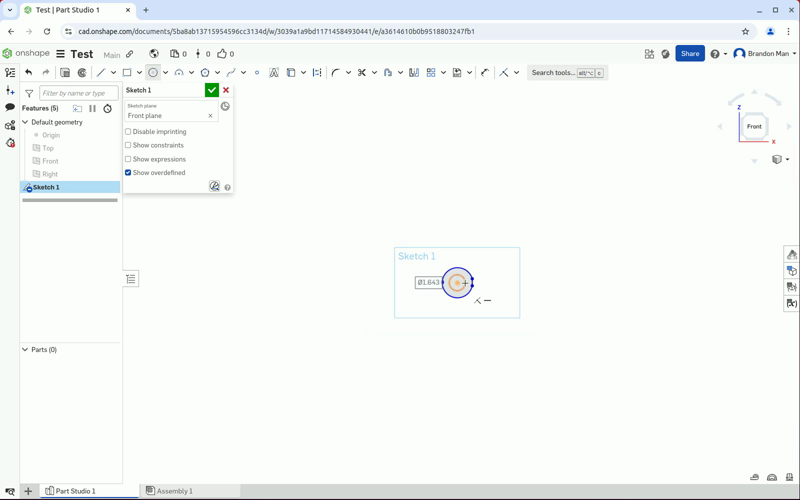
scroll(-6)
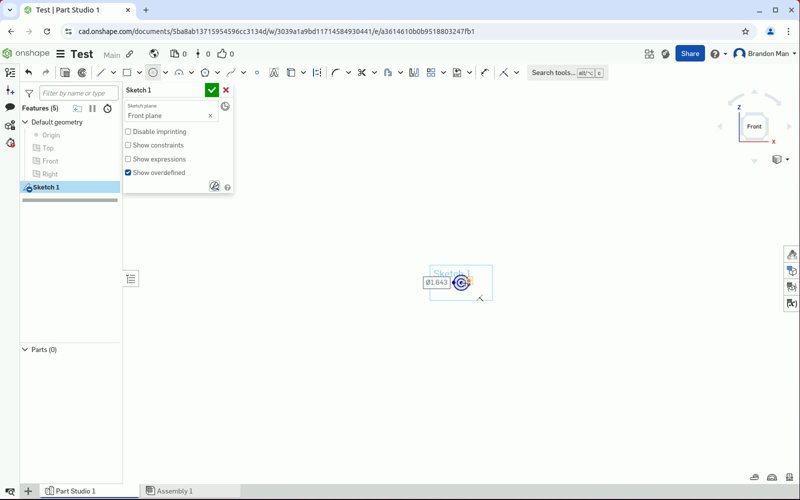
key(esc)
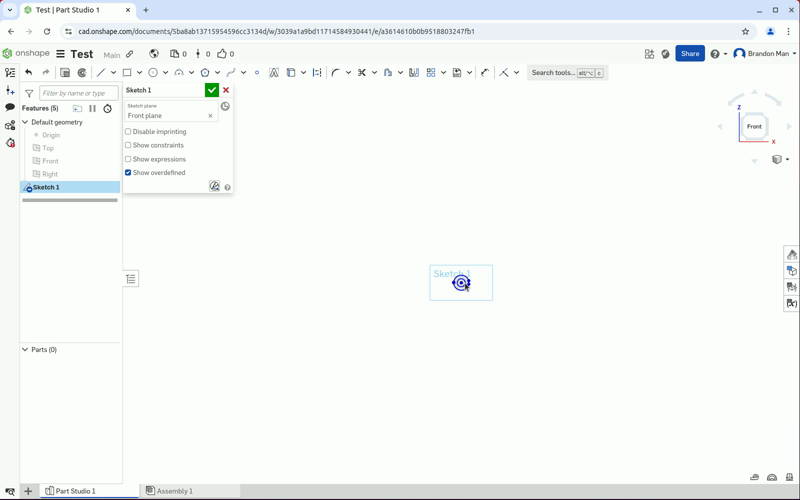
mouse_move(454, 280)
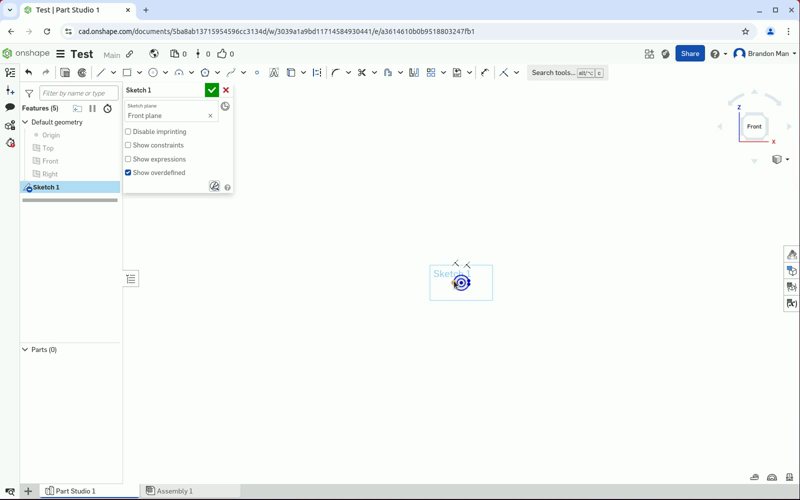
scroll(6)
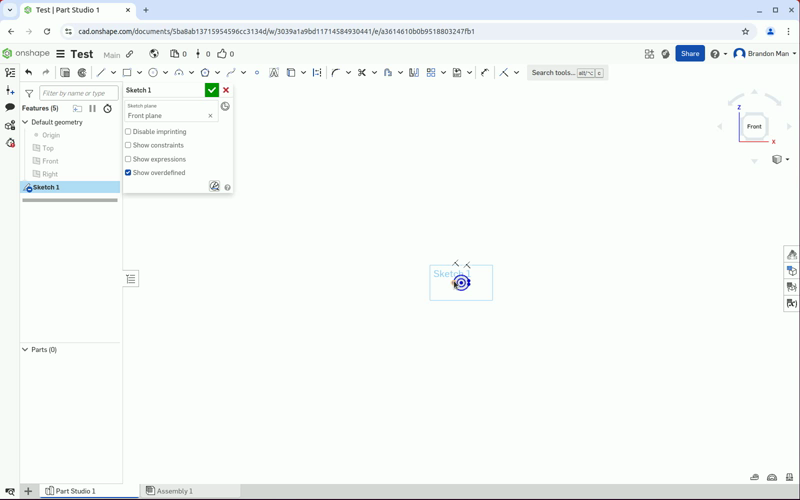
scroll(6)
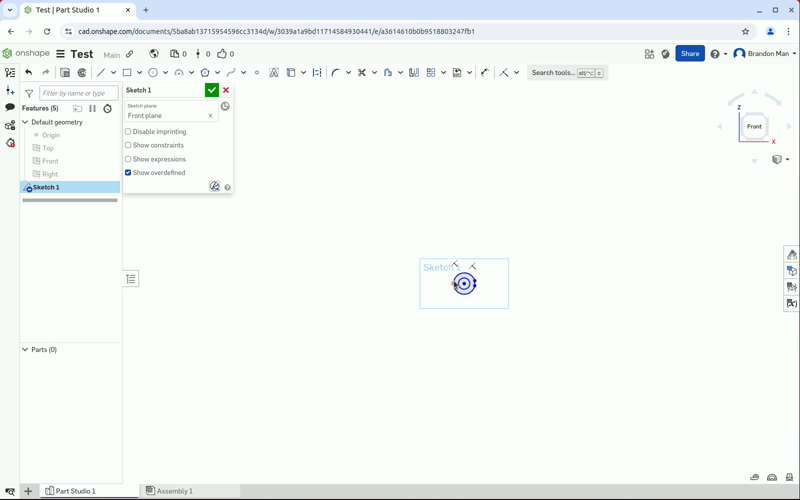
scroll(6)
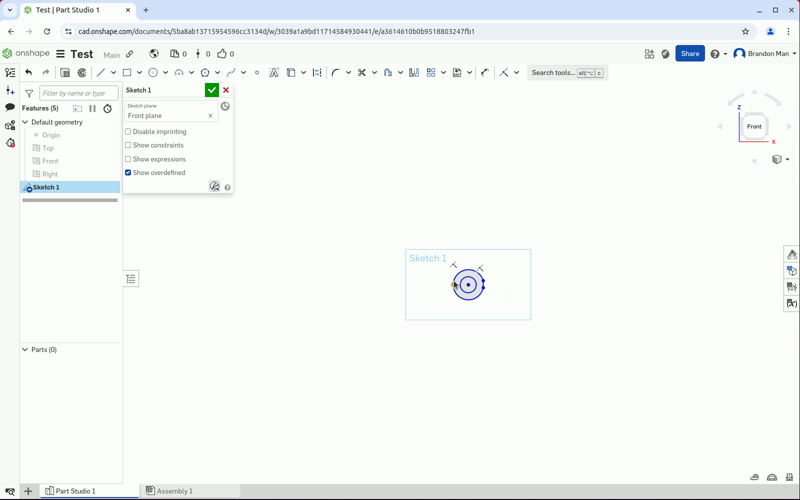
scroll(6)
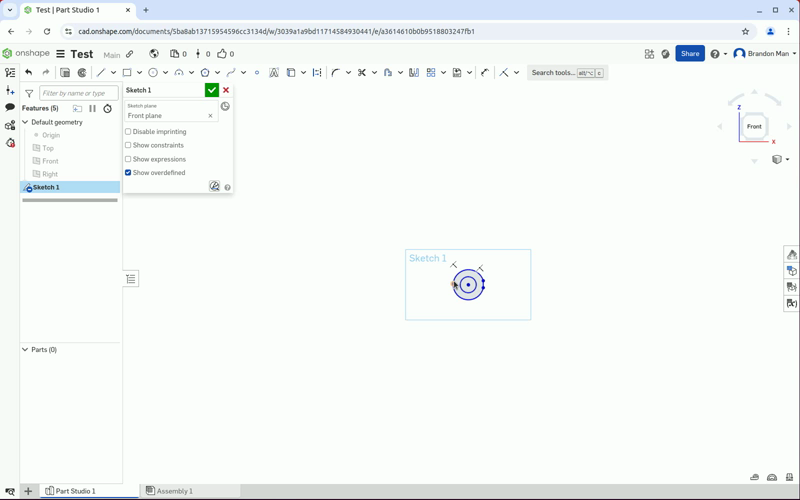
scroll(6)
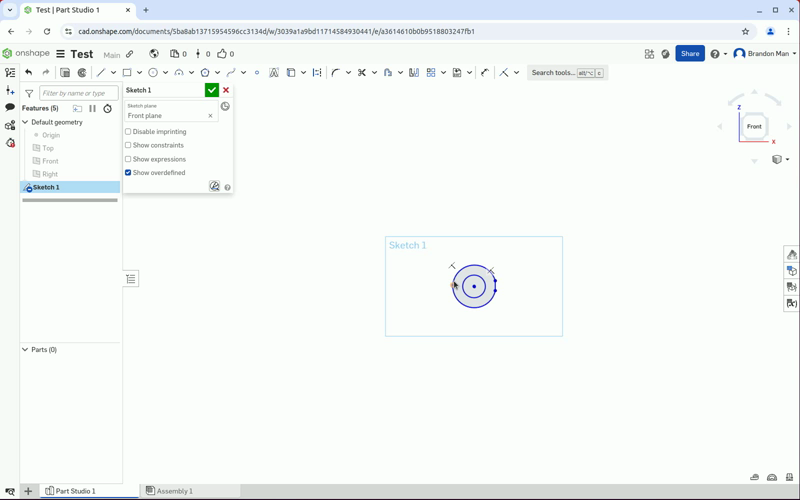
scroll(6)
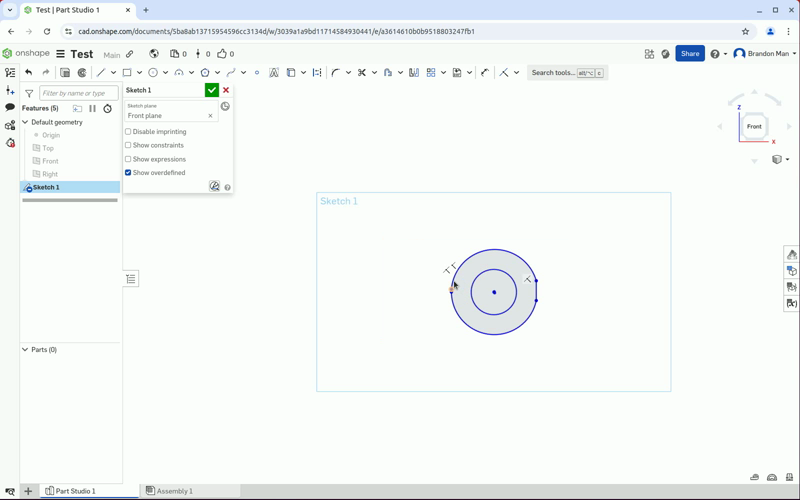
scroll(6)
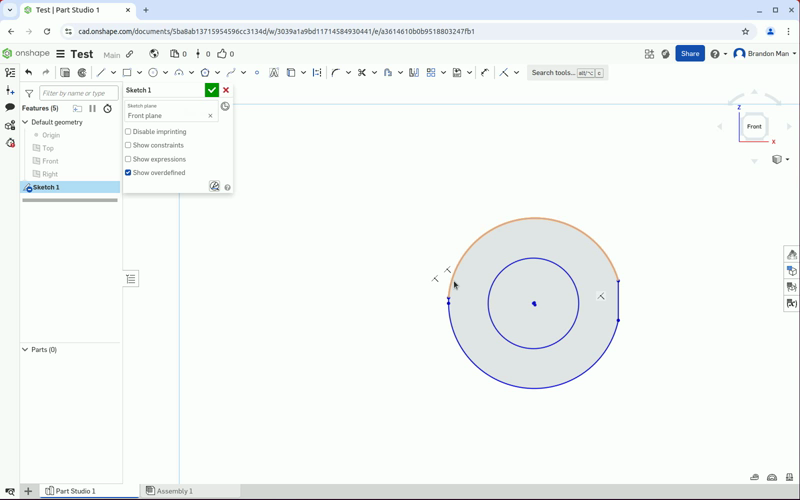
click(454, 280)
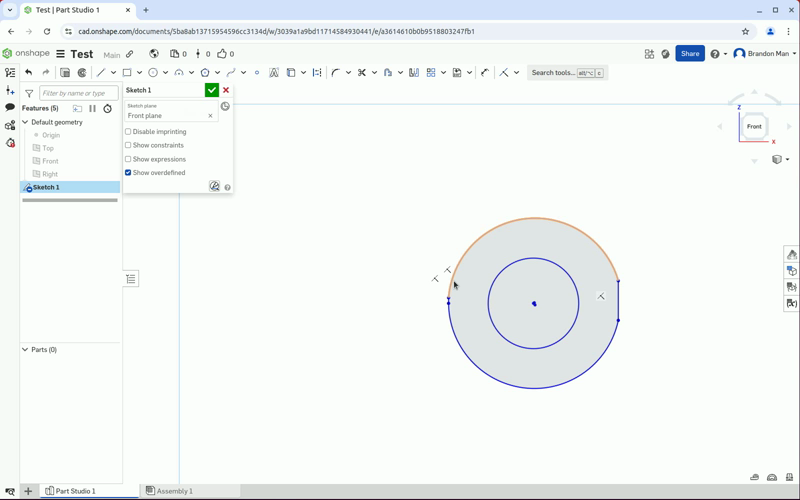
scroll(-6)
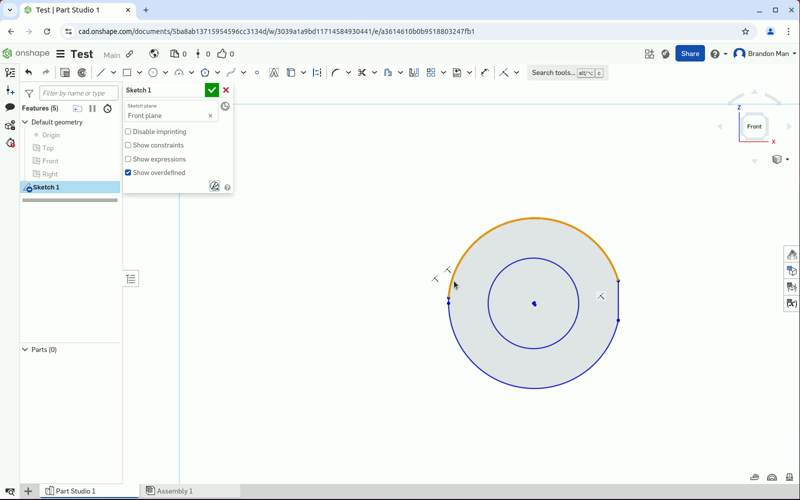
scroll(-6)
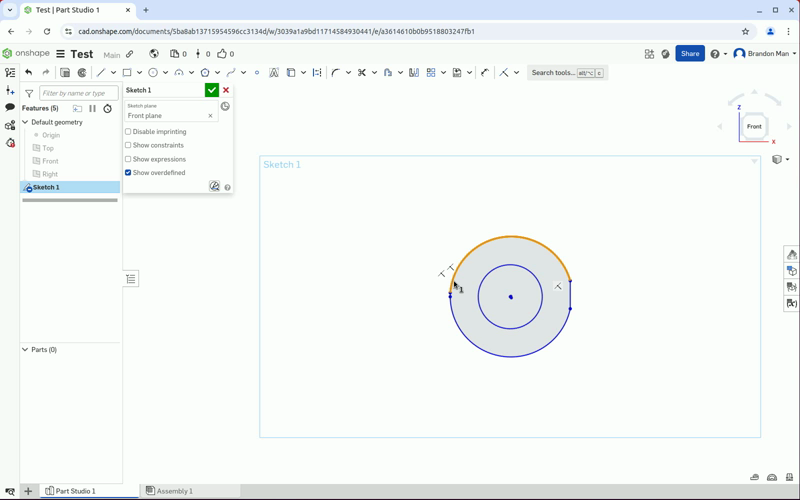
scroll(-6)
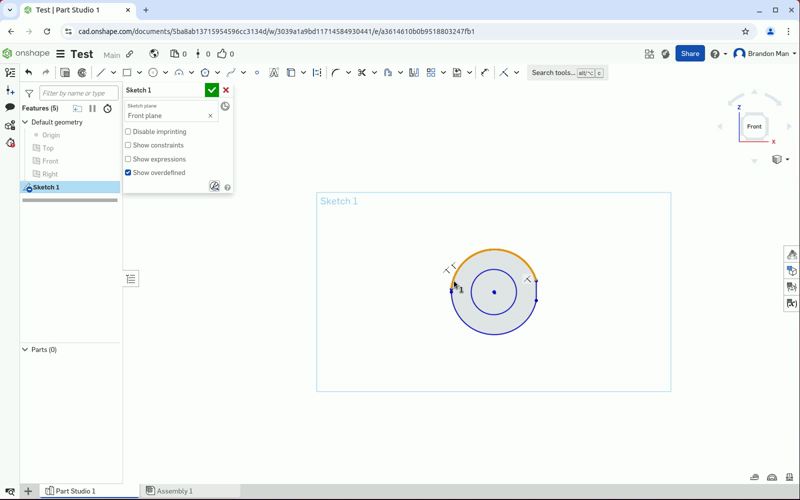
scroll(-6)
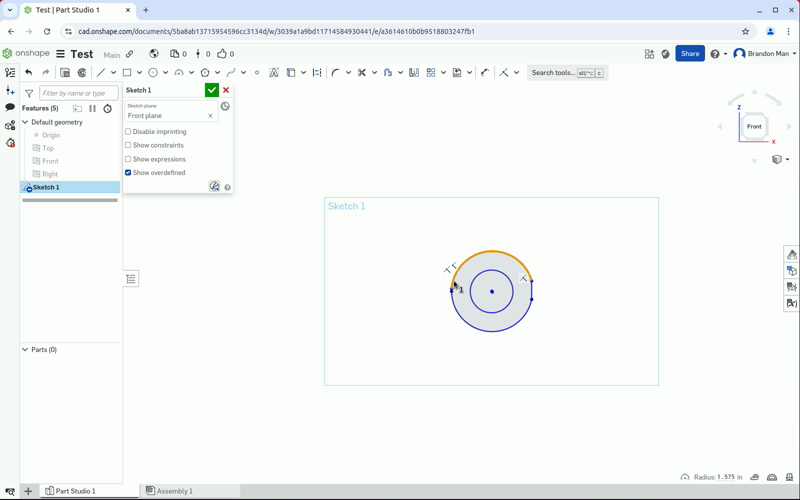
scroll(-6)
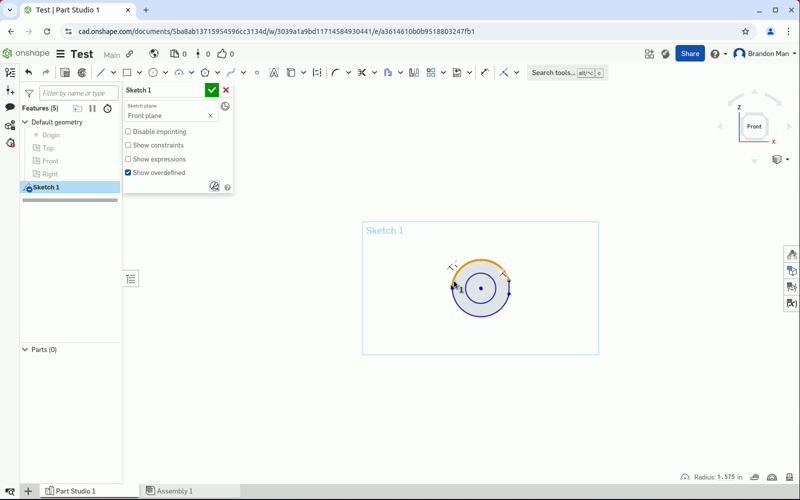
scroll(-6)
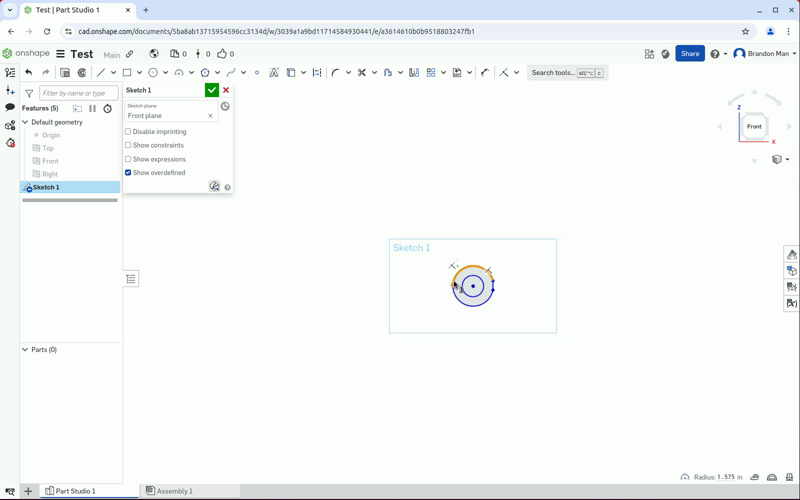
scroll(-6)
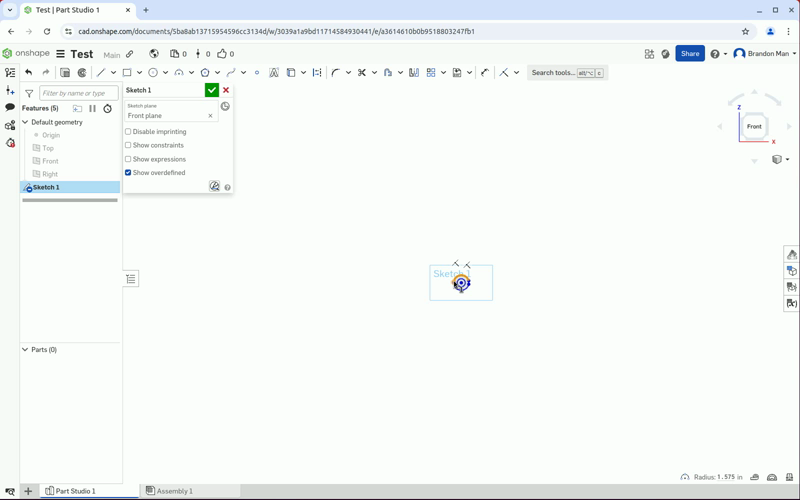
mouse_move(73, 352)
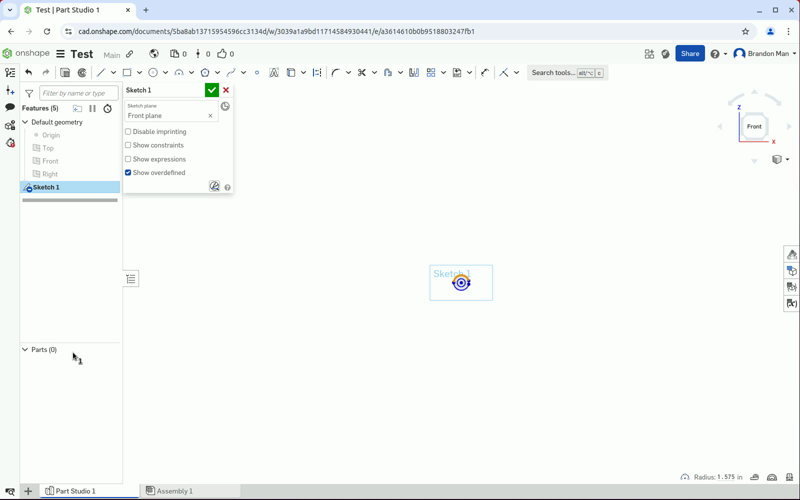
key(shift+y)
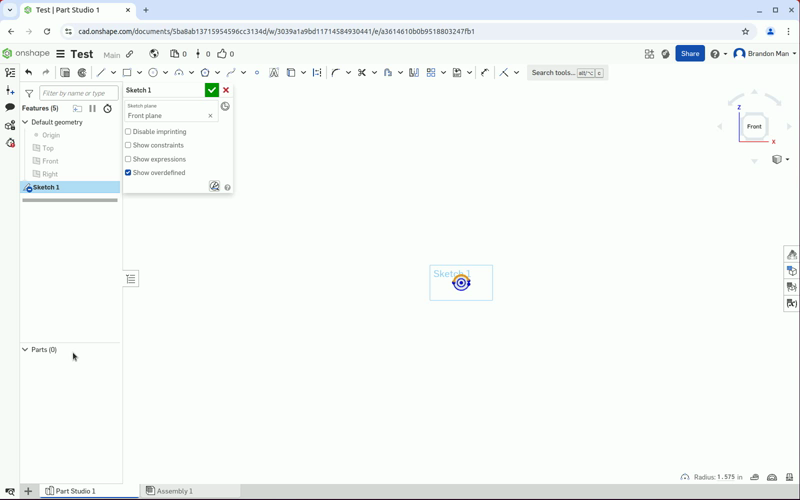
key(shift+e)
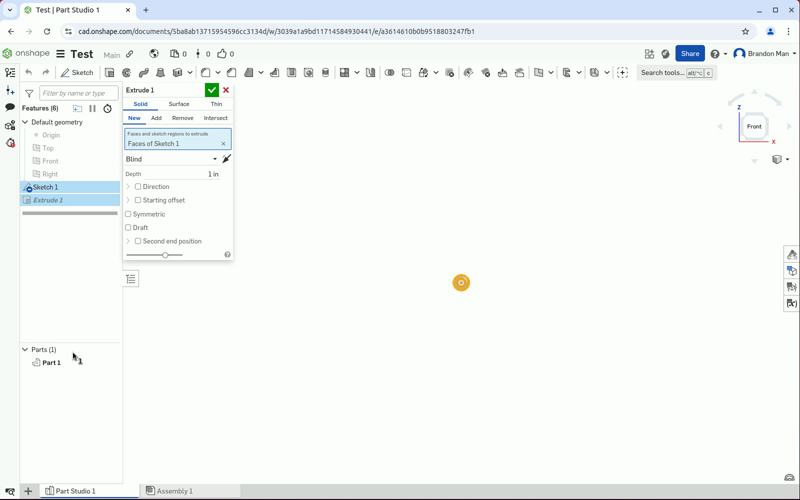
mouse_move(143, 106)
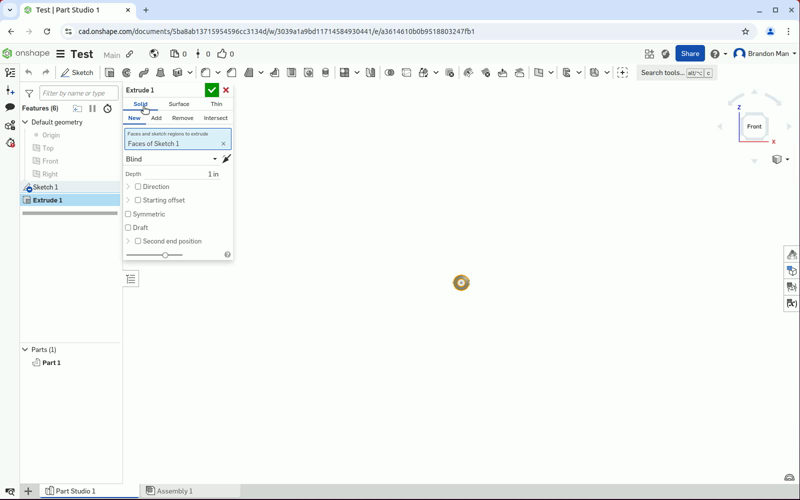
click(143, 106)
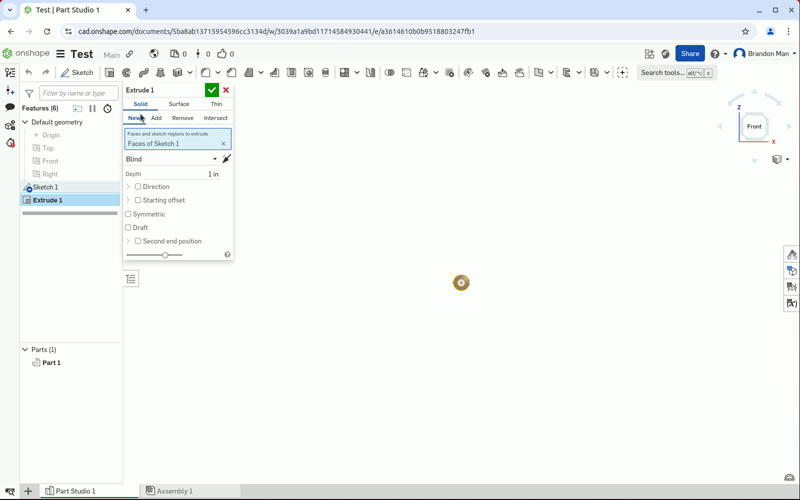
mouse_move(137, 120)
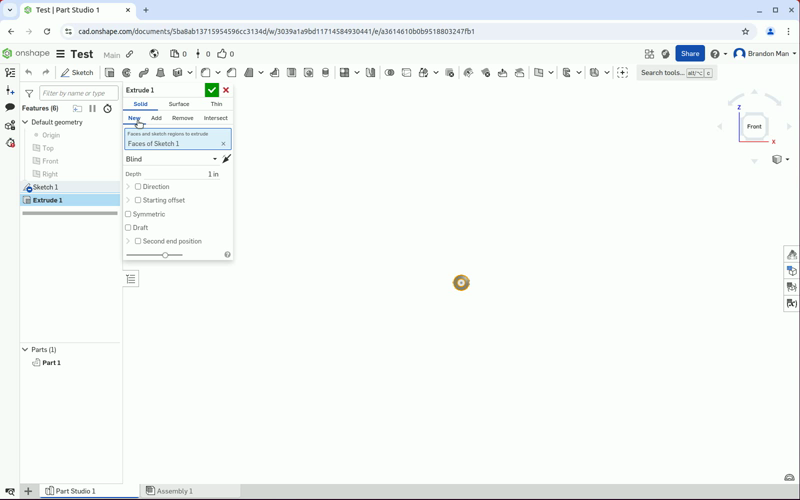
click(137, 120)
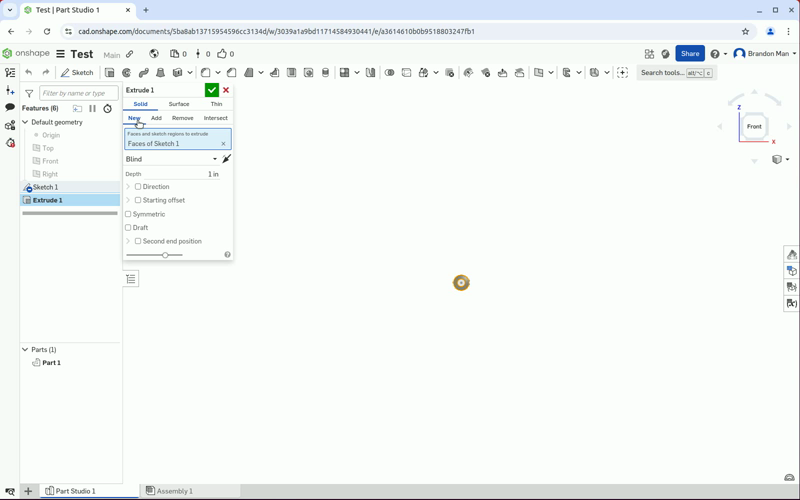
key(tab, 4)
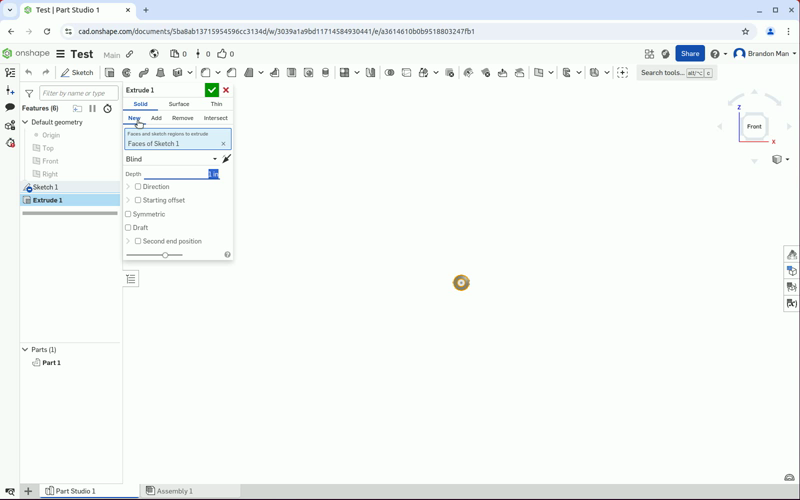
text(5.778)
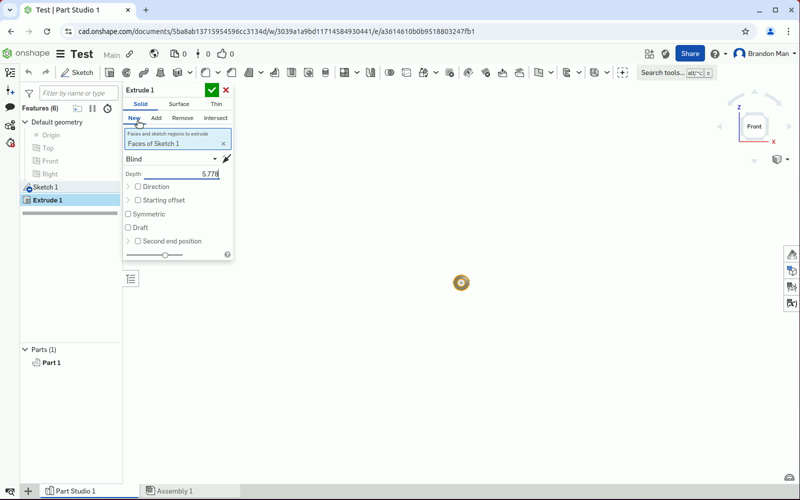
key(tab, 3)
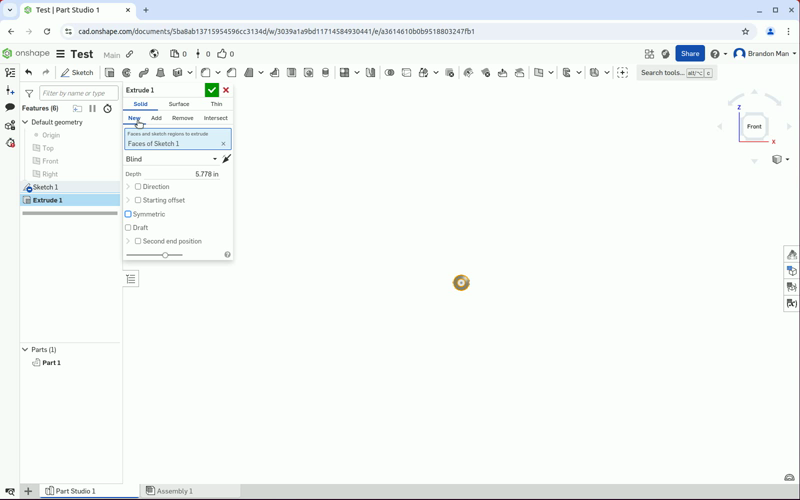
key(space)
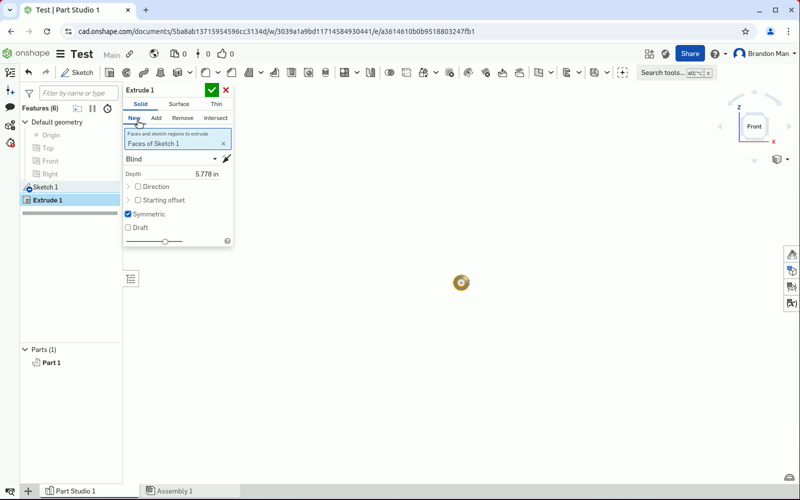
key(enter)
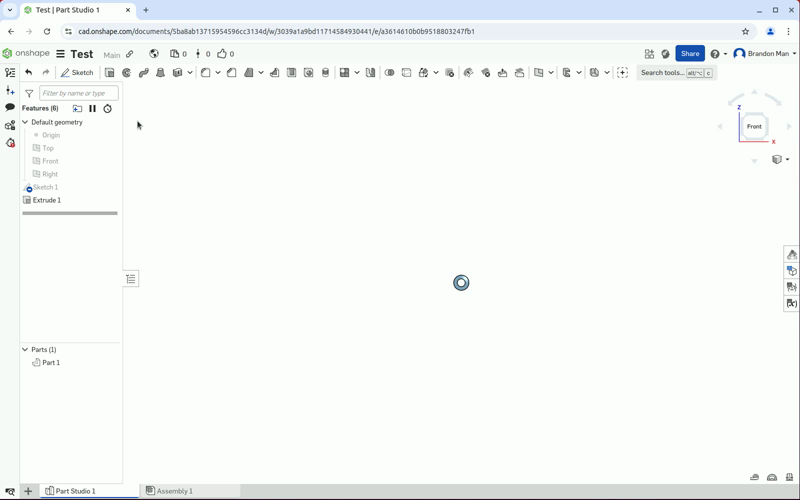
key(shift+h)
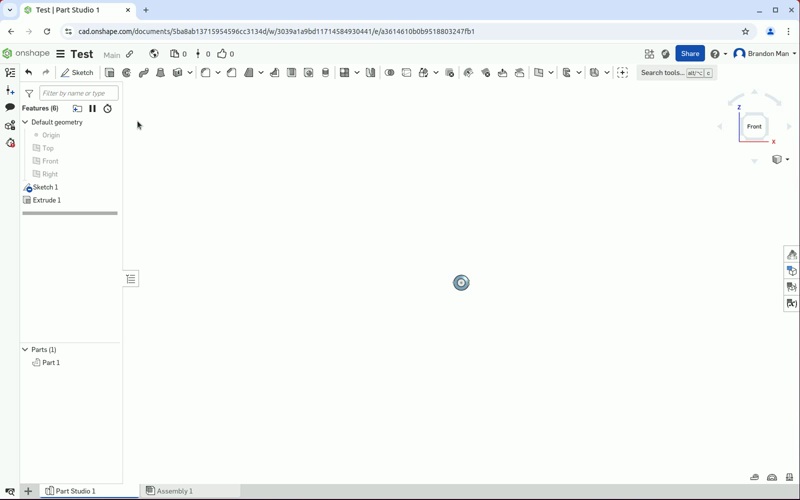
key(shift+h)
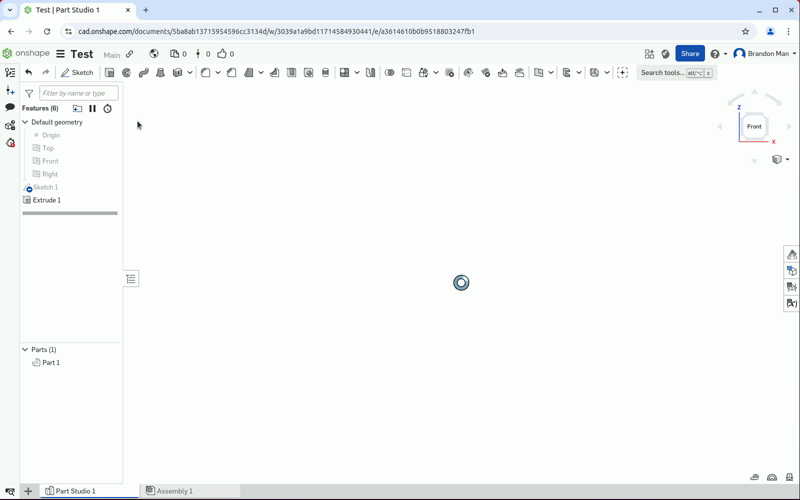
mouse_move(73, 189)
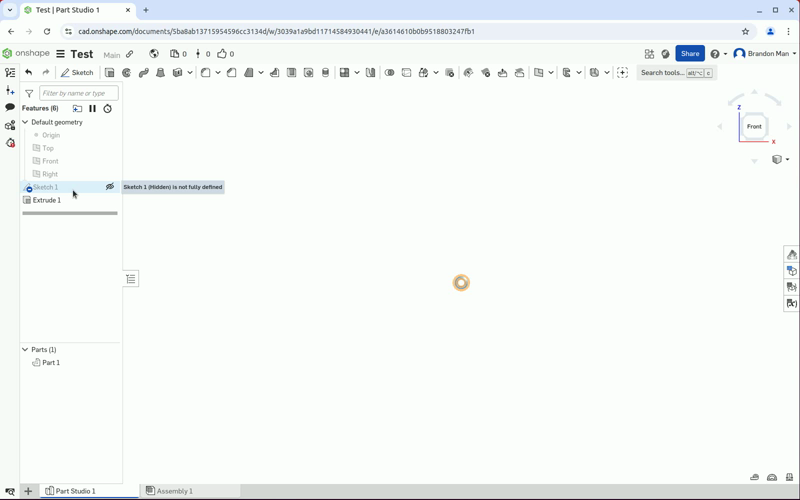
click(73, 189)
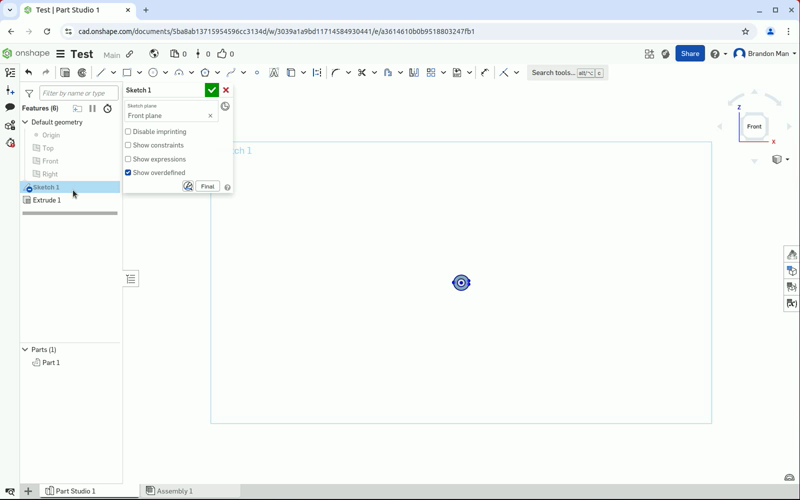
mouse_move(229, 92)
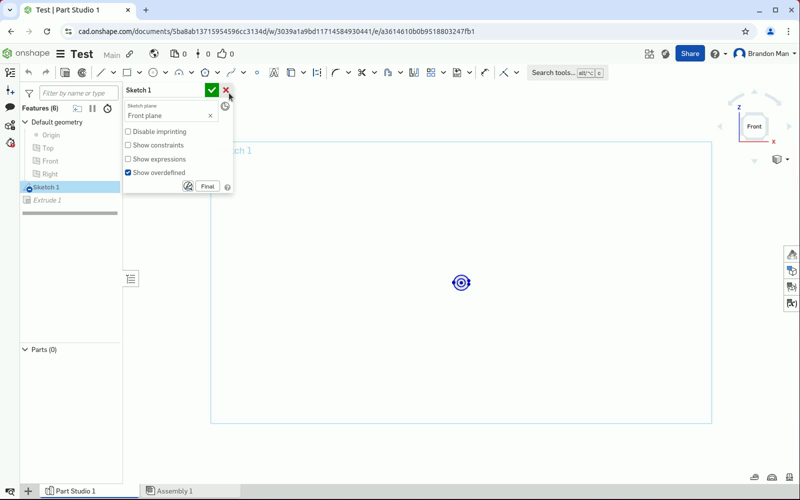
click(229, 92)
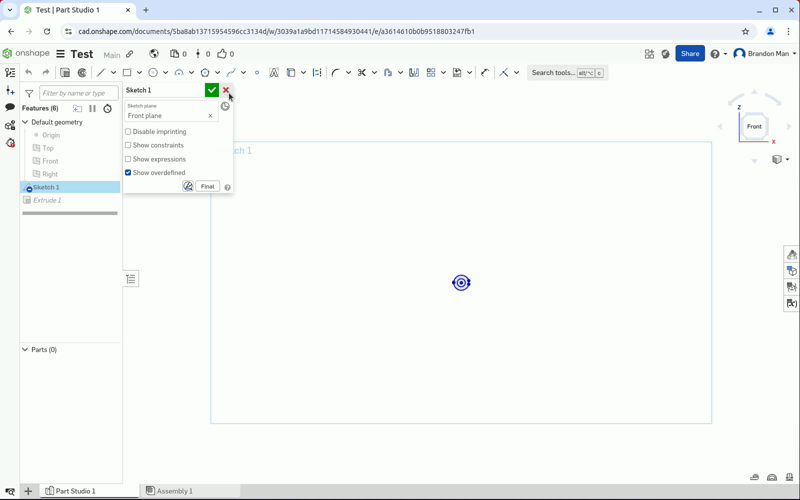
key(shift+s)
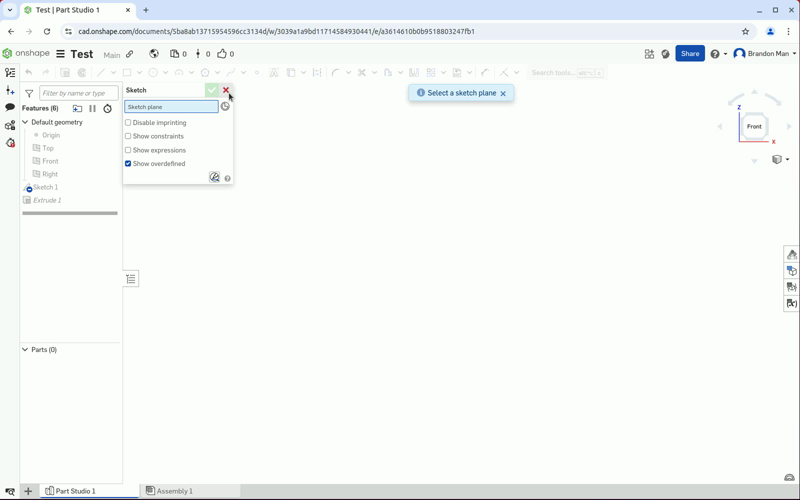
mouse_move(73, 163)
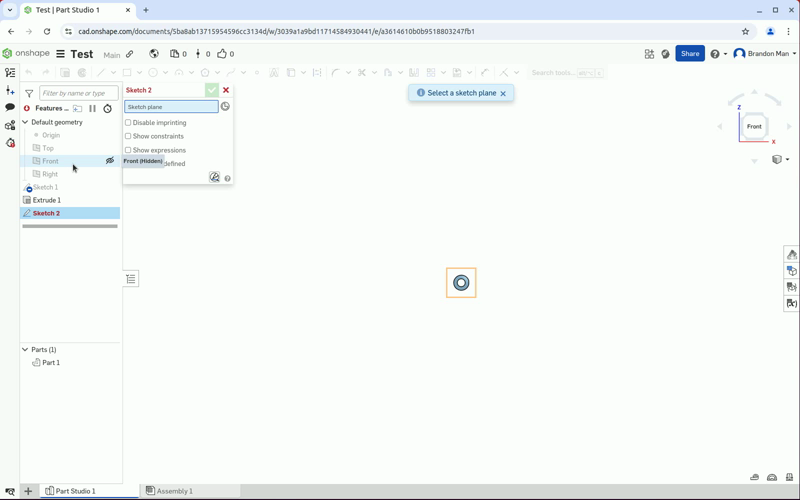
click(73, 163)
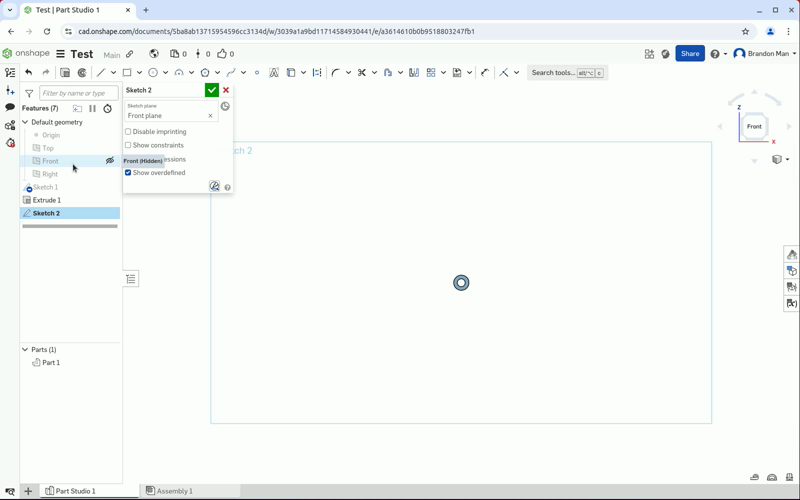
mouse_move(73, 352)
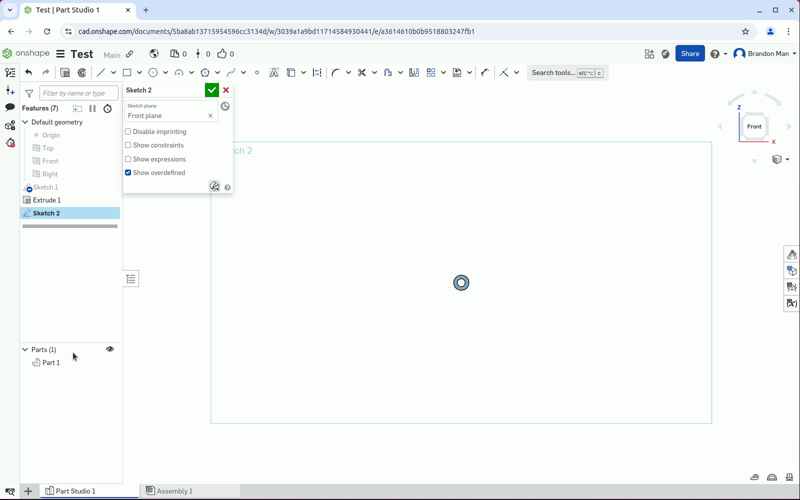
key(y)
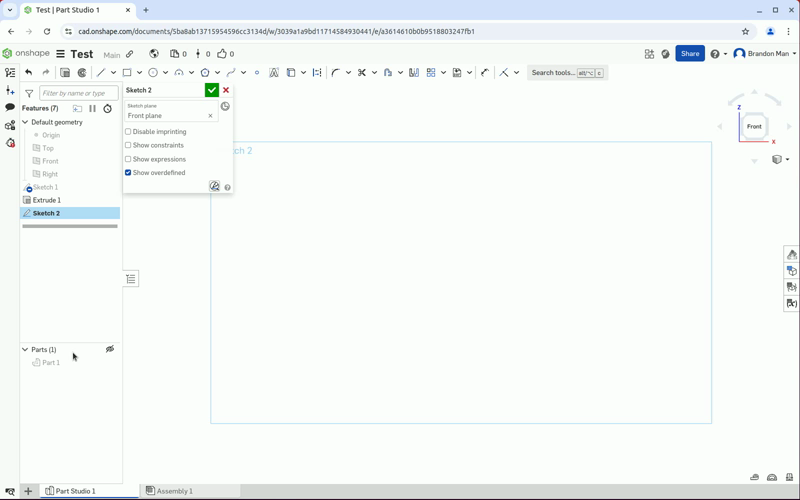
key(a)
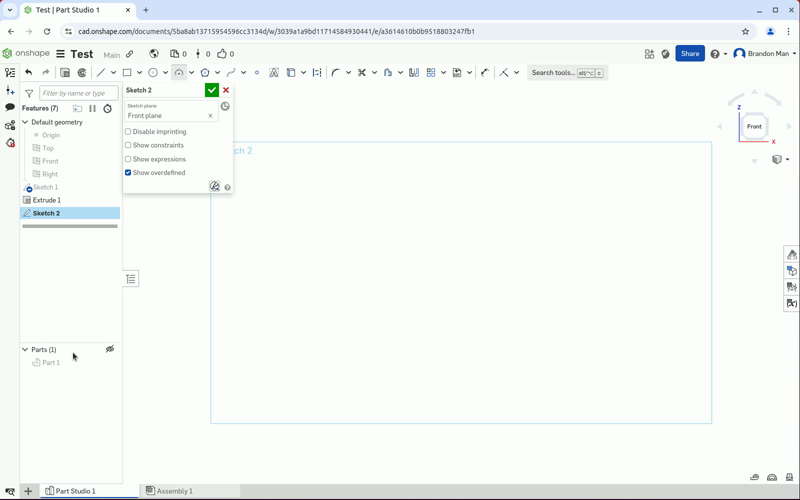
key_down(shift)
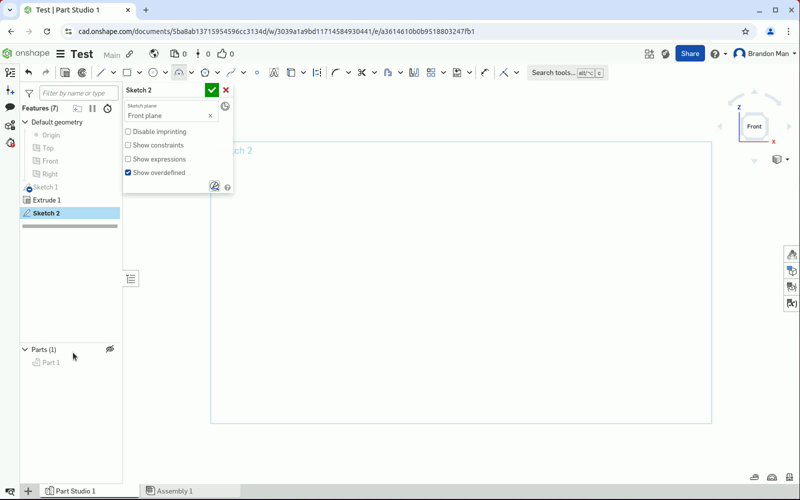
mouse_move(453, 281)
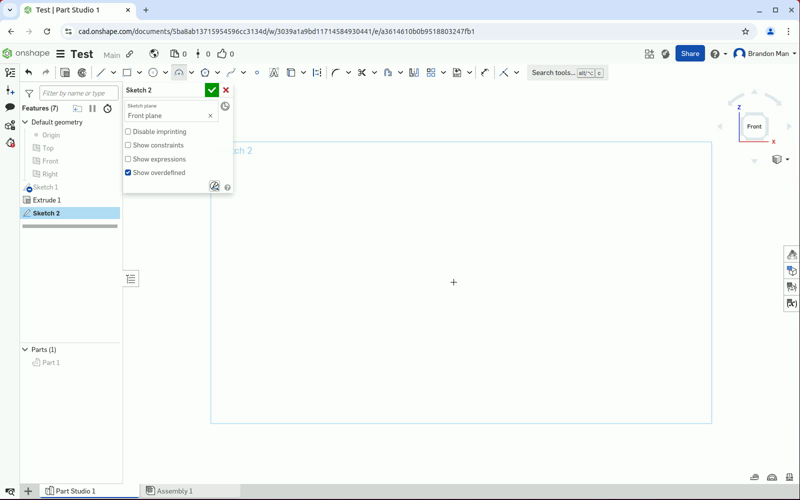
click(453, 281)
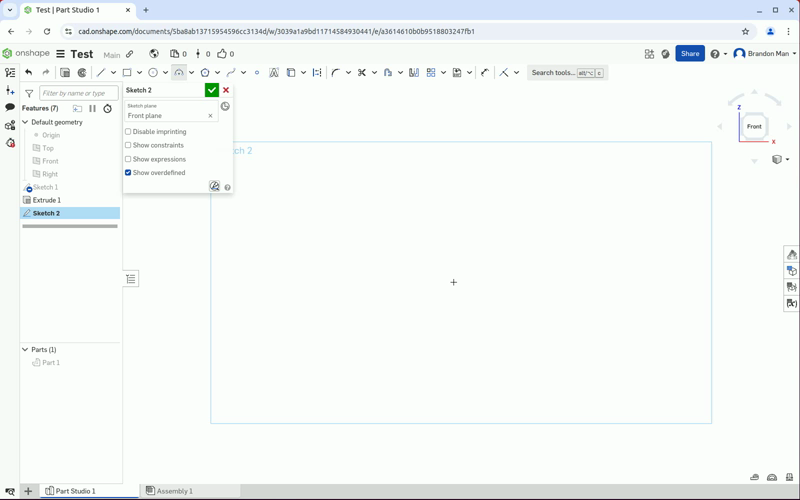
key_up(shift)
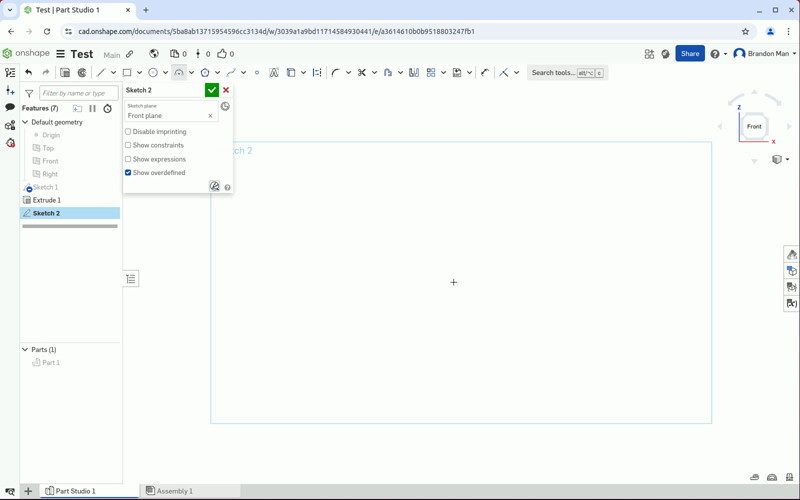
key_down(shift)
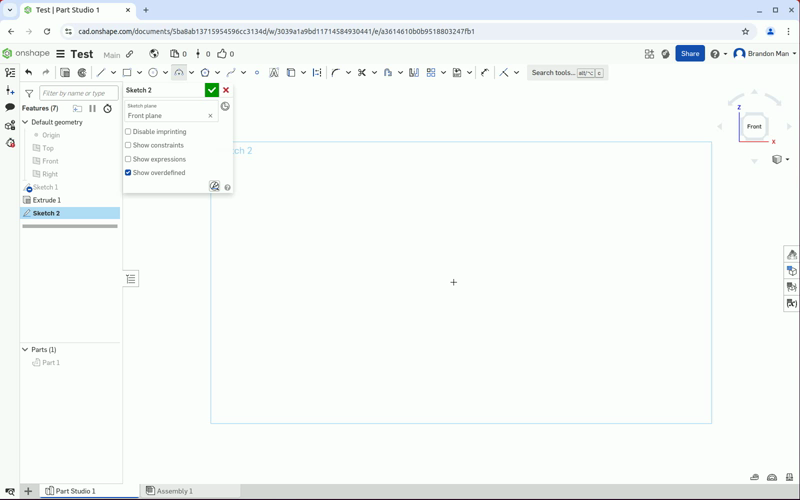
mouse_move(467, 280)
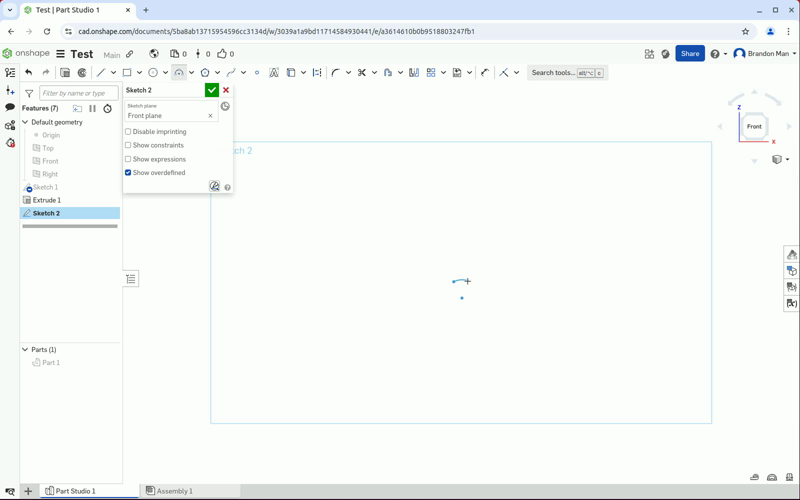
click(467, 280)
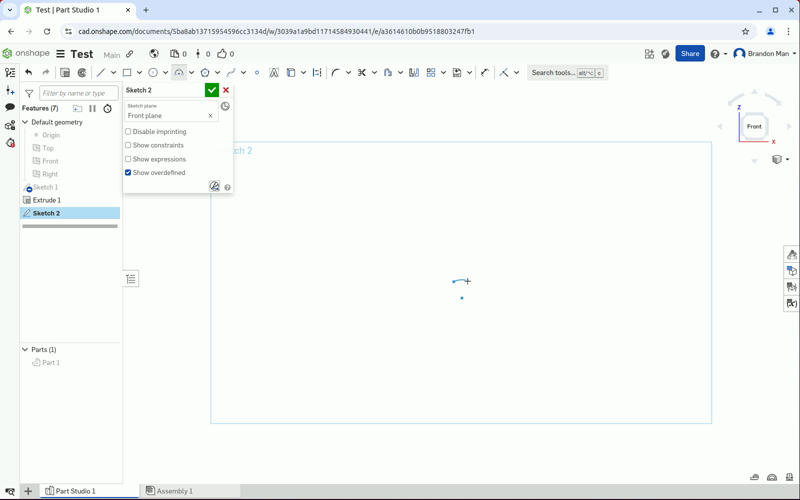
mouse_move(460, 275)
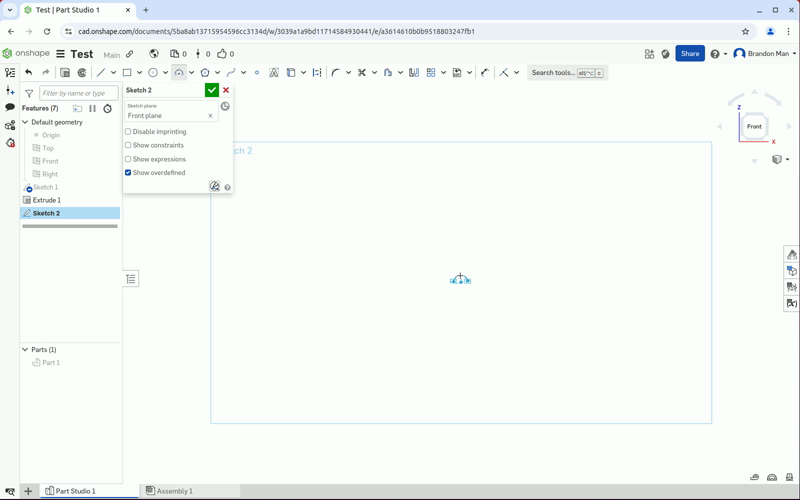
click(460, 275)
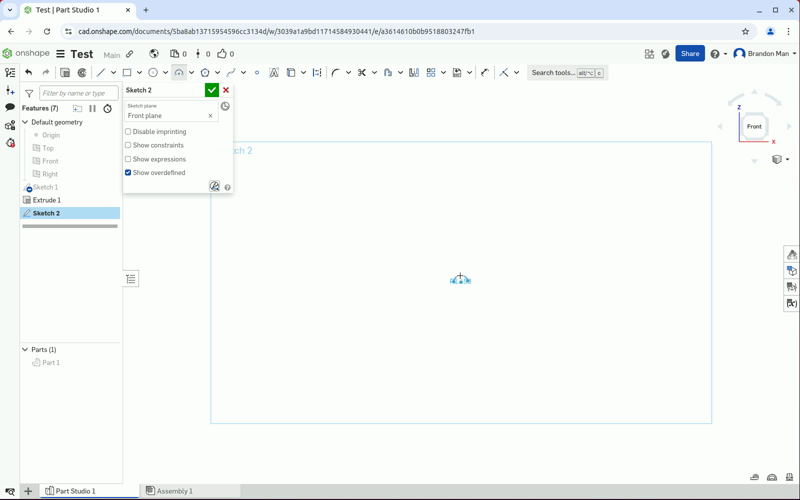
key_up(shift)
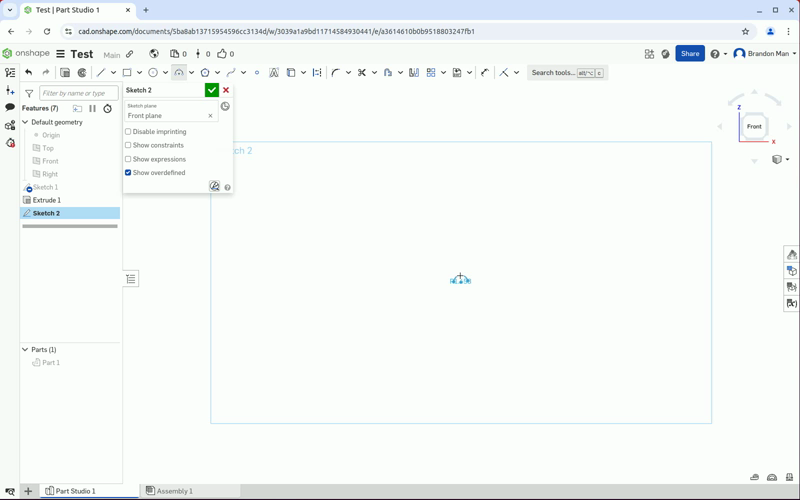
key(esc)
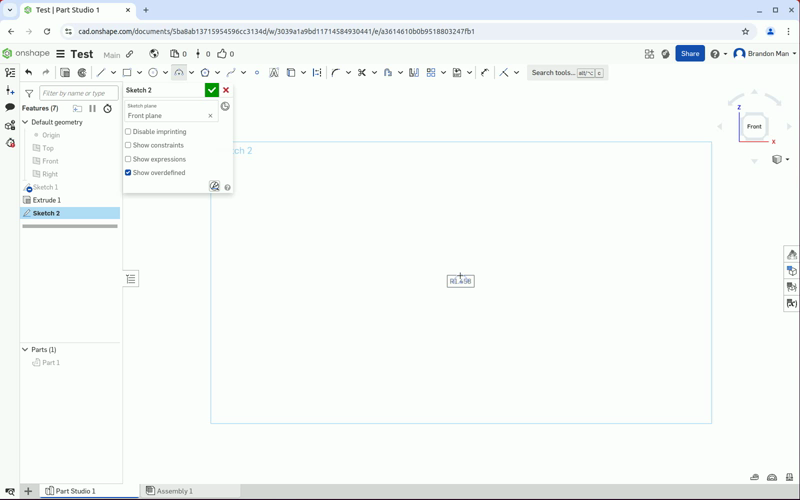
key(l)
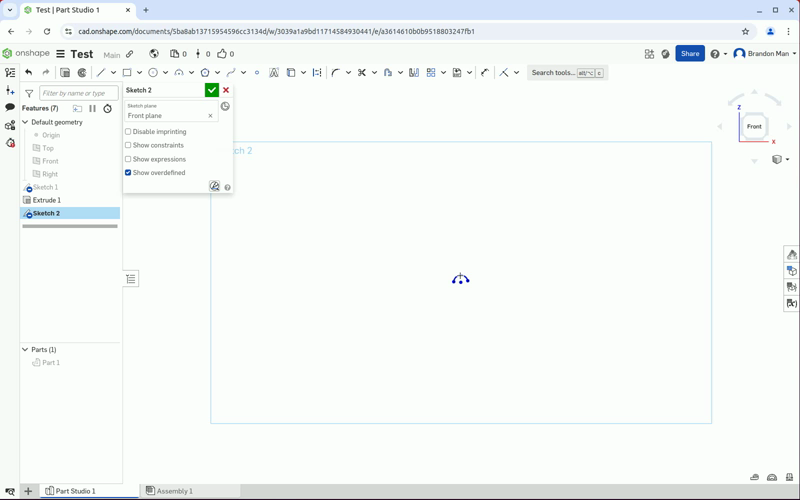
mouse_move(467, 280)
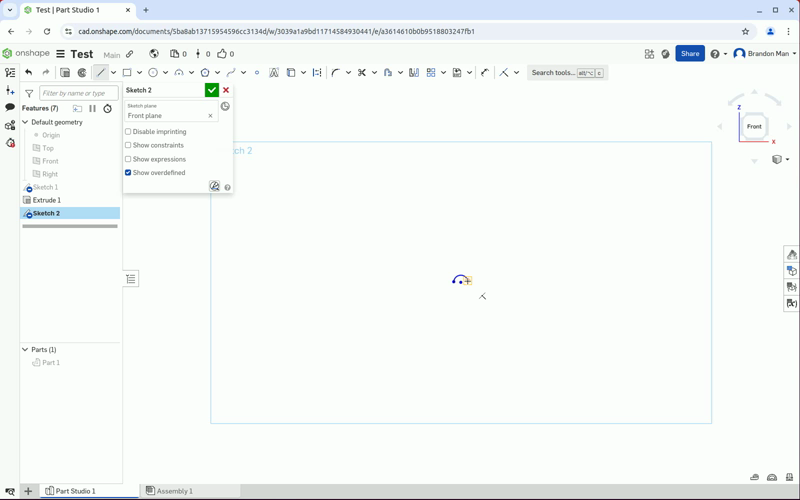
click(467, 280)
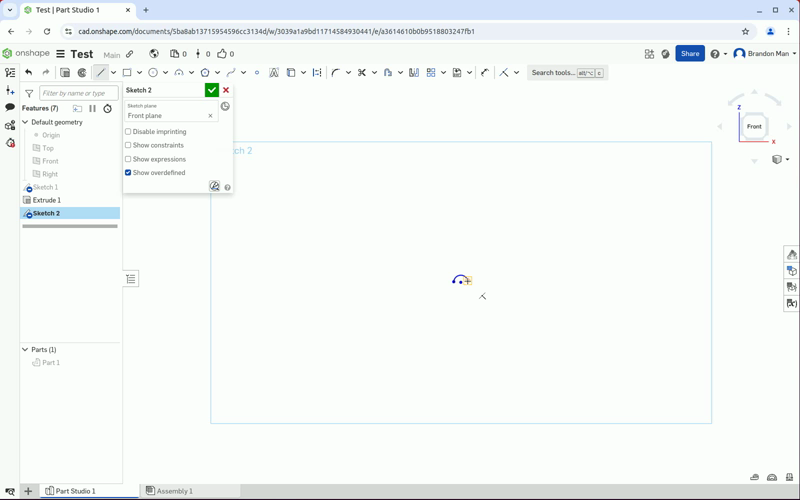
key_down(shift)
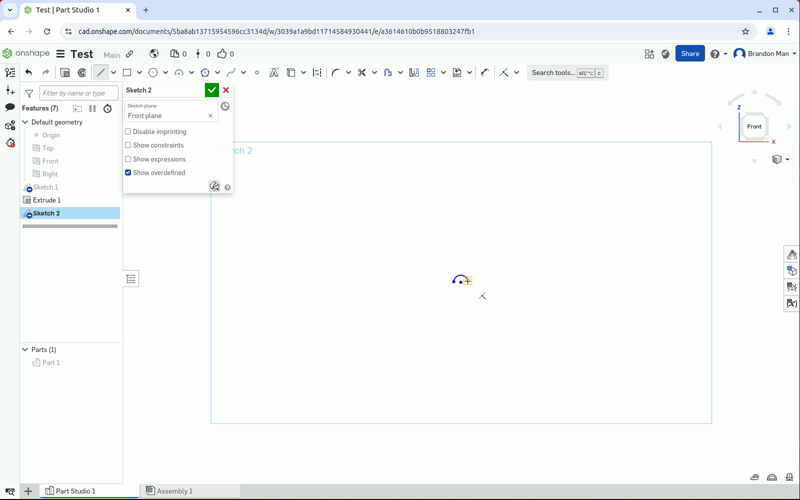
mouse_move(460, 170)
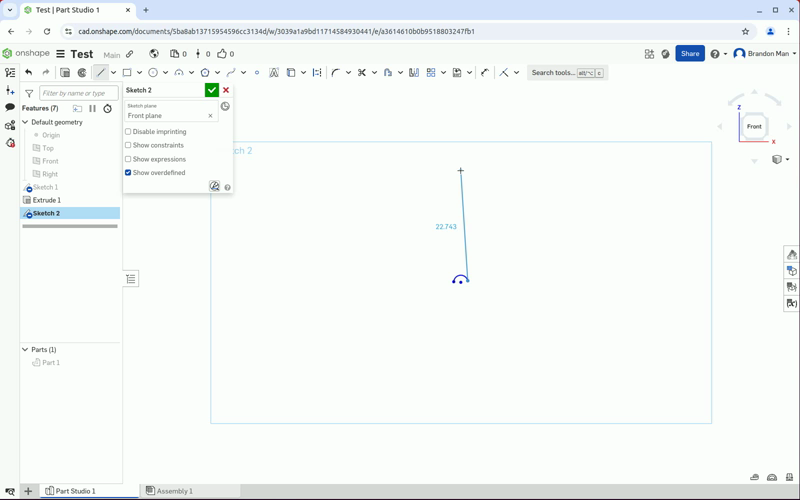
click(460, 170)
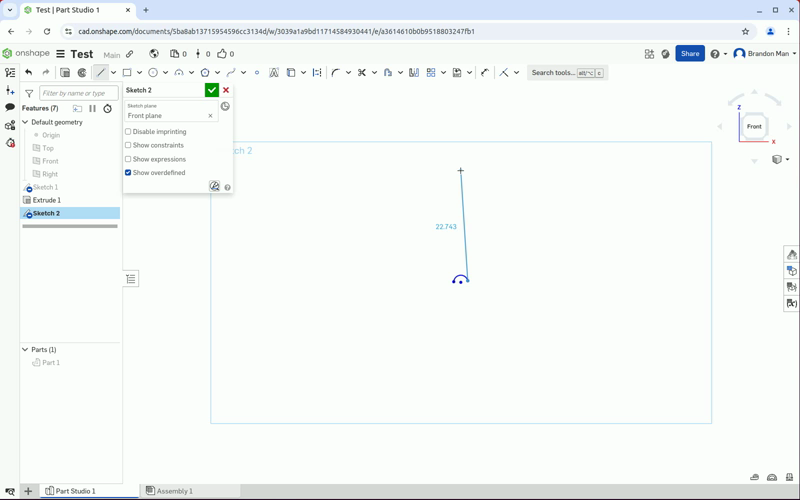
key_up(shift)
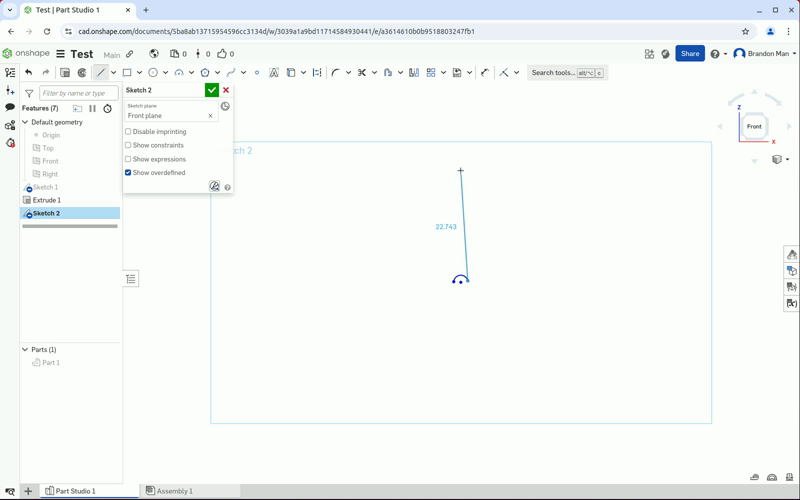
key_down(shift)
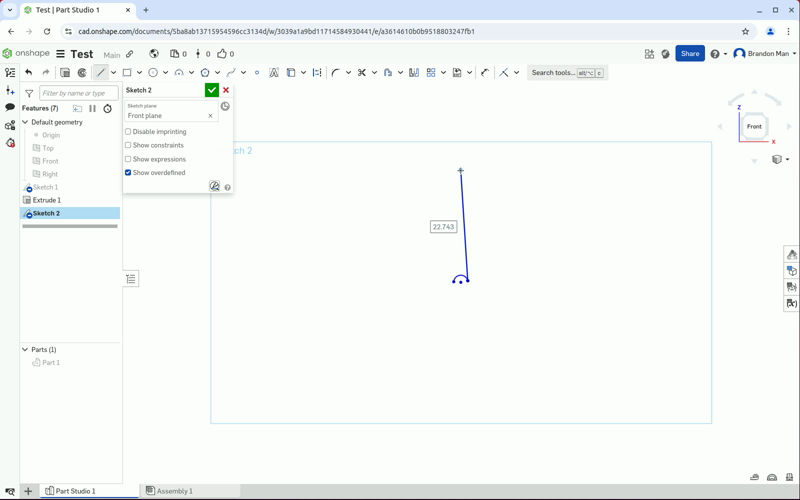
mouse_move(453, 281)
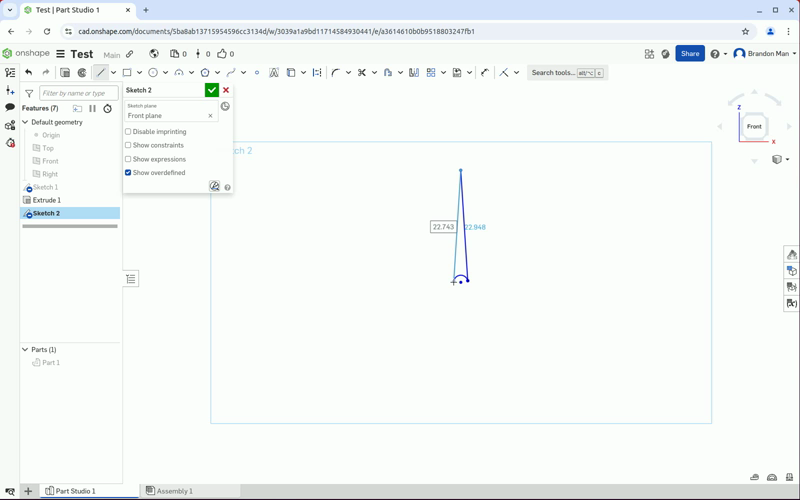
key_up(shift)
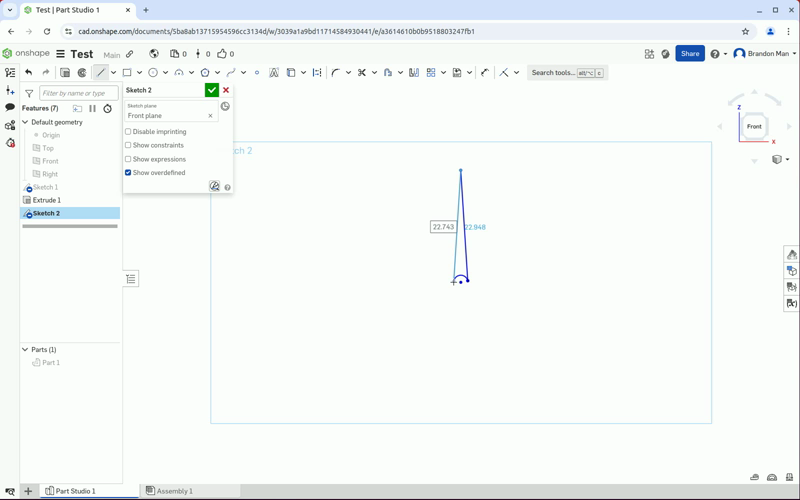
click(453, 281)
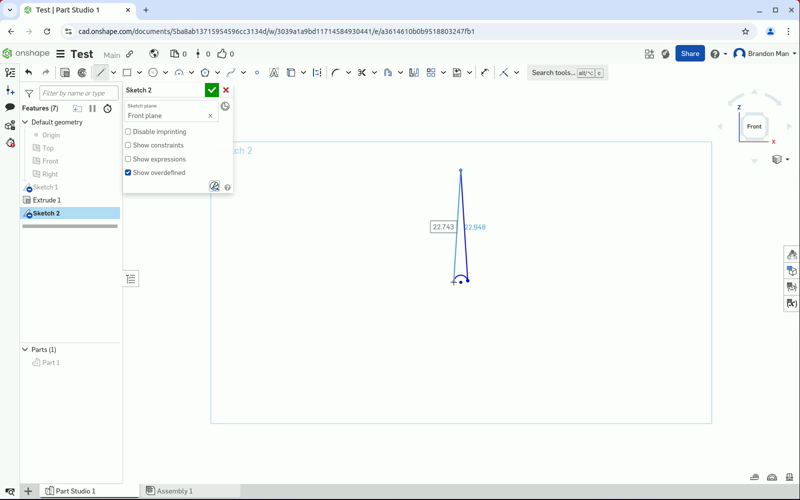
key(esc)
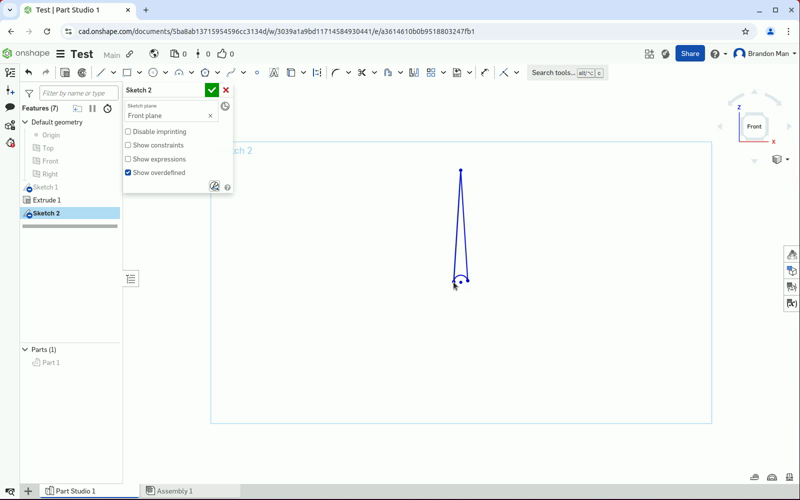
mouse_move(457, 256)
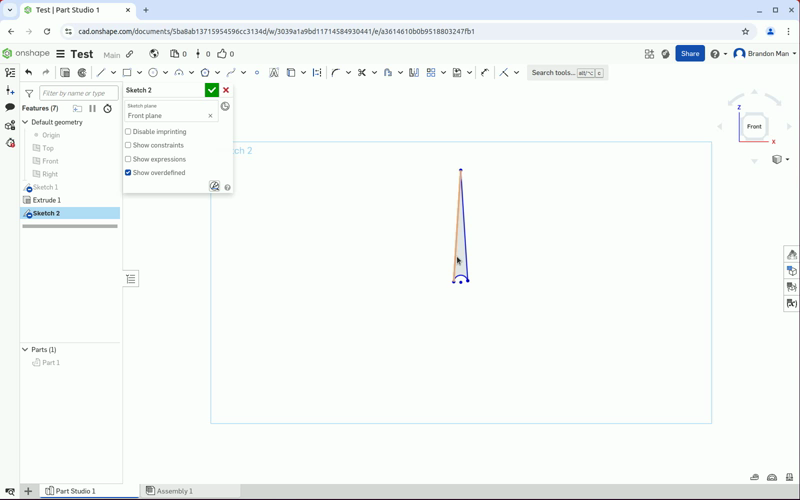
scroll(6)
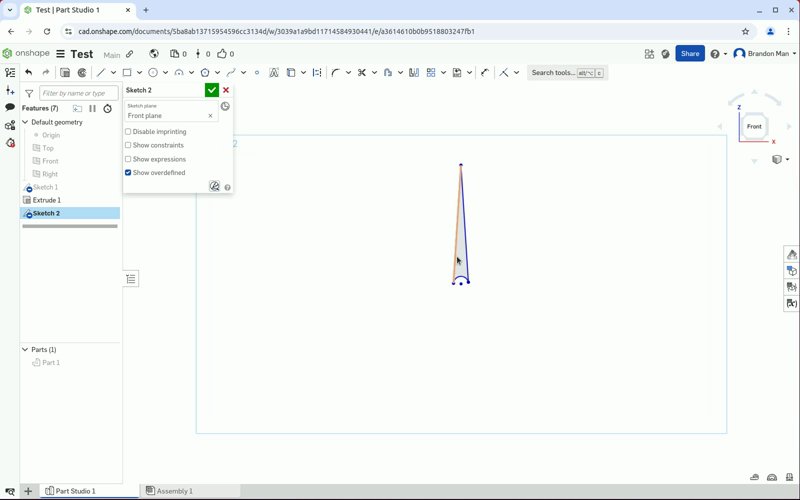
scroll(6)
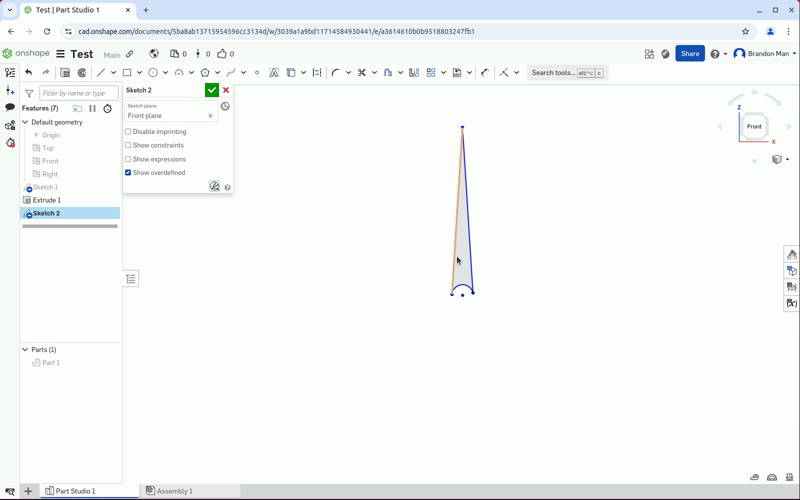
scroll(6)
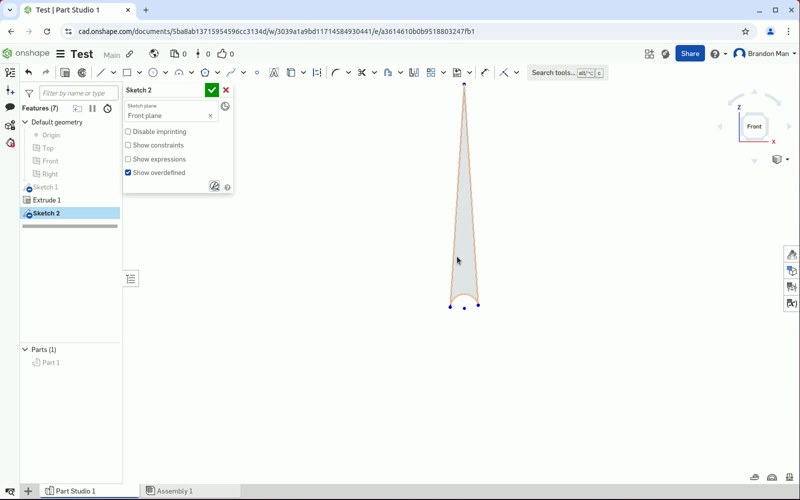
scroll(6)
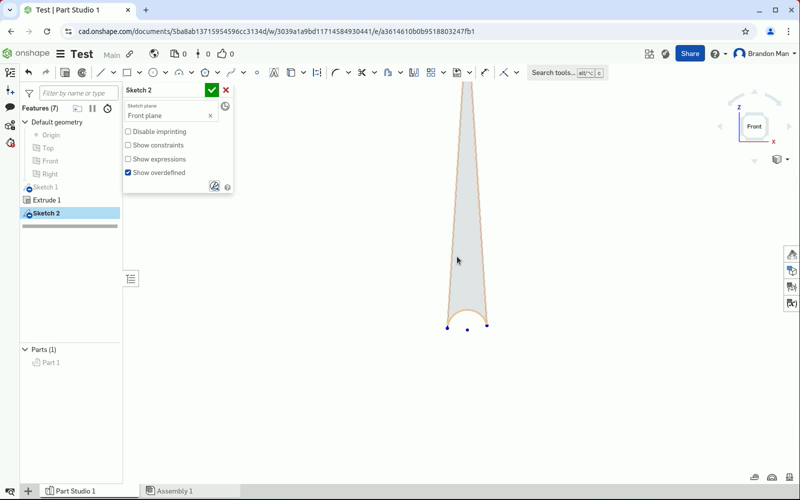
scroll(6)
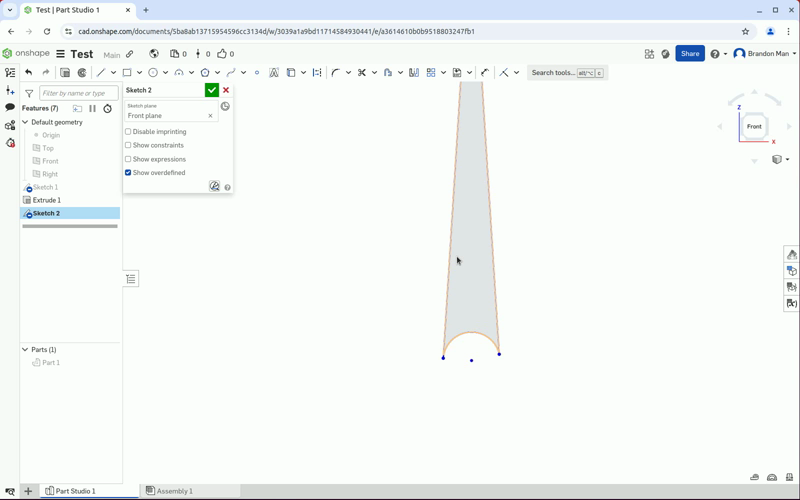
scroll(6)
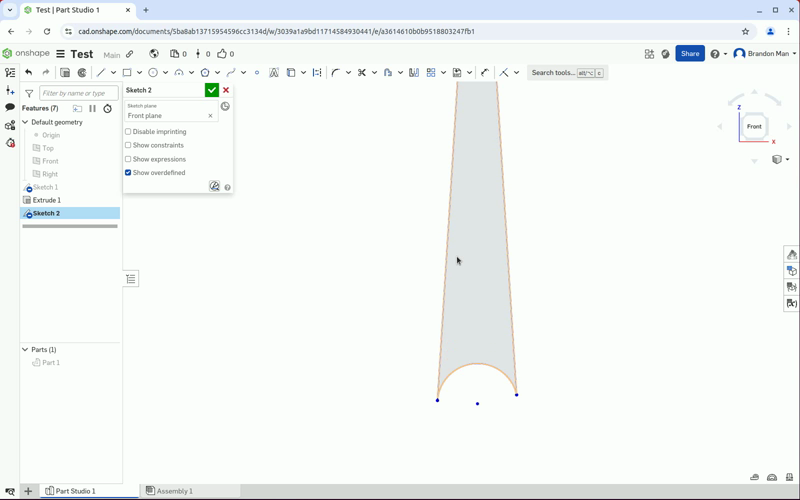
scroll(6)
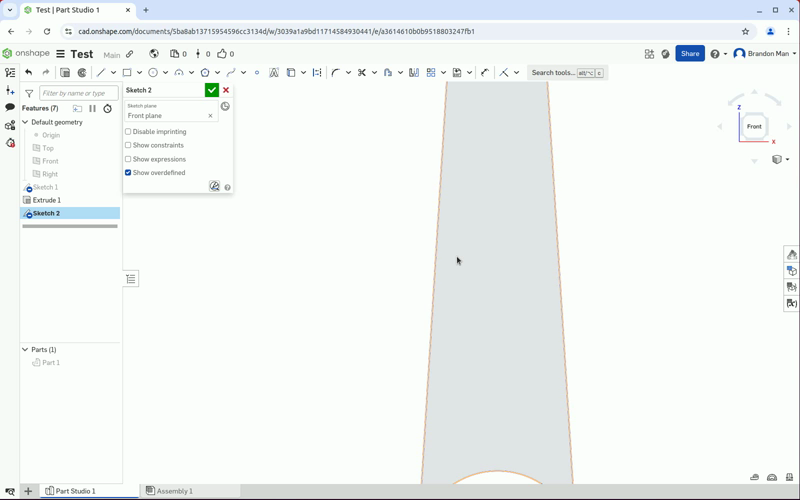
click(457, 256)
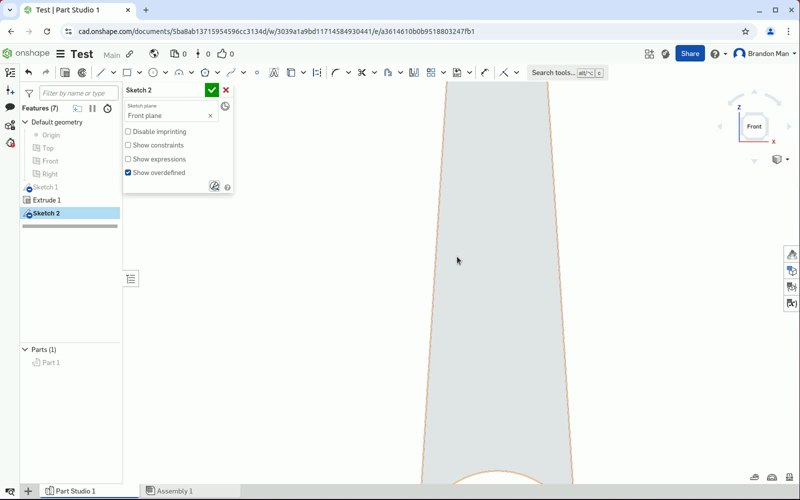
scroll(-6)
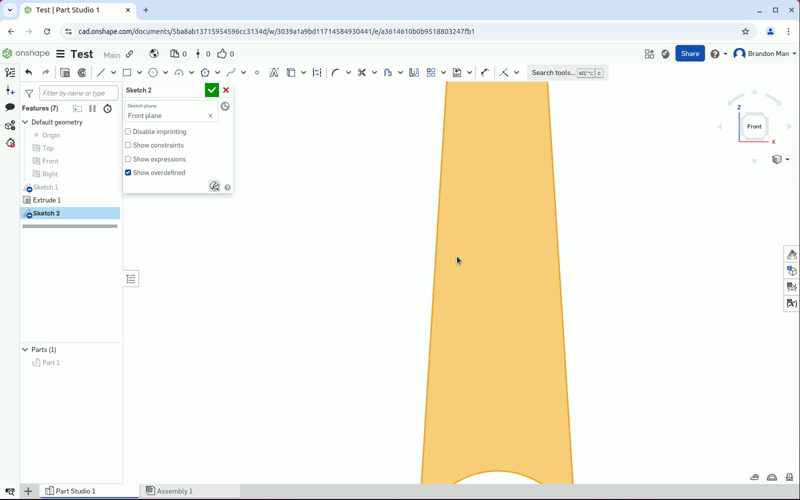
scroll(-6)
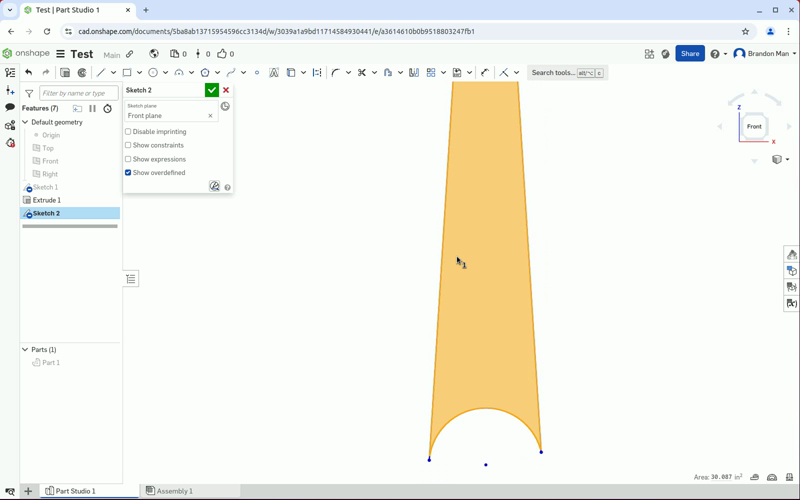
scroll(-6)
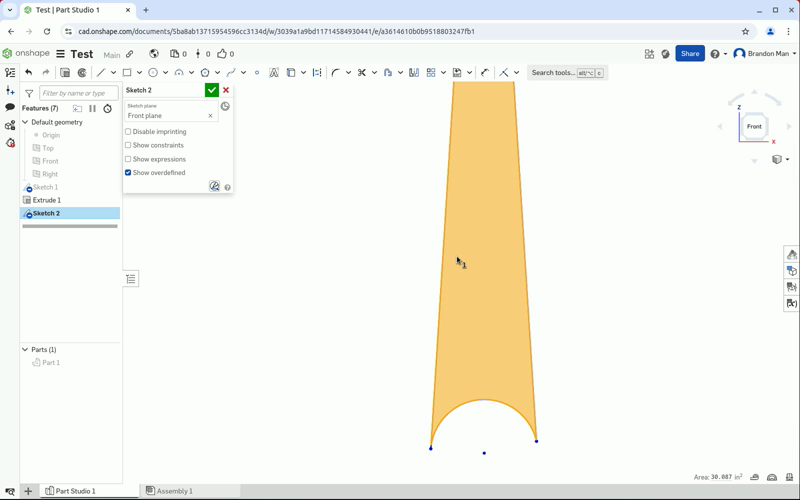
scroll(-6)
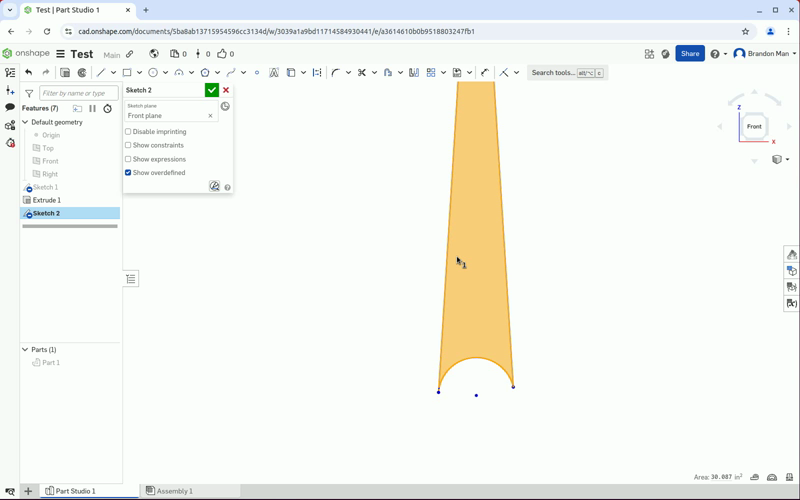
scroll(-6)
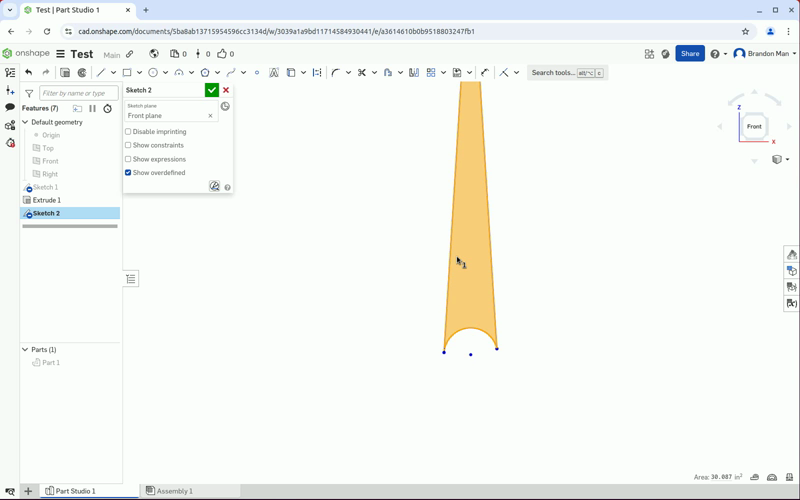
scroll(-6)
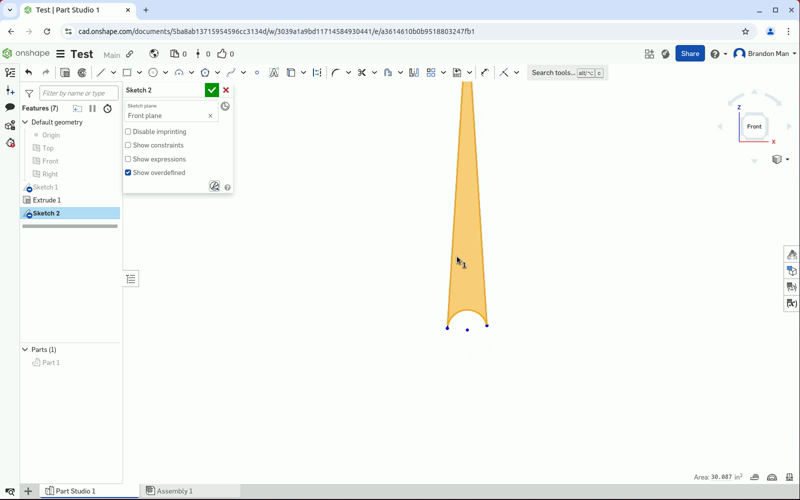
scroll(-6)
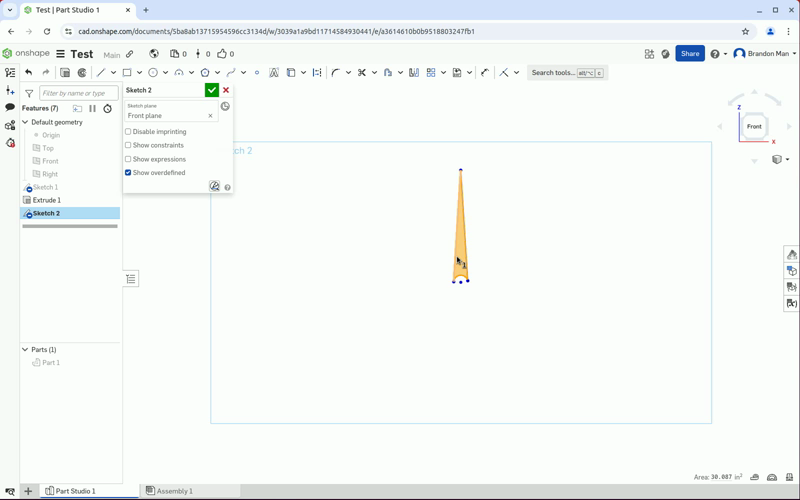
mouse_move(73, 352)
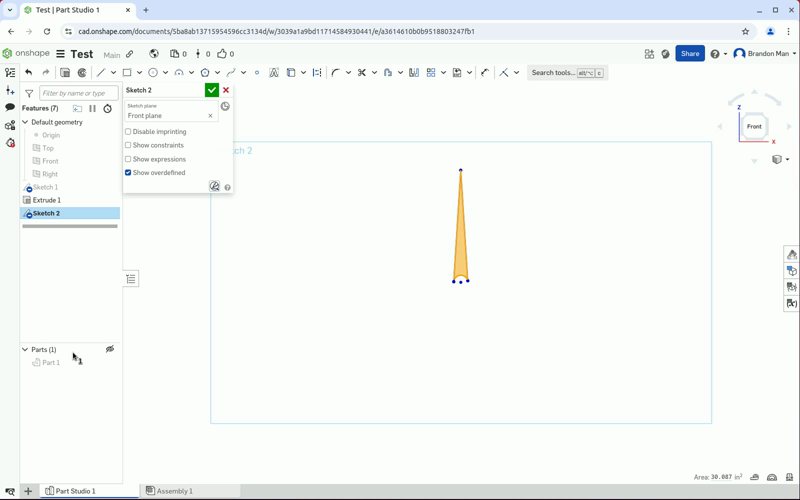
key(shift+y)
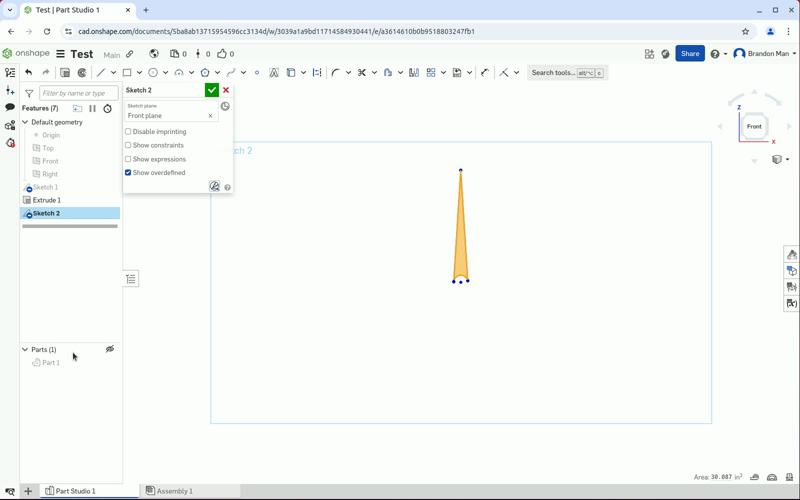
key(shift+e)
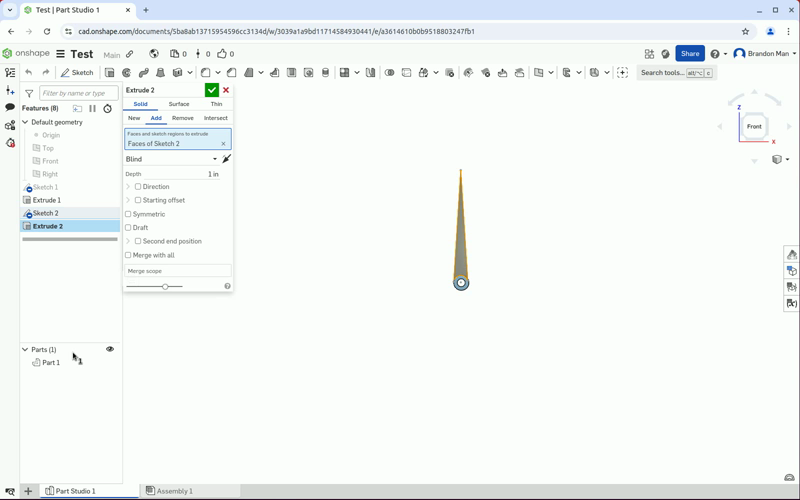
mouse_move(143, 106)
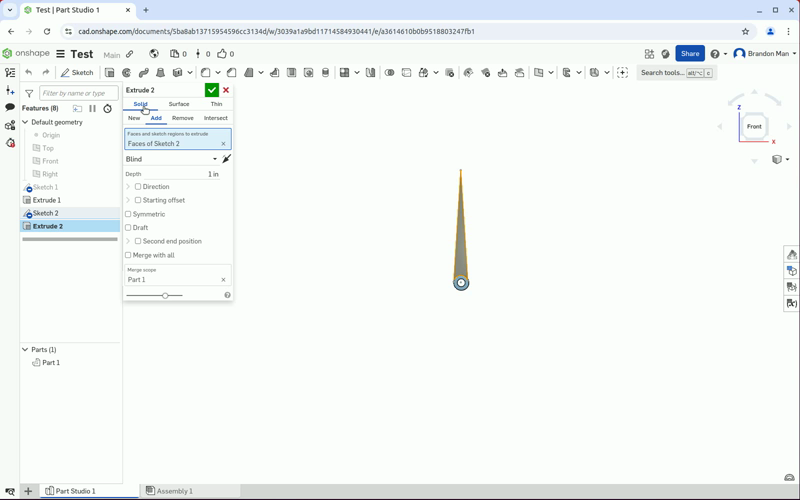
click(143, 106)
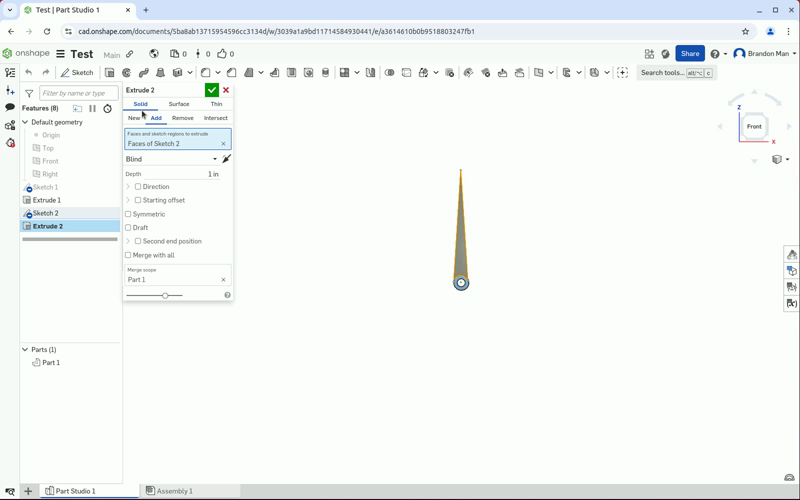
mouse_move(137, 120)
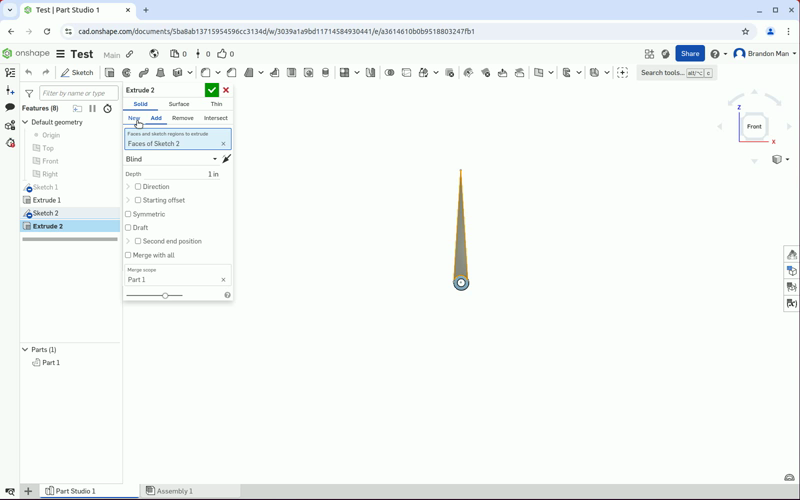
click(137, 120)
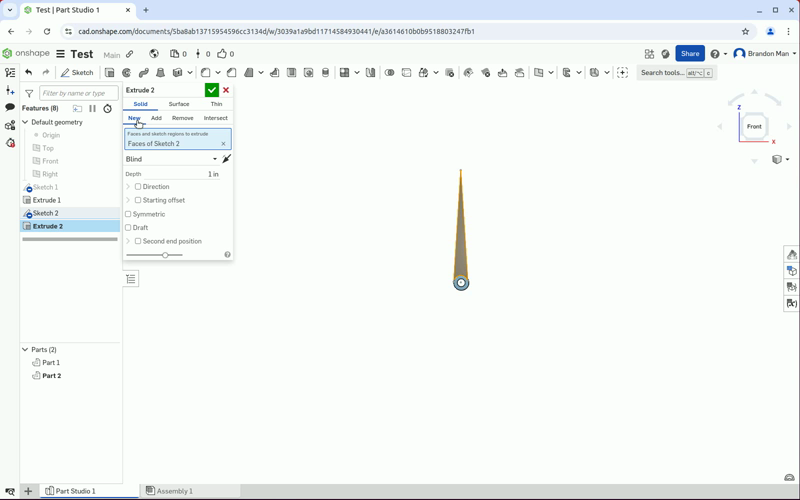
key(tab, 4)
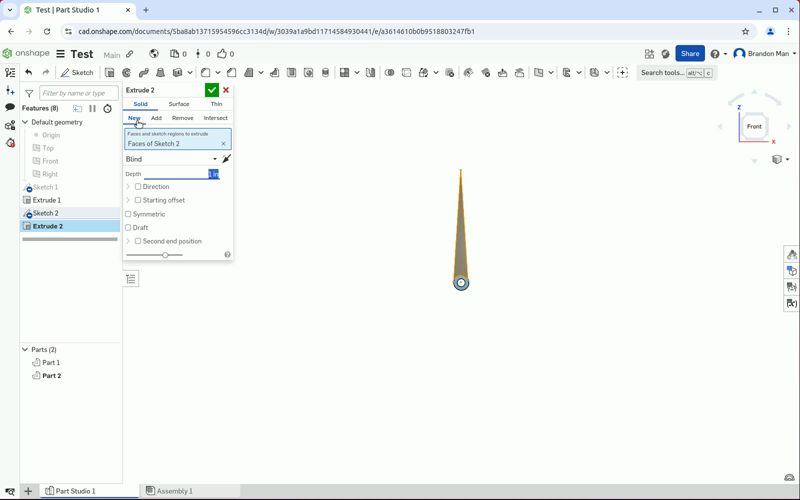
text(1.444)
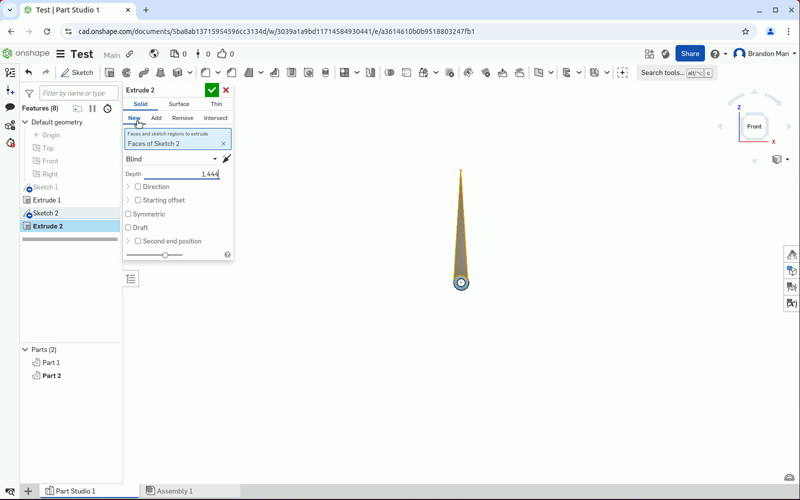
key(tab, 3)
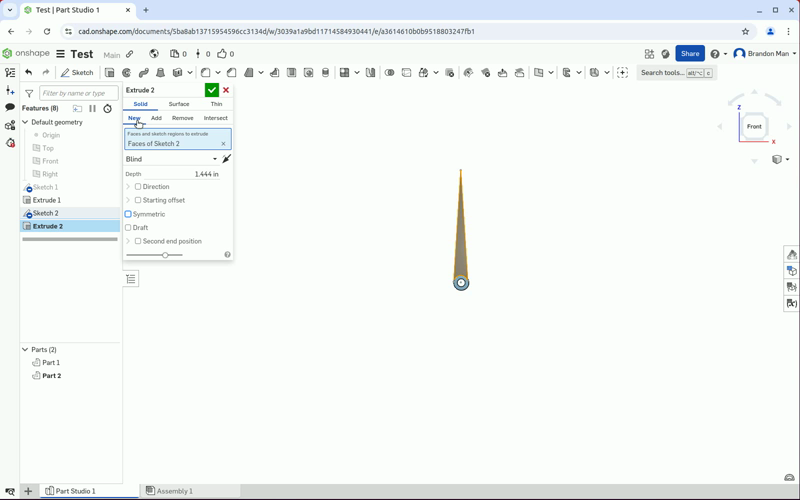
key(space)
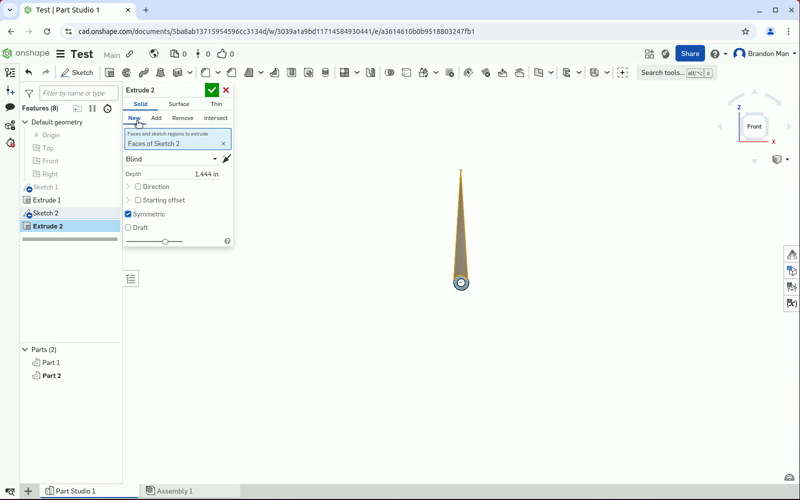
key(enter)
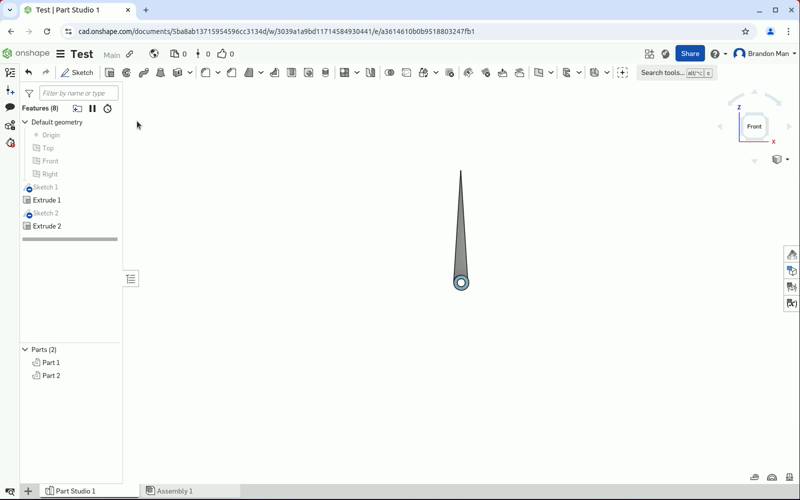
key(shift+h)
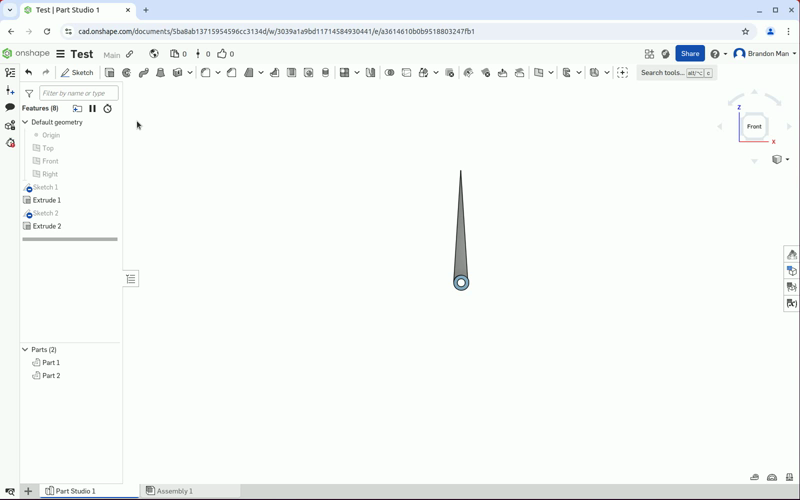
key(shift+h)
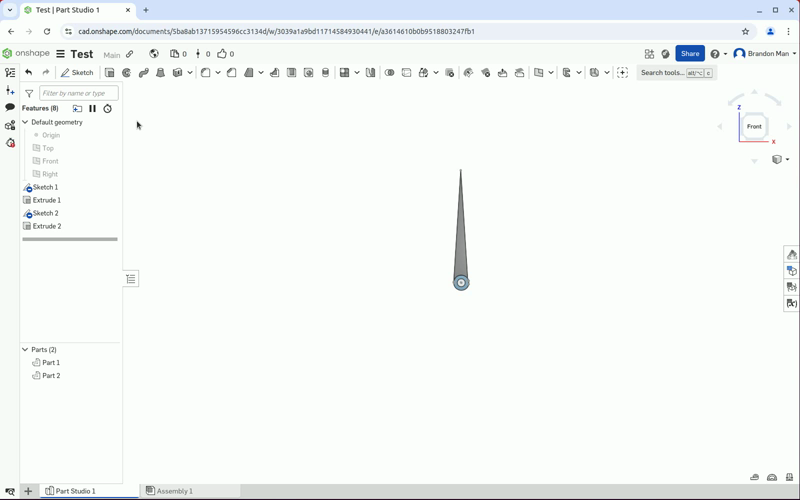
key(shift+7)
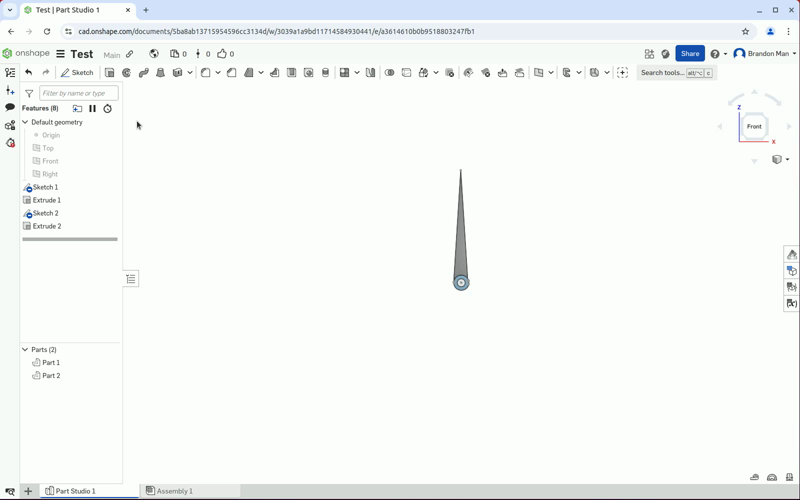
key(left, 2)
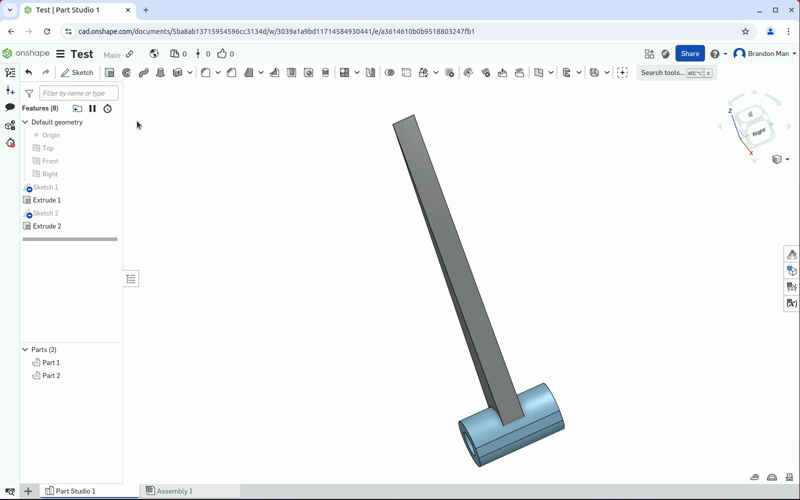
key(down, 2)
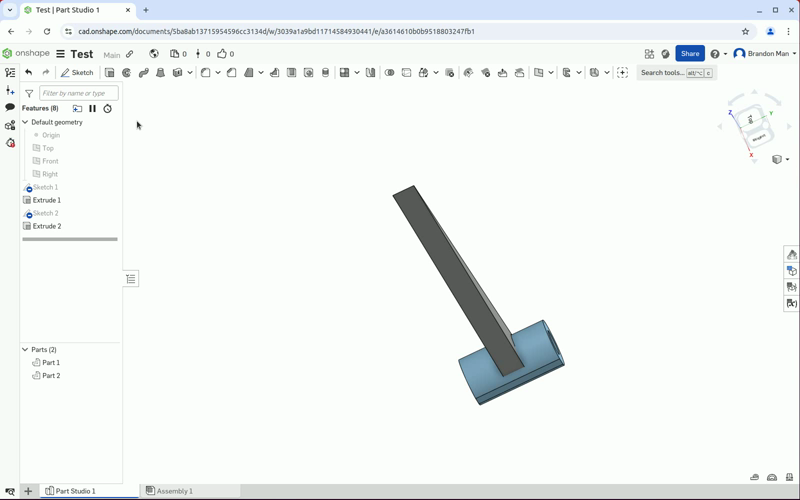
key(up, 2)
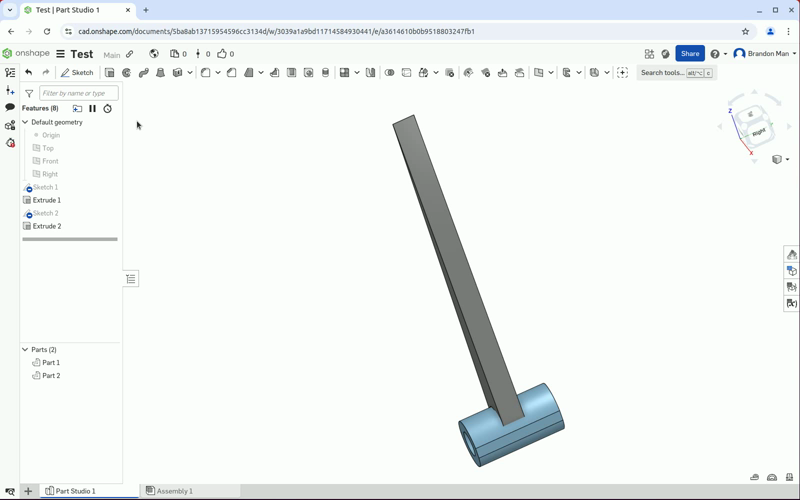
key(right, 2)
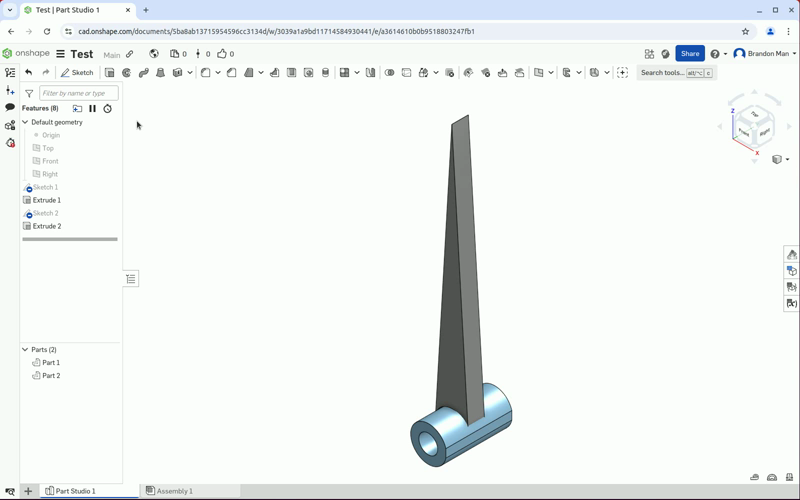
mouse_move(73, 189)
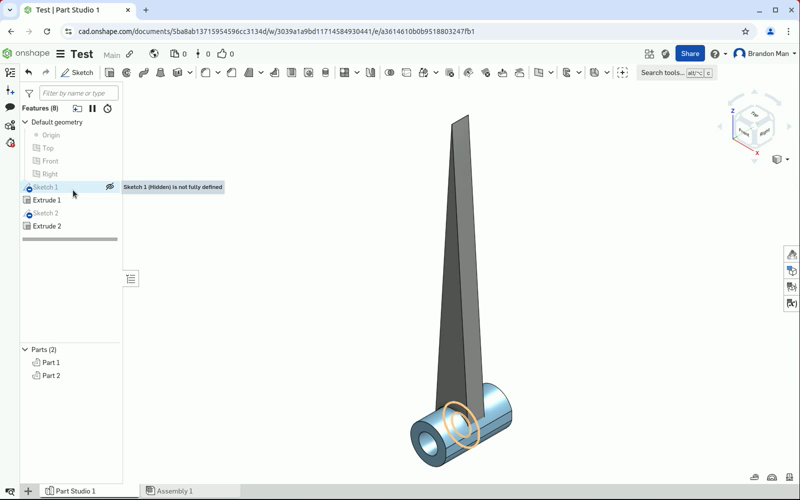
click(73, 189)